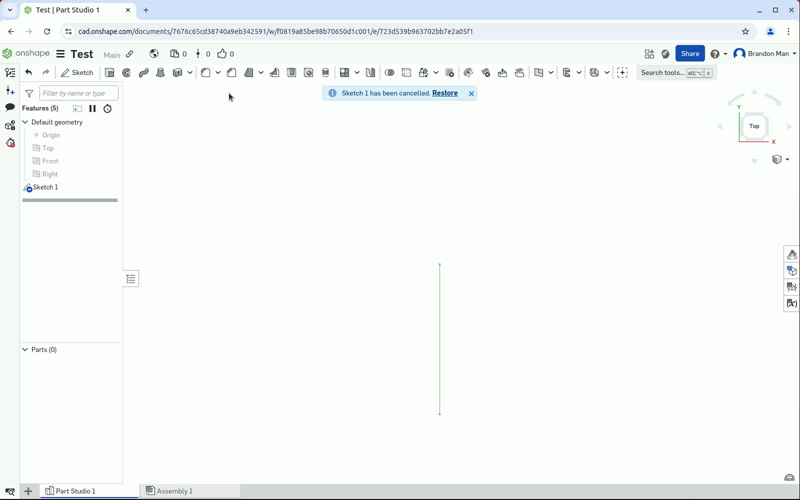
key(shift+h)
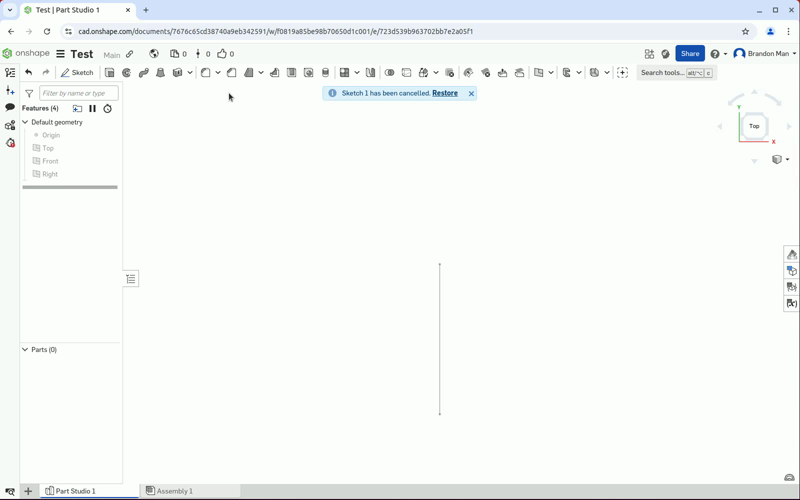
key(shift+s)
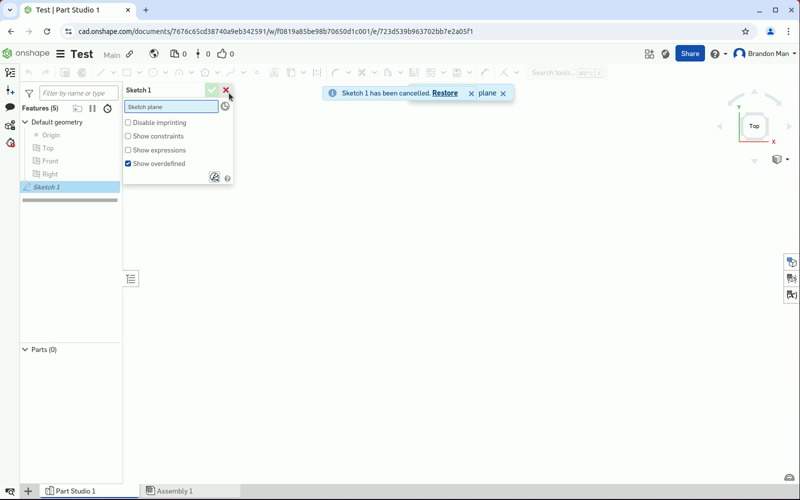
mouse_move(73, 150)
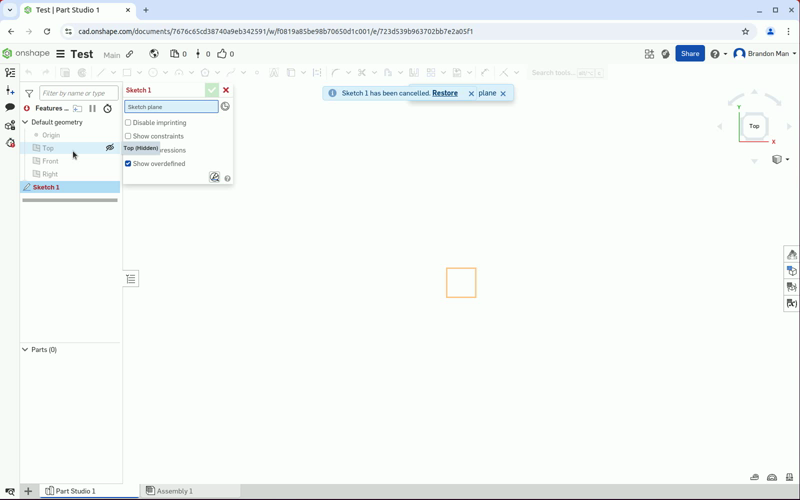
click(73, 150)
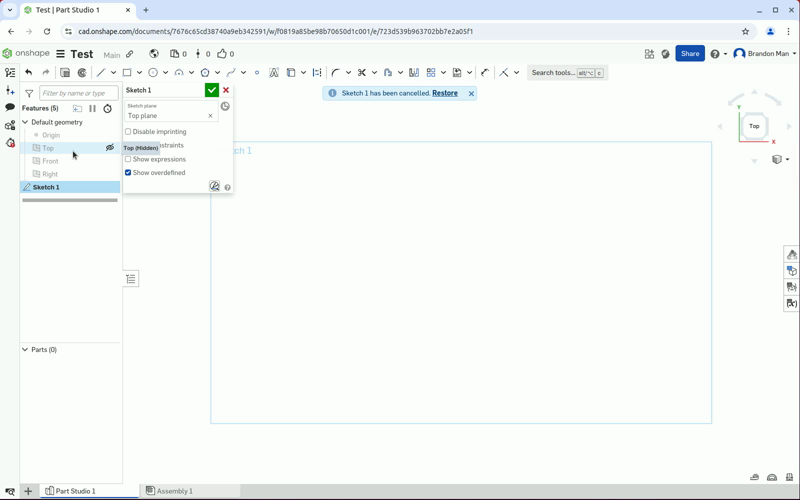
mouse_move(73, 352)
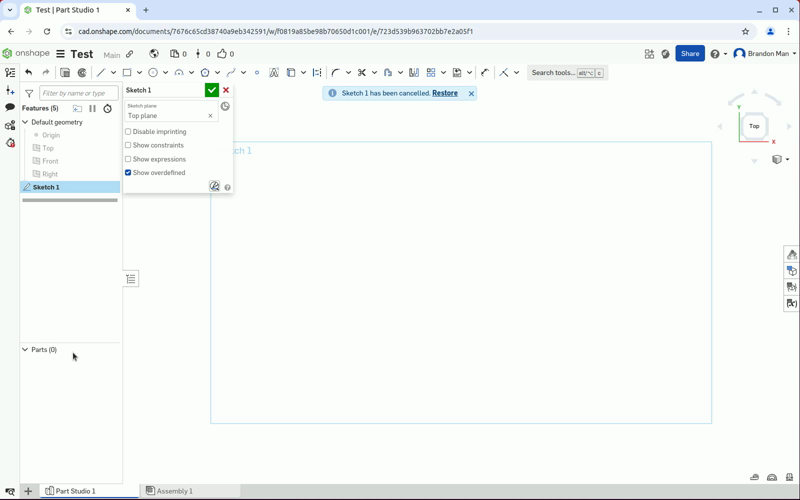
key(y)
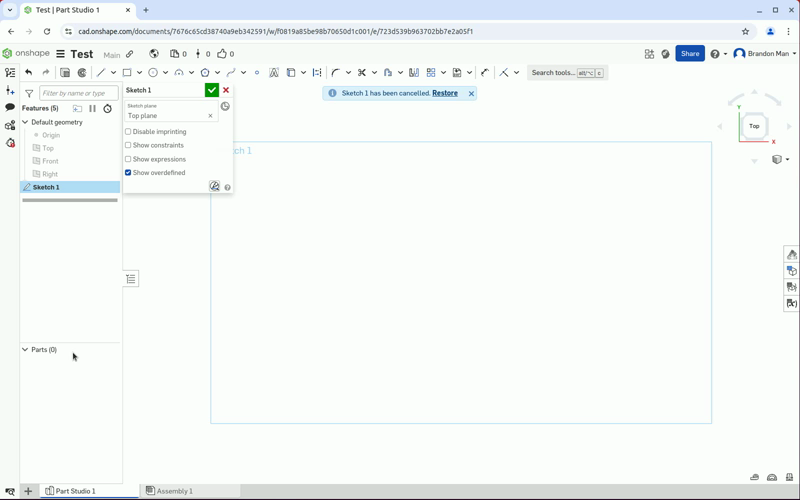
key(c)
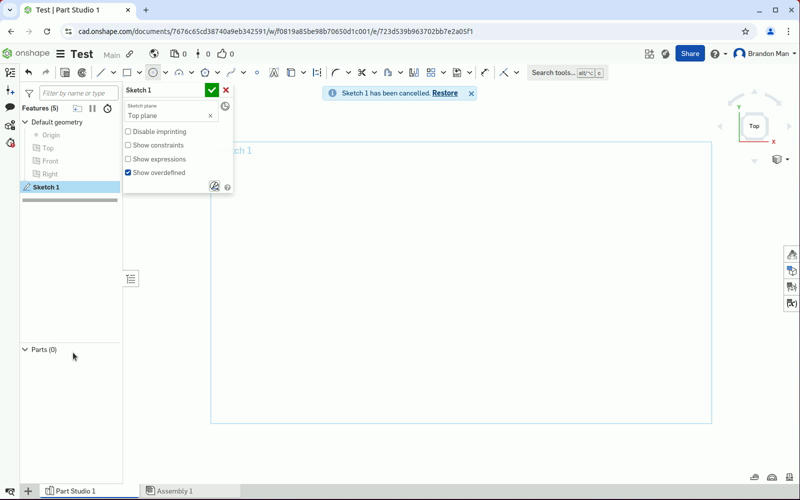
key_down(shift)
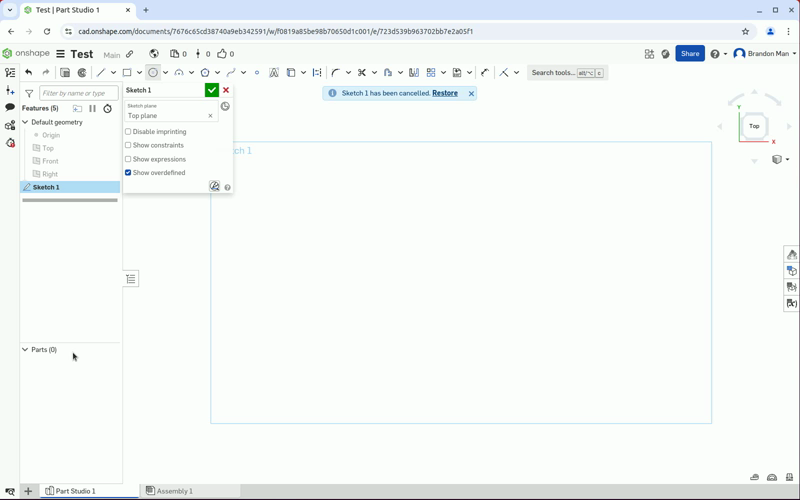
mouse_move(409, 240)
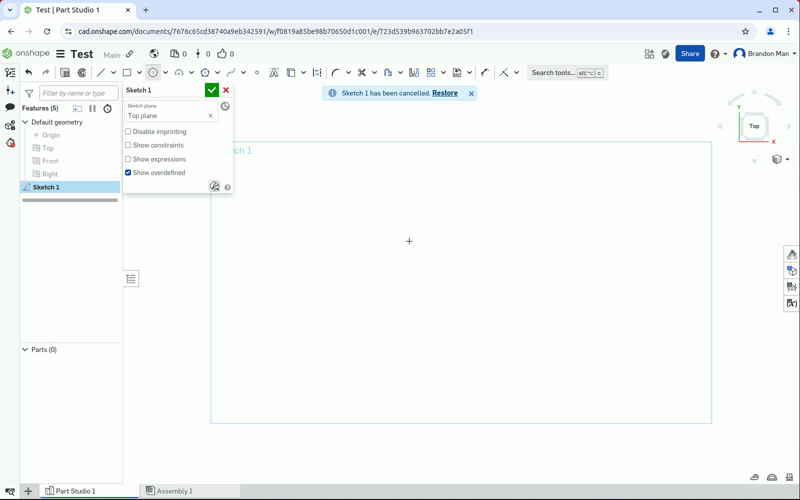
click(409, 240)
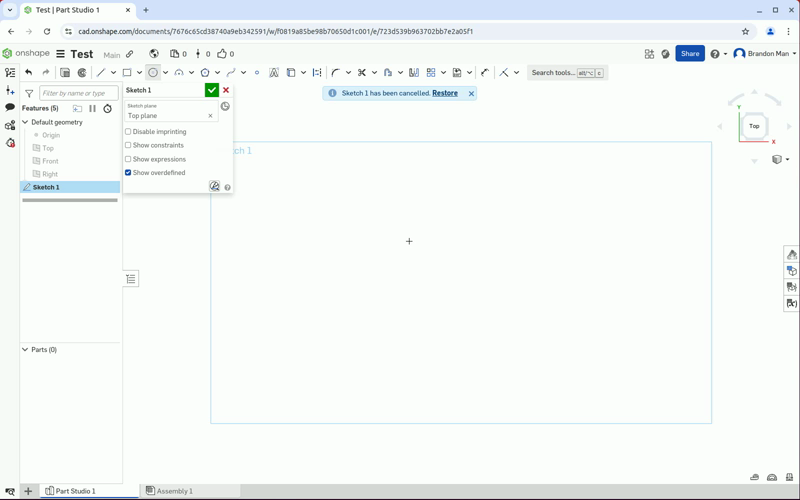
key_up(shift)
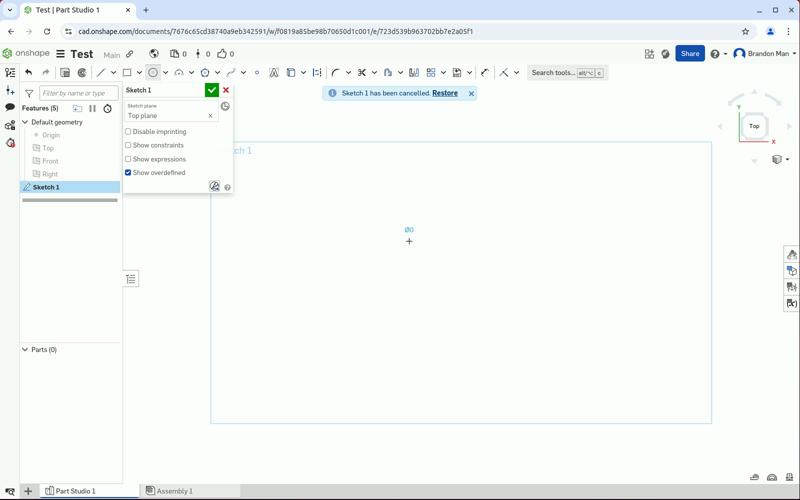
mouse_move(470, 240)
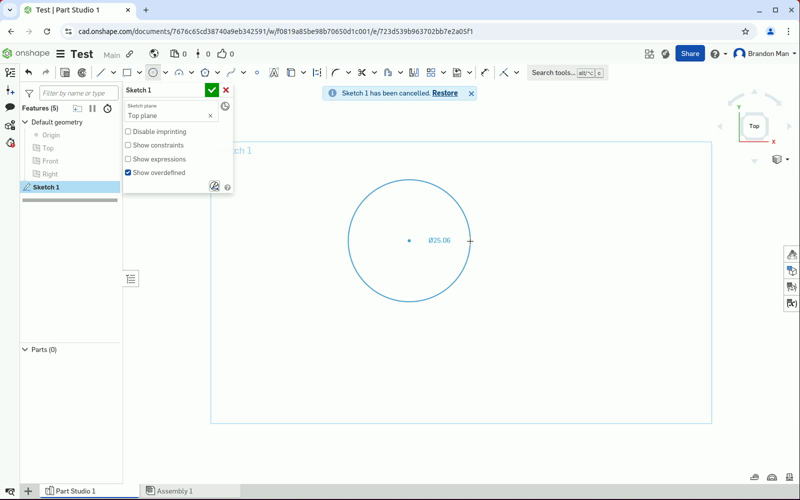
click(470, 240)
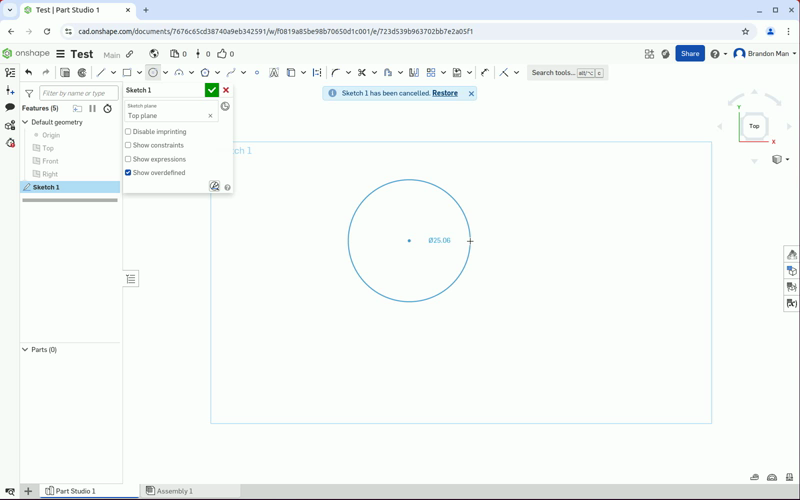
key(esc)
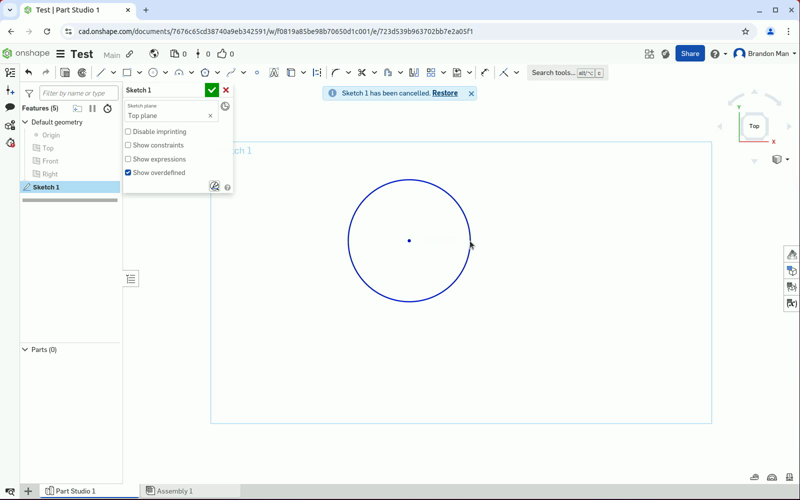
key(c)
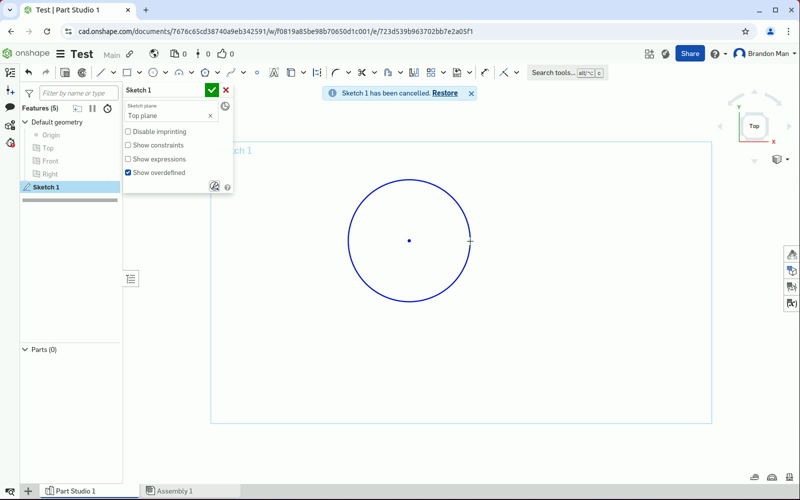
key_down(shift)
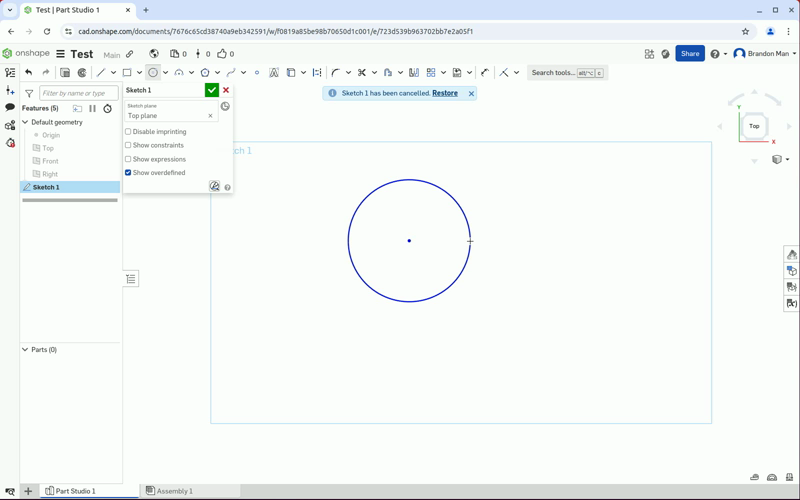
mouse_move(409, 240)
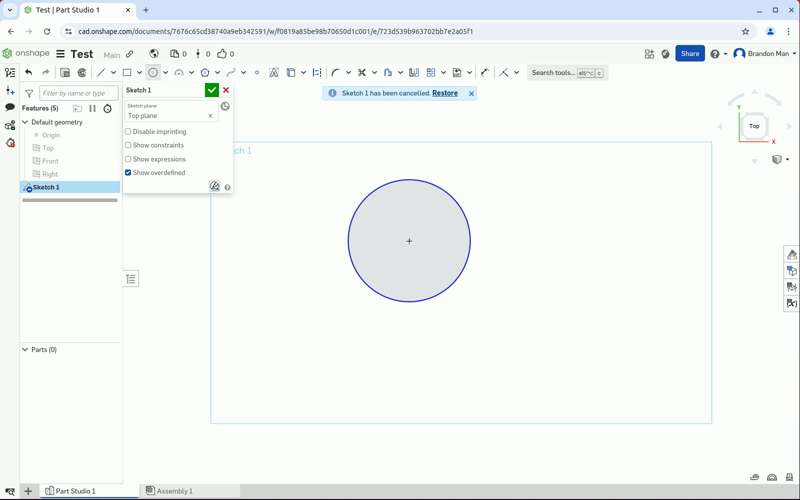
click(409, 240)
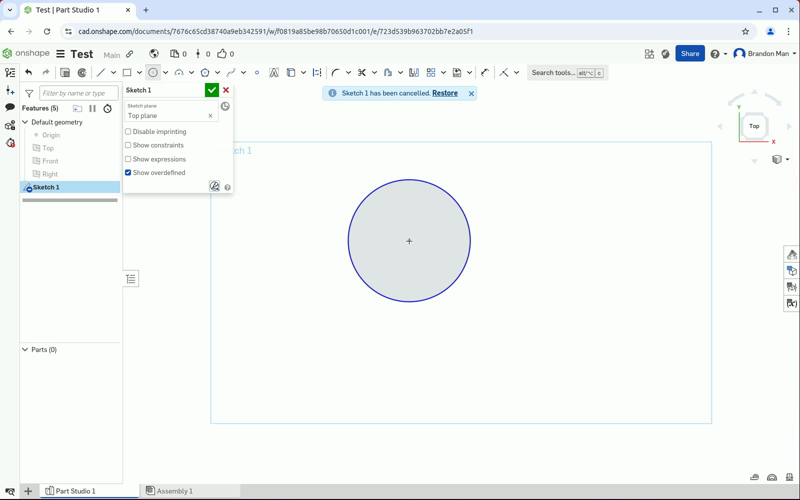
key_up(shift)
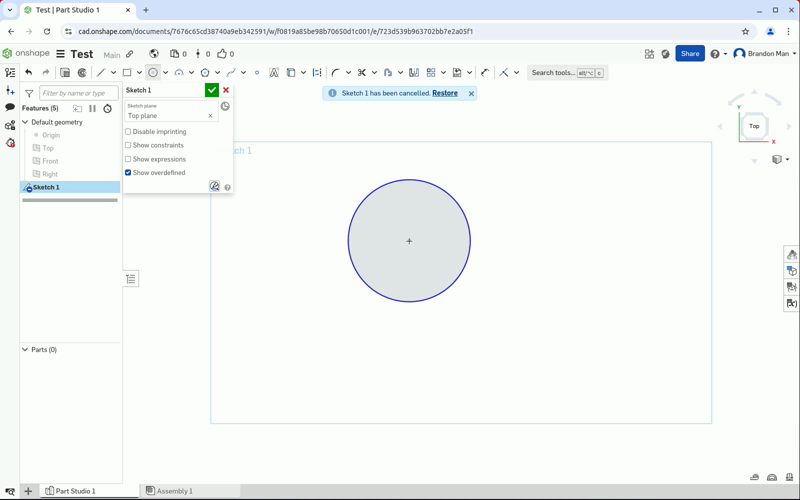
mouse_move(466, 240)
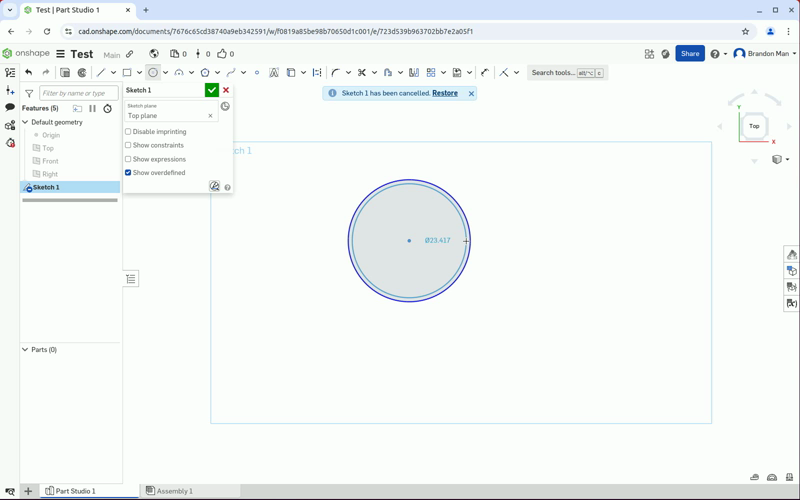
scroll(6)
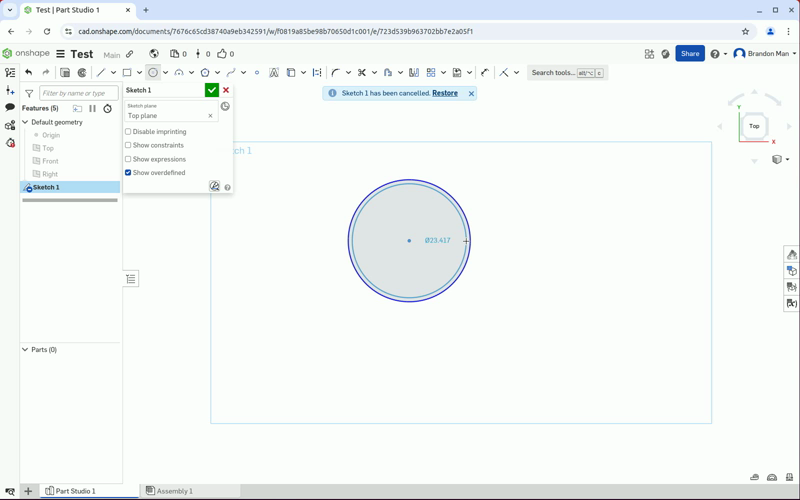
scroll(6)
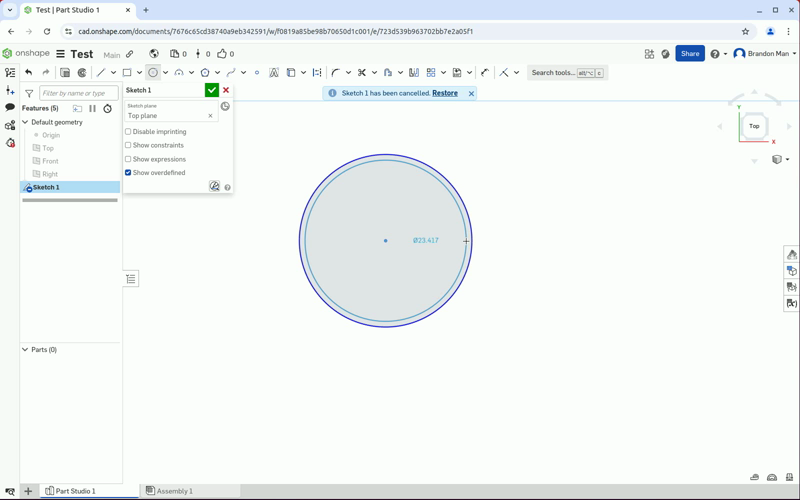
scroll(6)
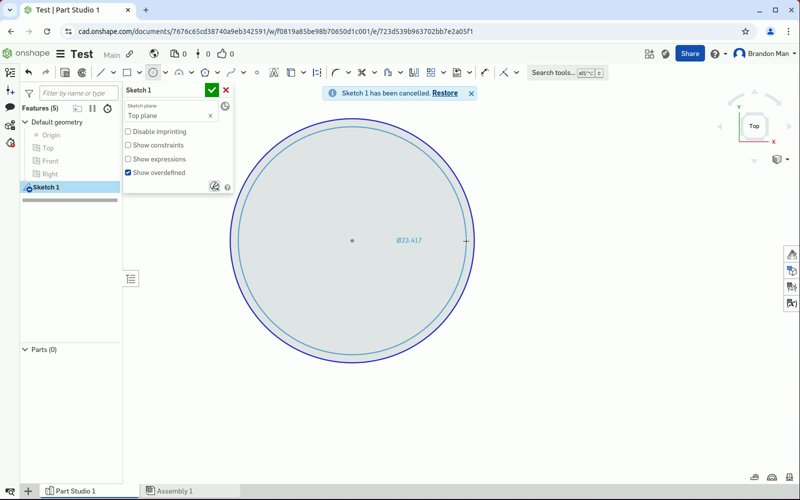
scroll(6)
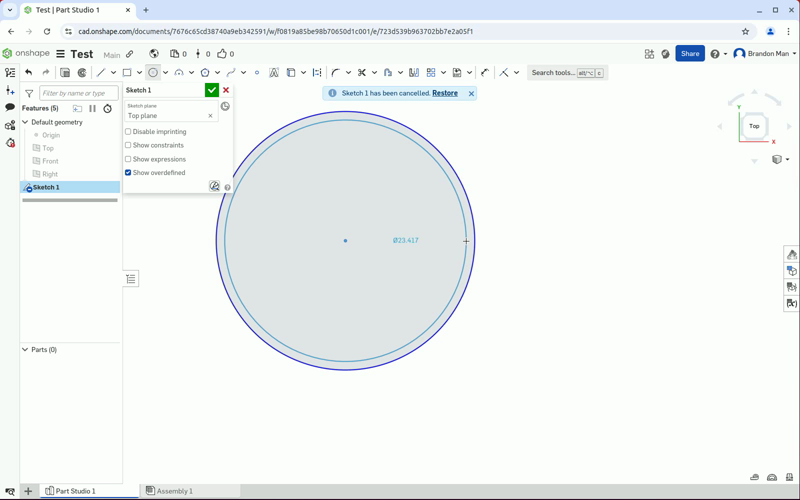
scroll(6)
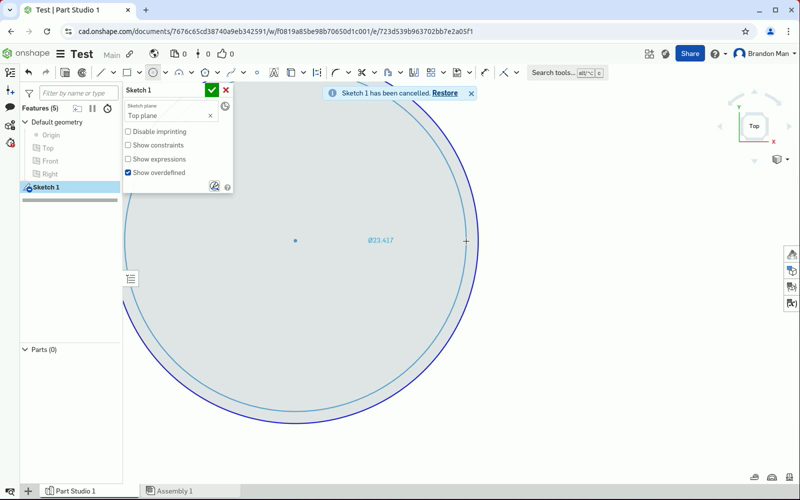
scroll(6)
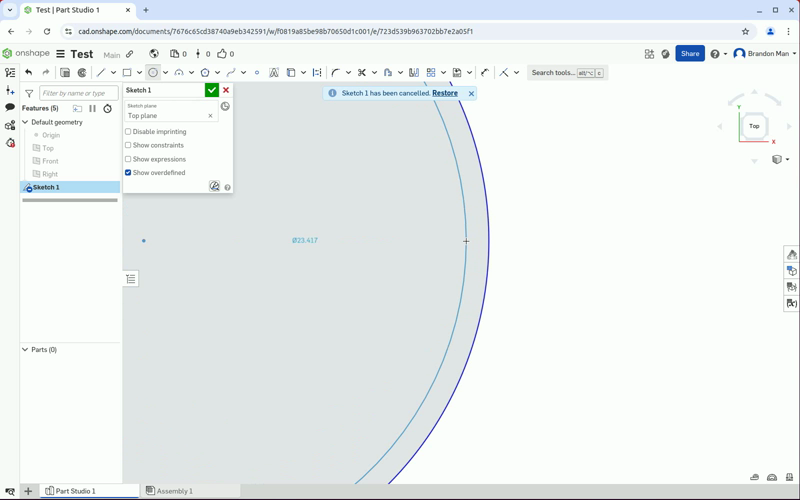
scroll(6)
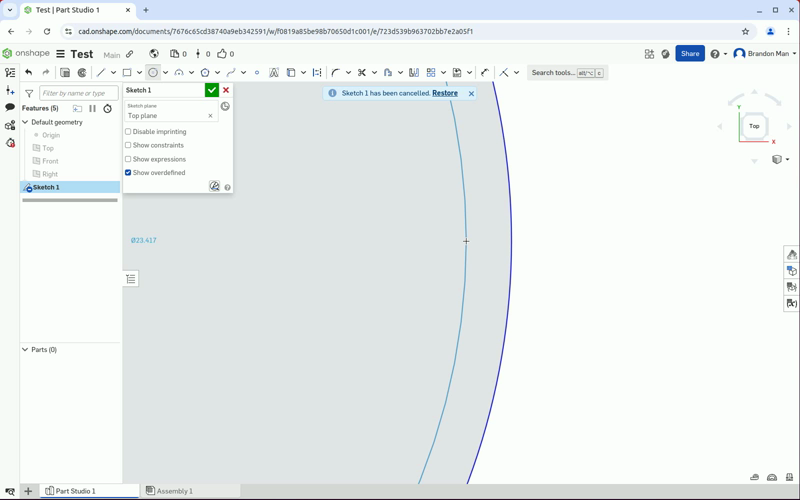
click(466, 240)
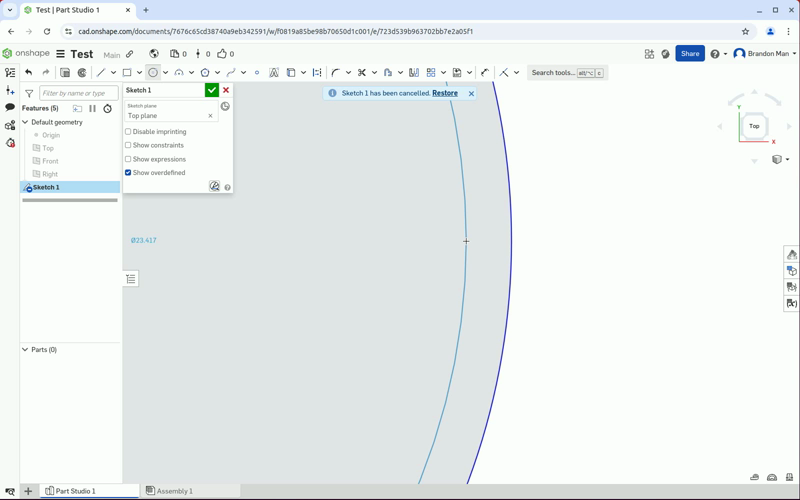
scroll(-6)
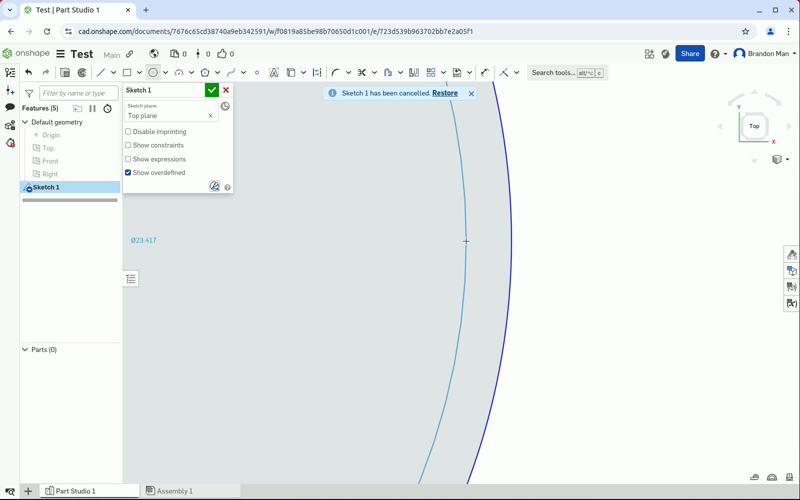
scroll(-6)
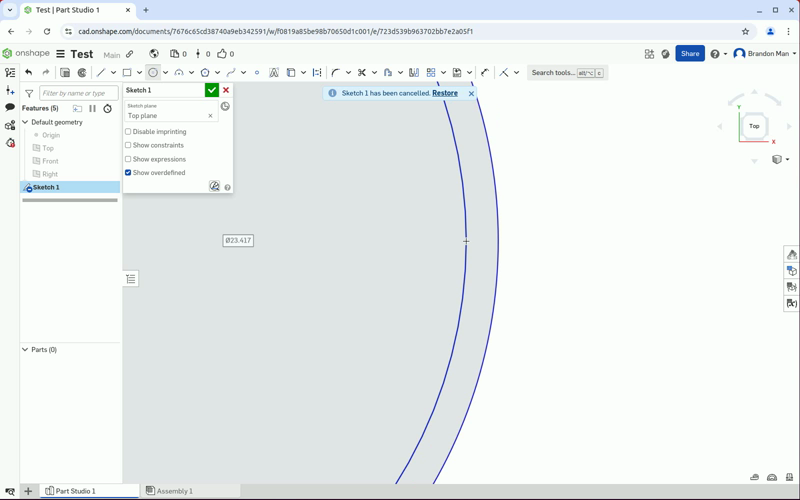
scroll(-6)
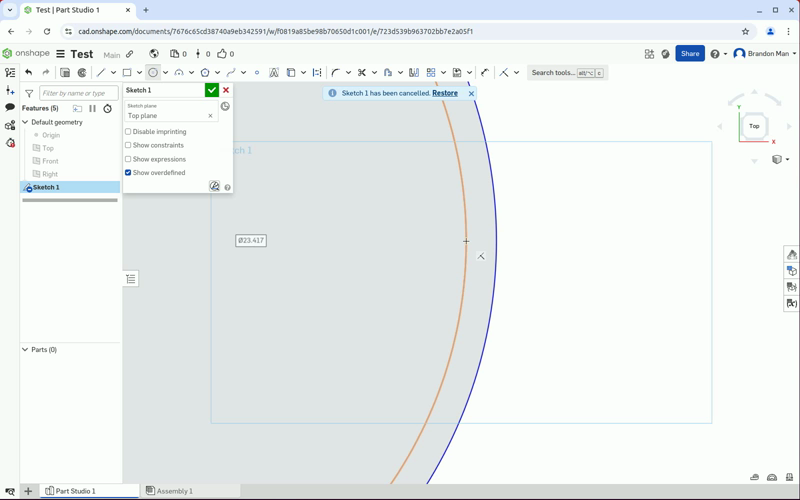
scroll(-6)
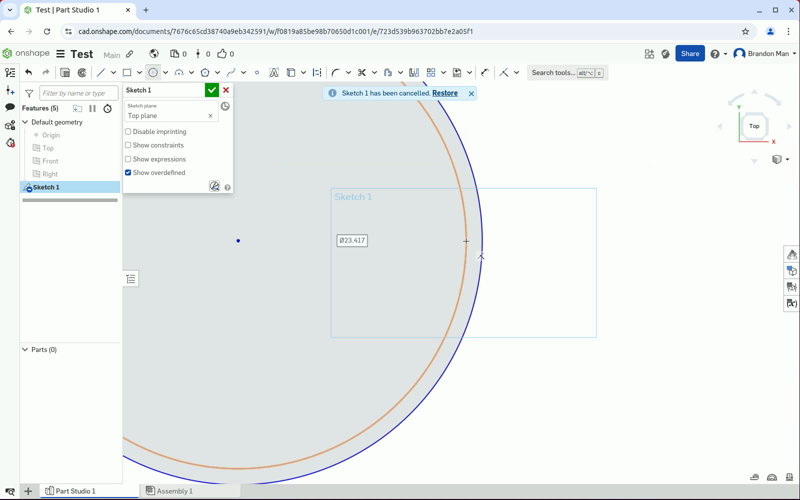
scroll(-6)
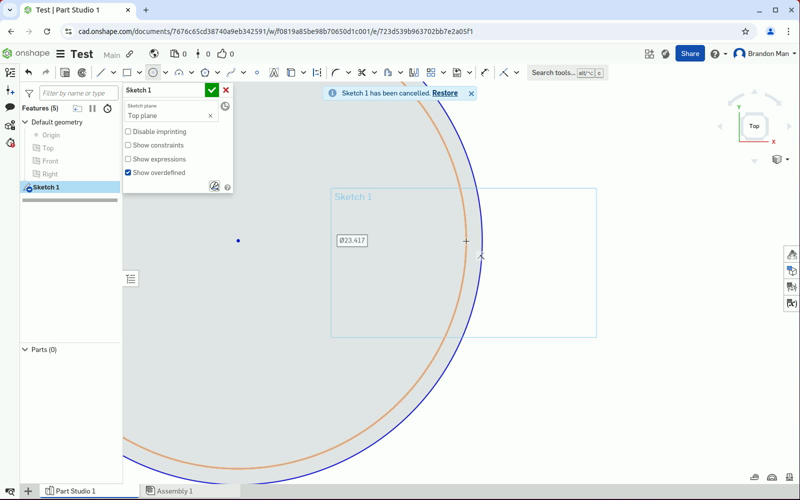
scroll(-6)
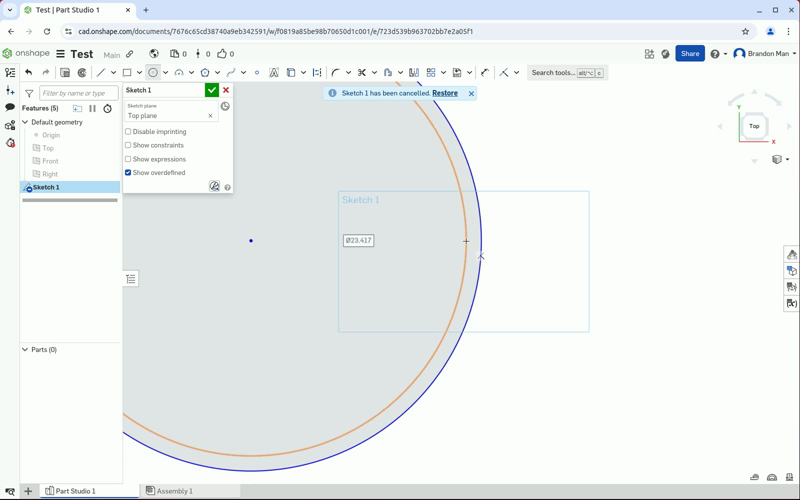
scroll(-6)
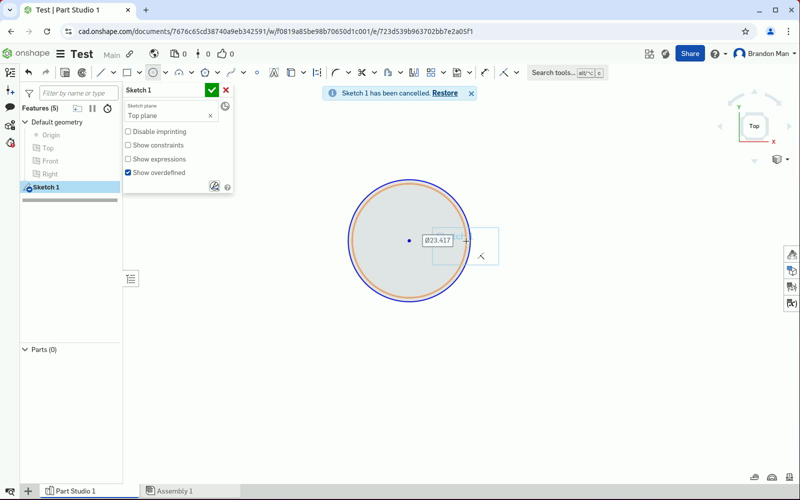
key(esc)
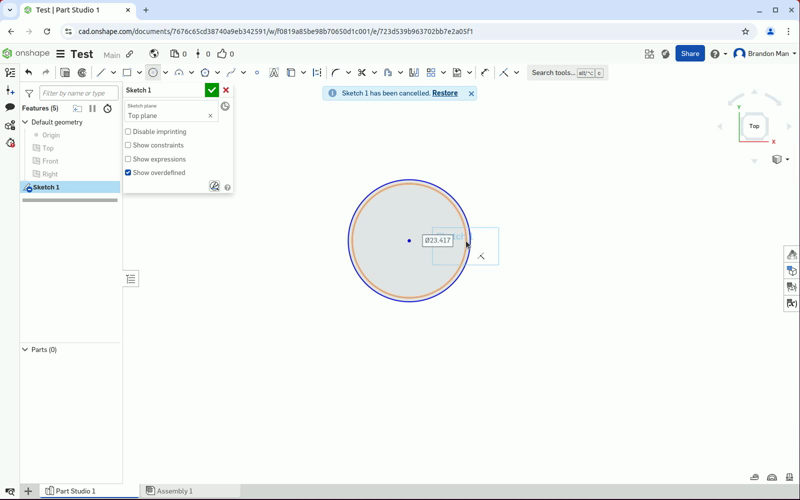
mouse_move(376, 289)
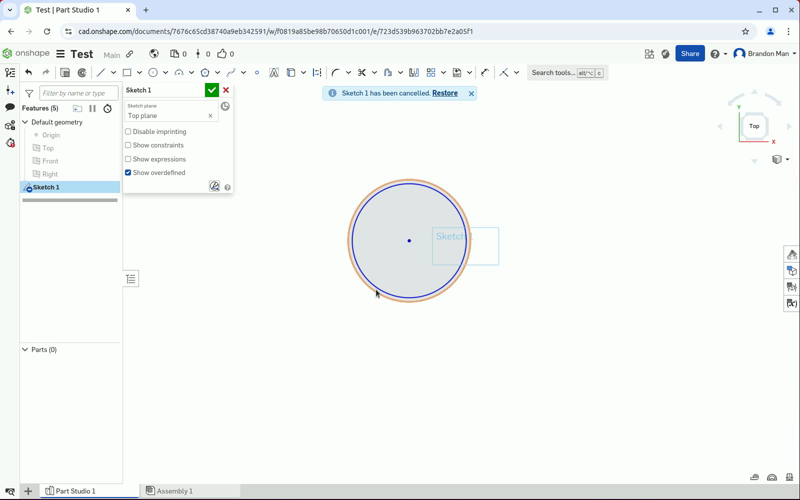
scroll(6)
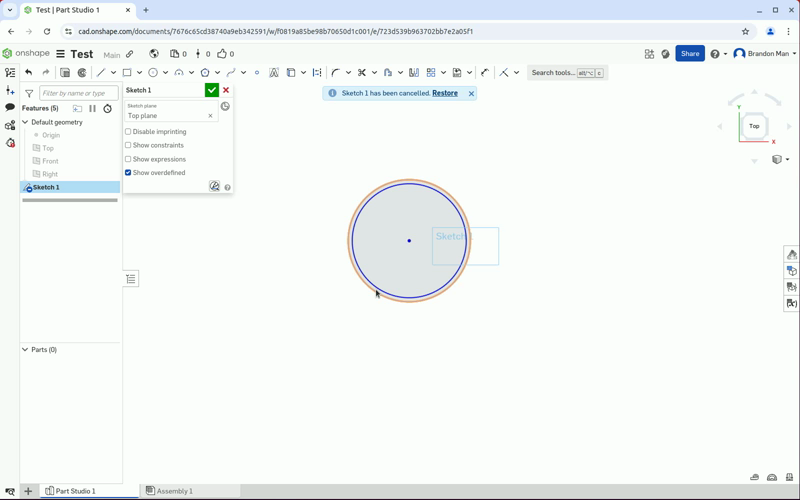
scroll(6)
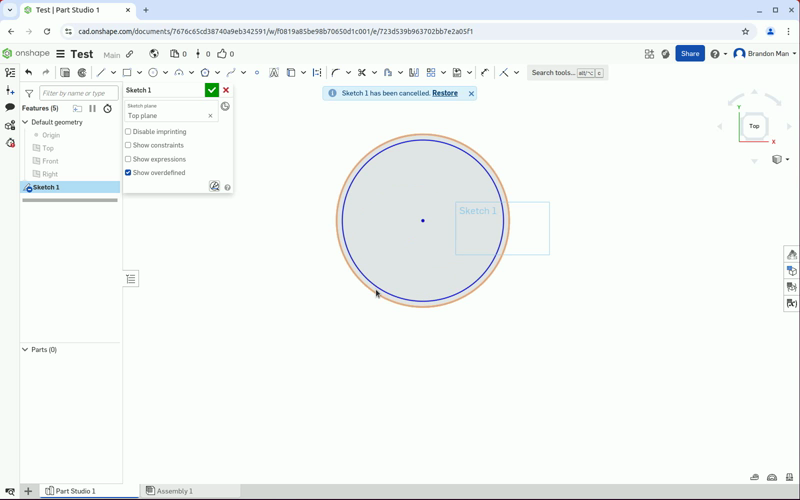
scroll(6)
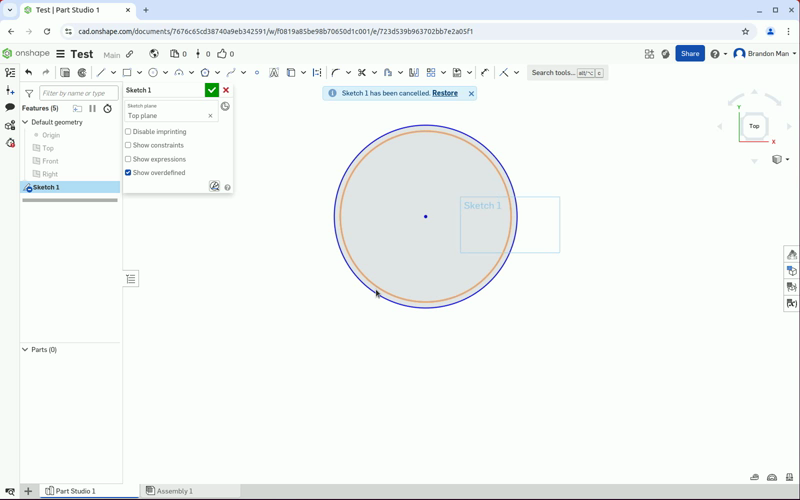
scroll(6)
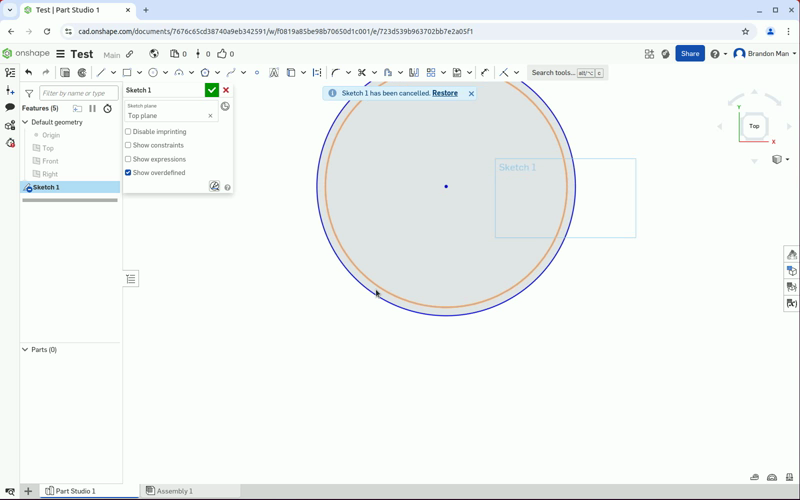
scroll(6)
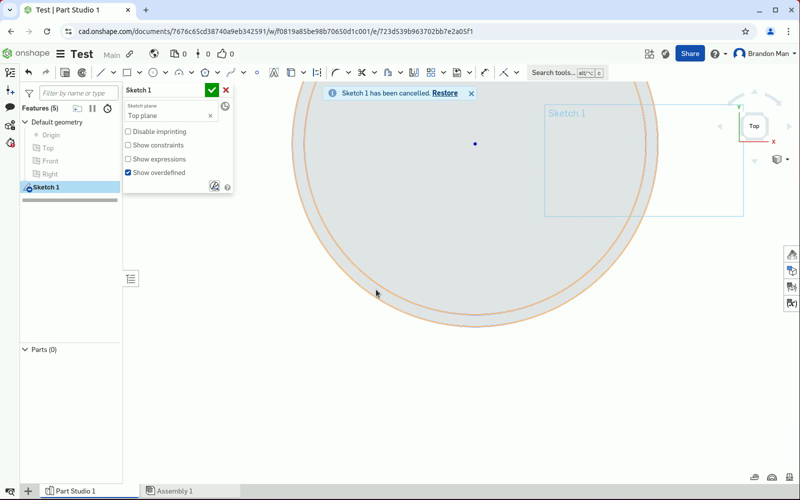
scroll(6)
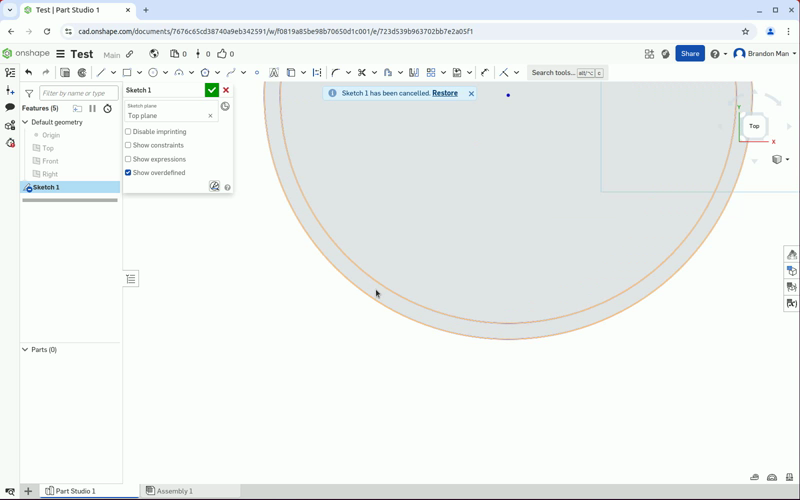
scroll(6)
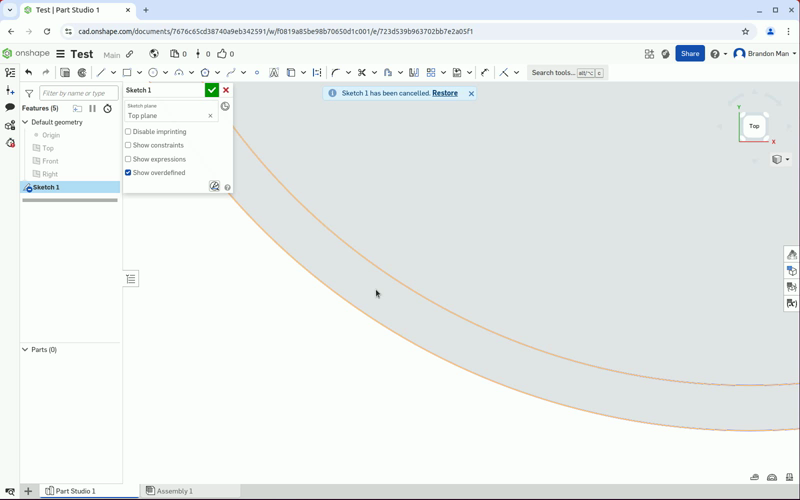
click(376, 289)
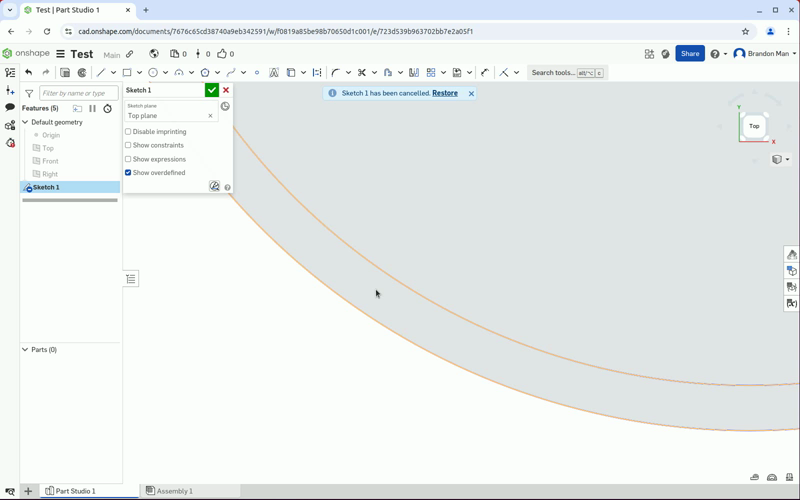
scroll(-6)
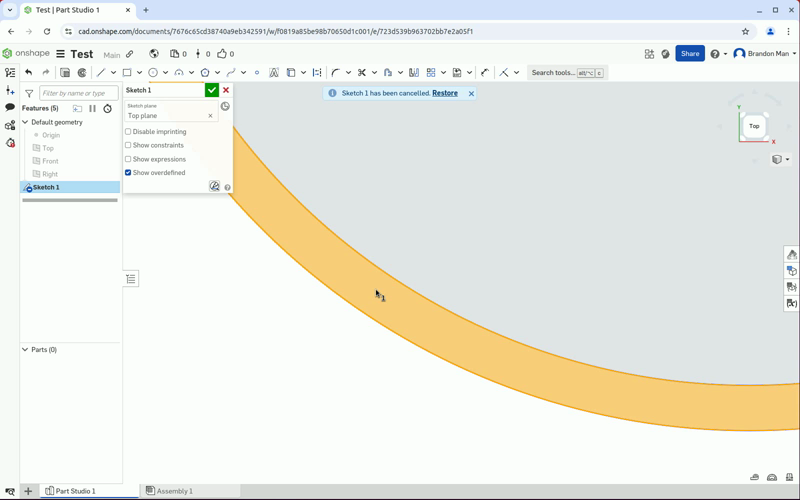
scroll(-6)
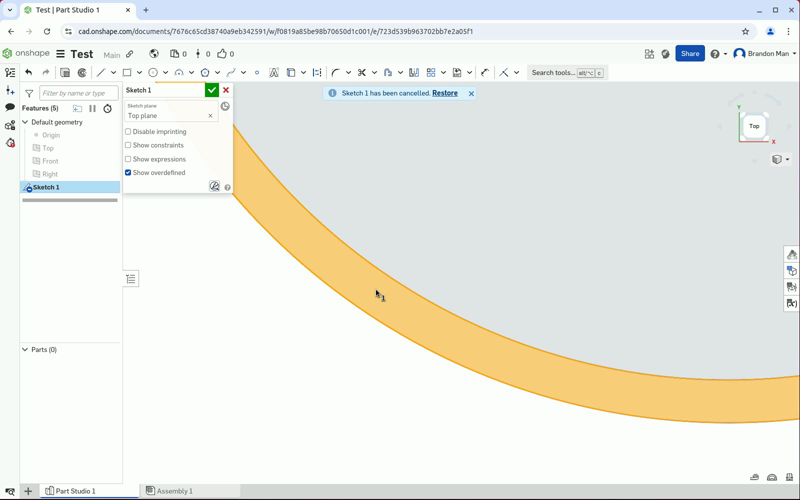
scroll(-6)
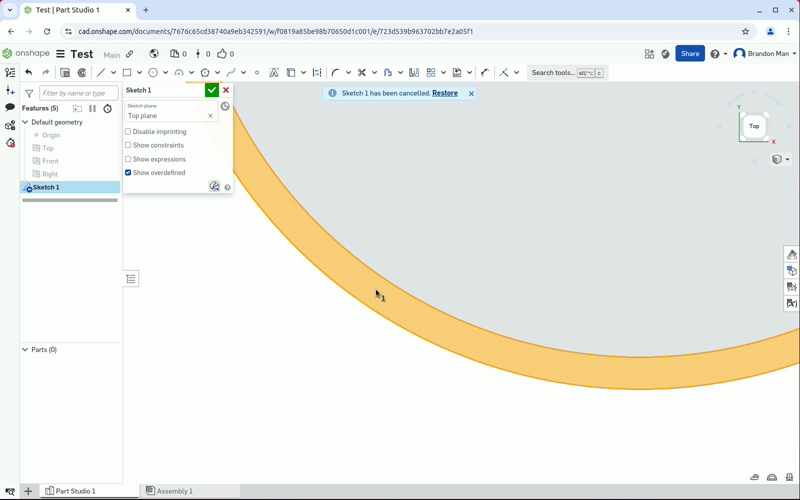
scroll(-6)
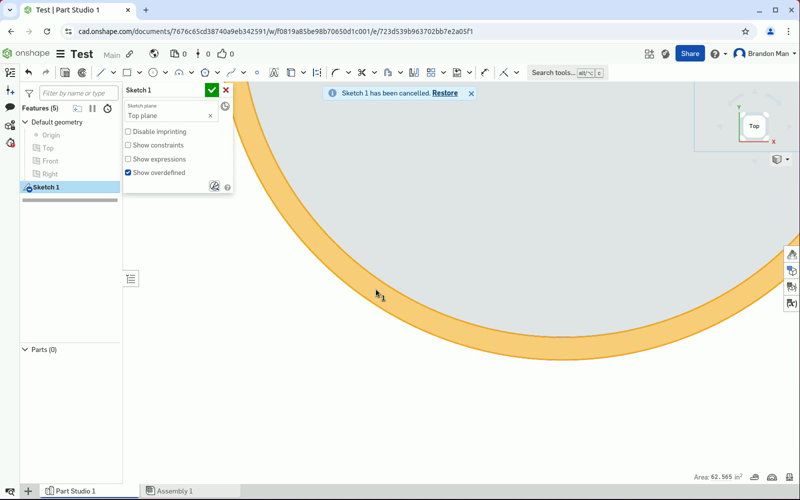
scroll(-6)
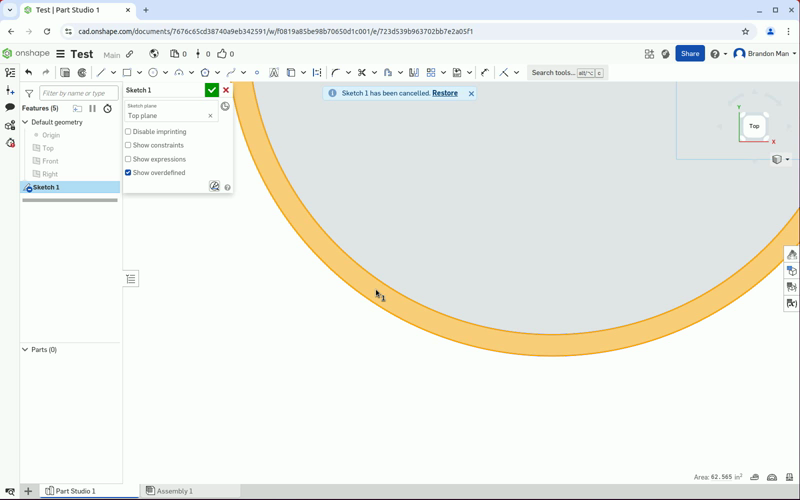
scroll(-6)
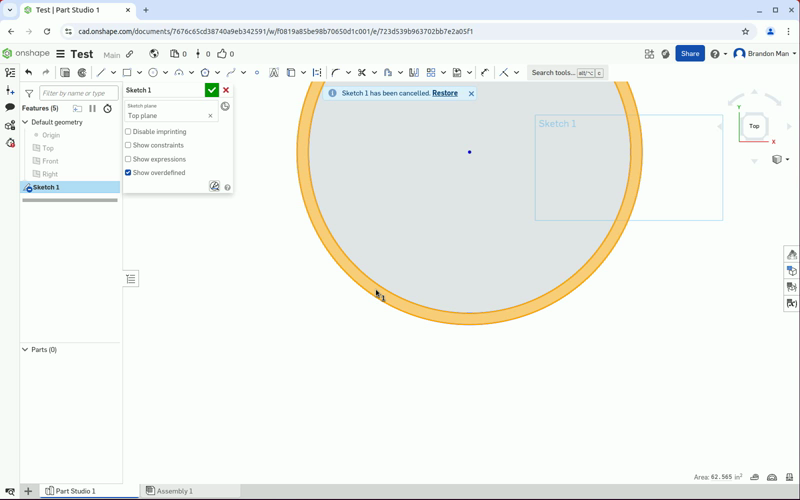
scroll(-6)
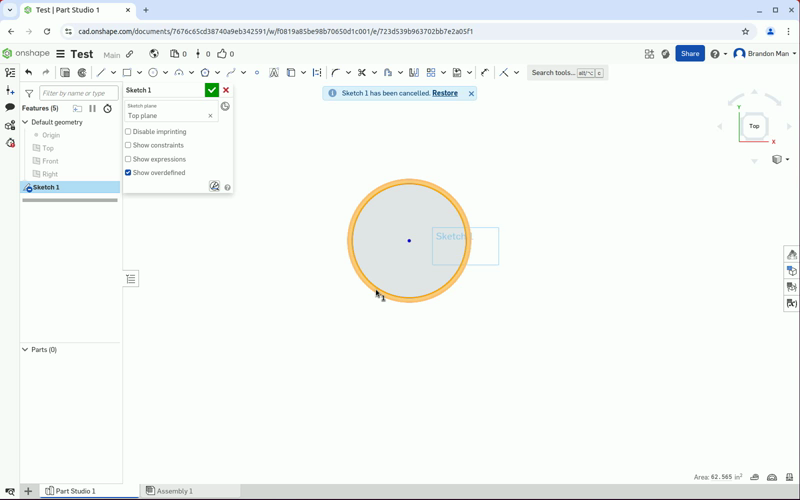
mouse_move(73, 352)
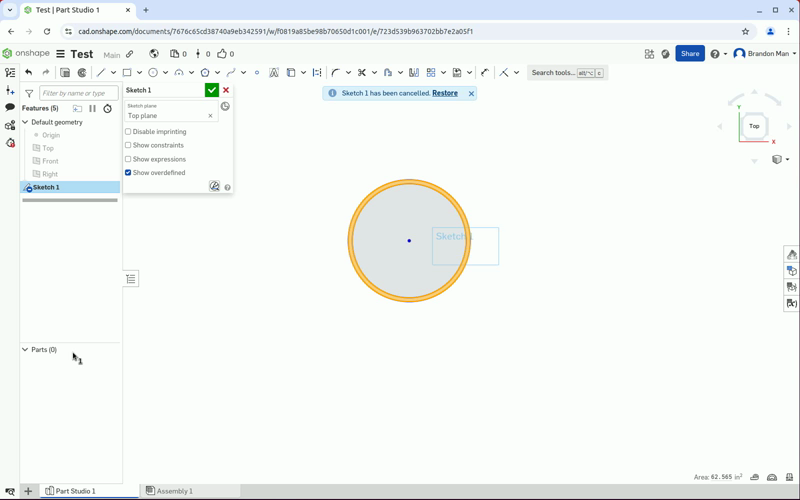
key(shift+y)
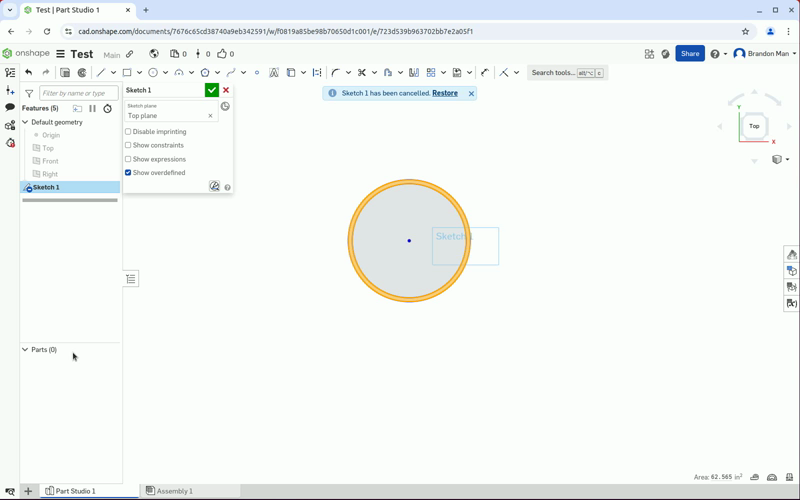
key(shift+e)
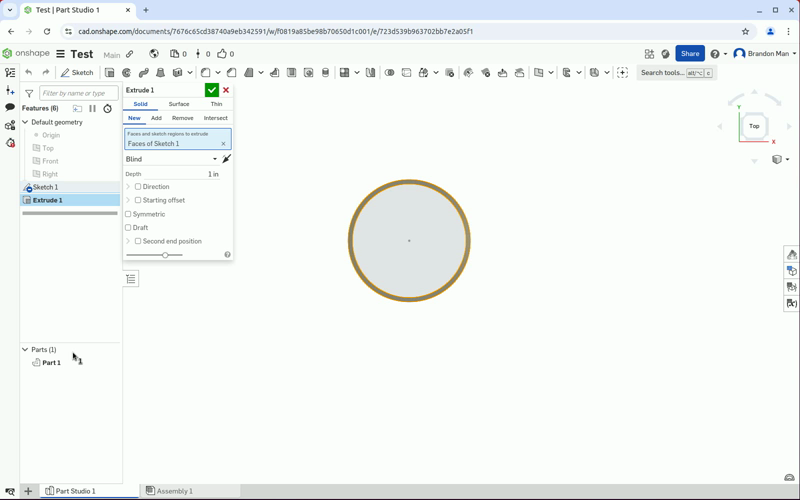
mouse_move(143, 106)
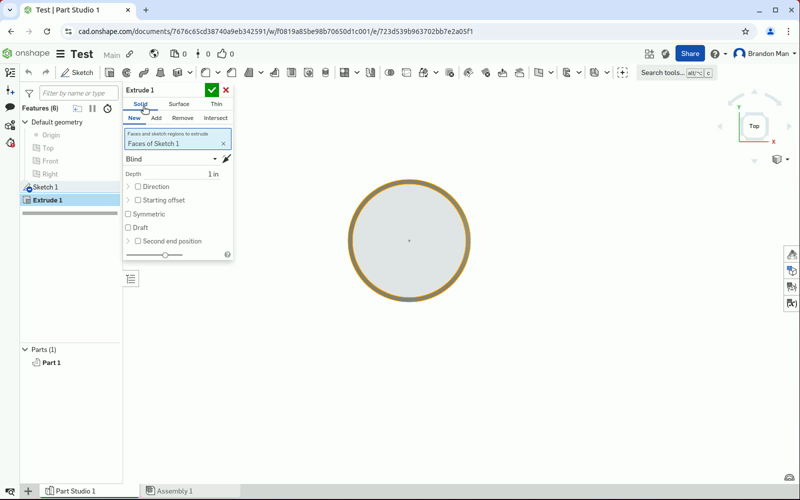
click(143, 106)
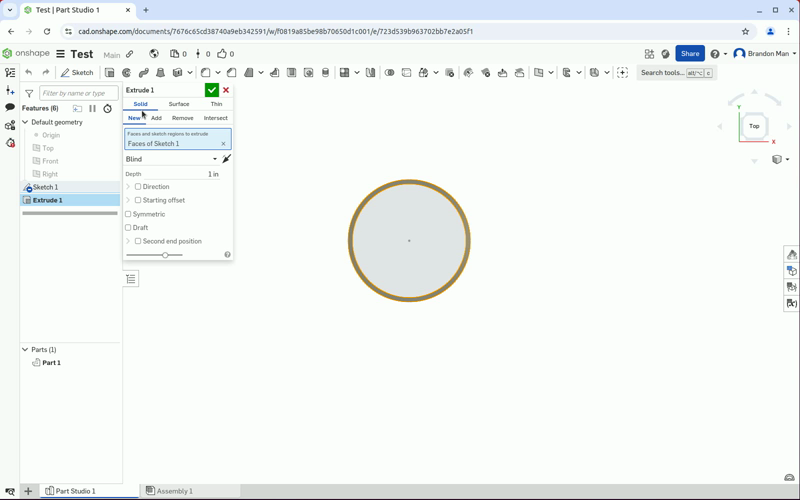
mouse_move(137, 120)
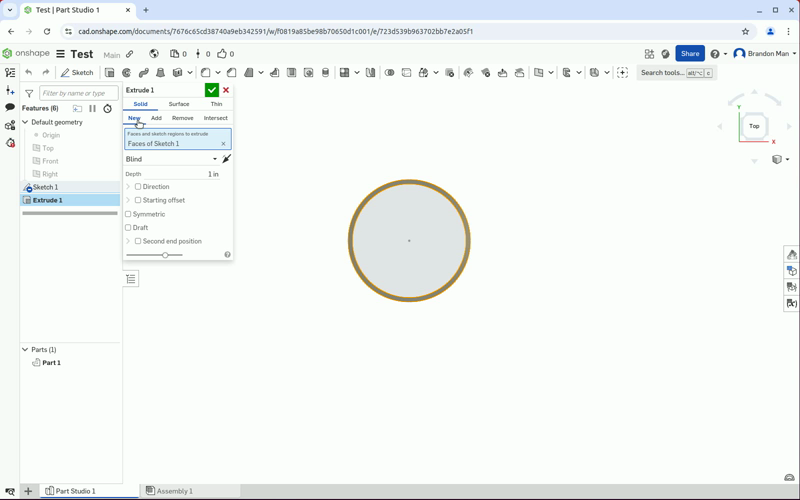
click(137, 120)
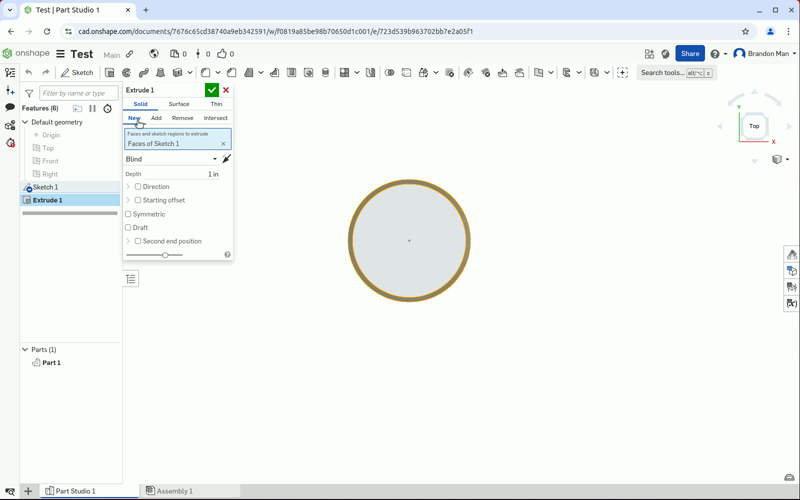
key(tab, 4)
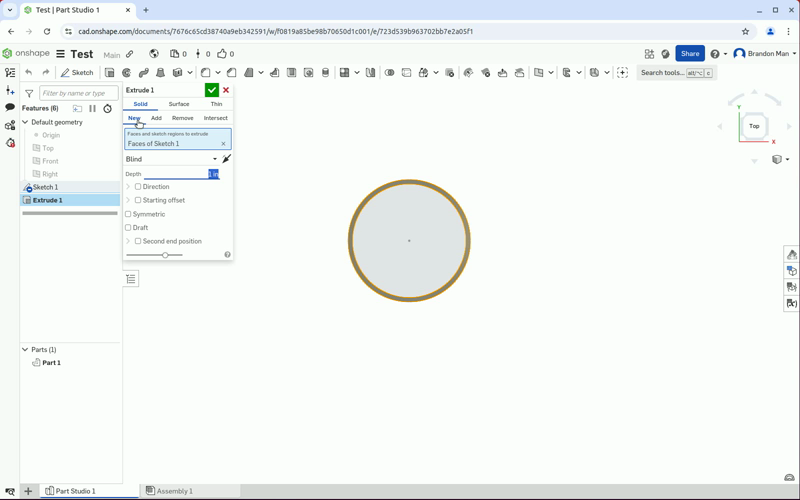
text(9.388)
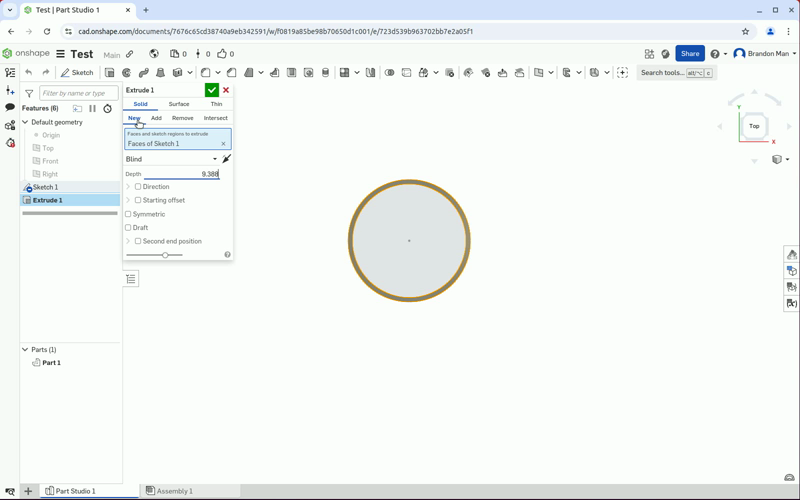
key(enter)
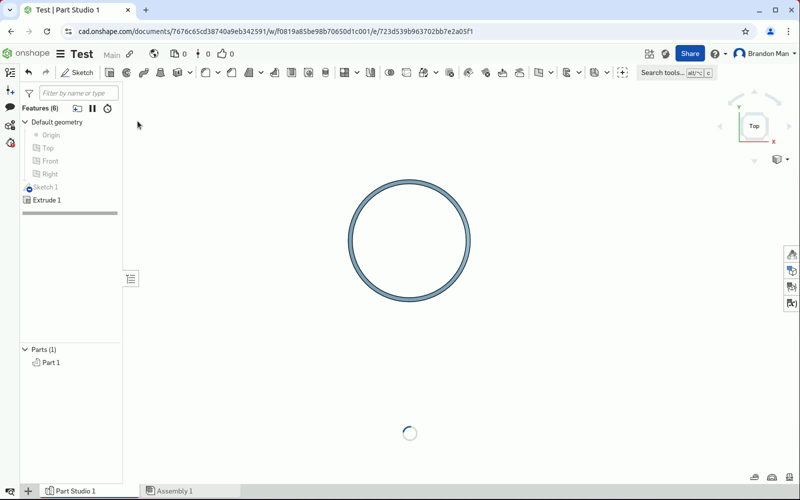
key(shift+h)
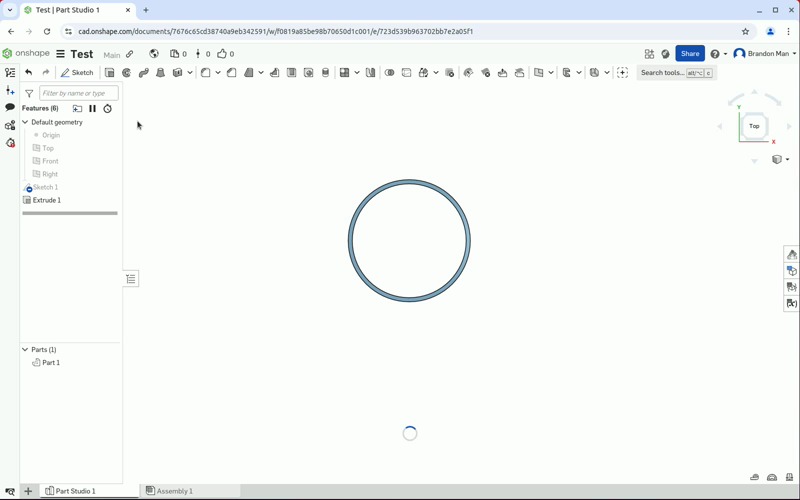
key(shift+h)
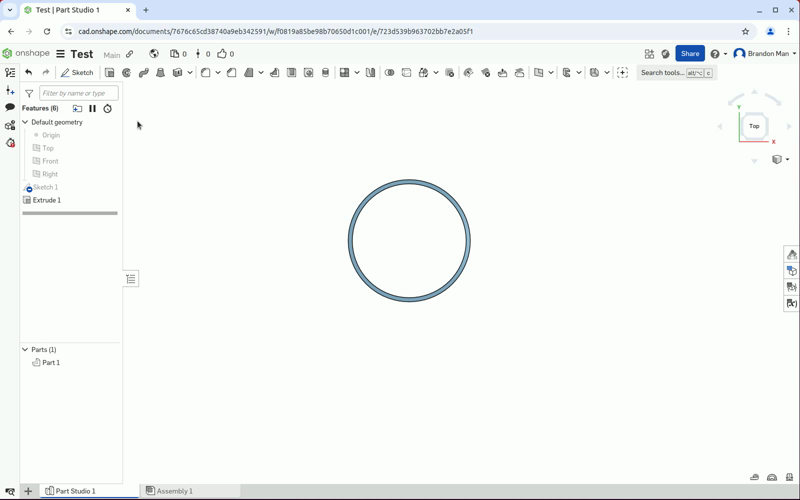
mouse_move(73, 189)
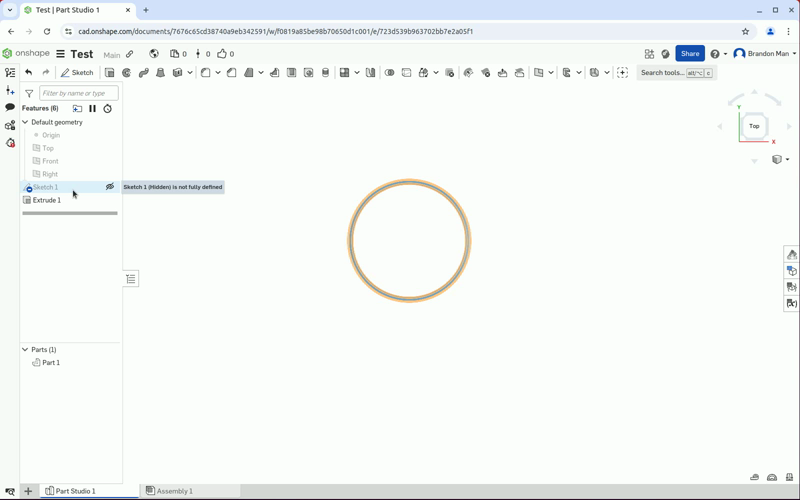
click(73, 189)
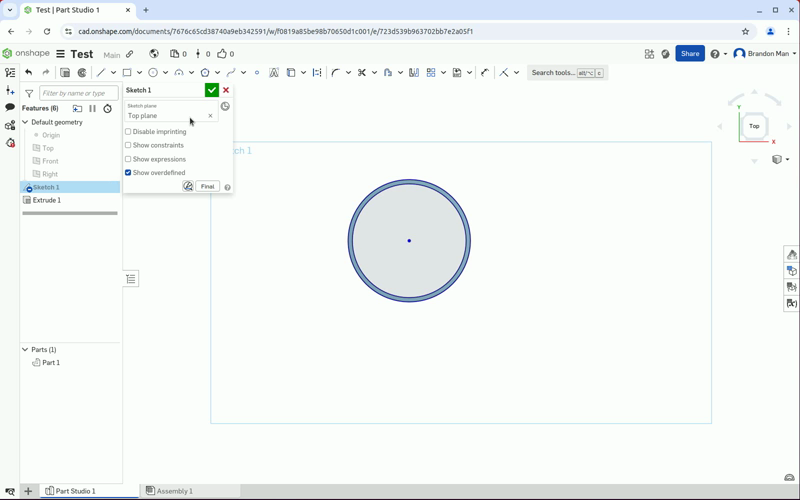
mouse_move(229, 92)
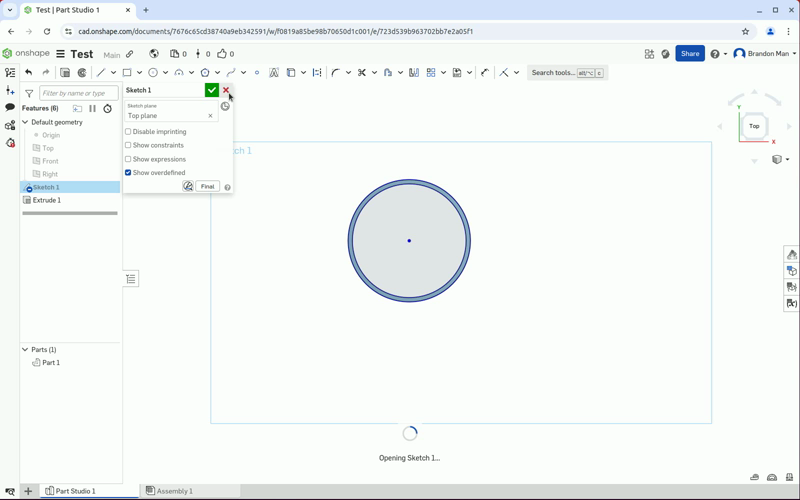
click(229, 92)
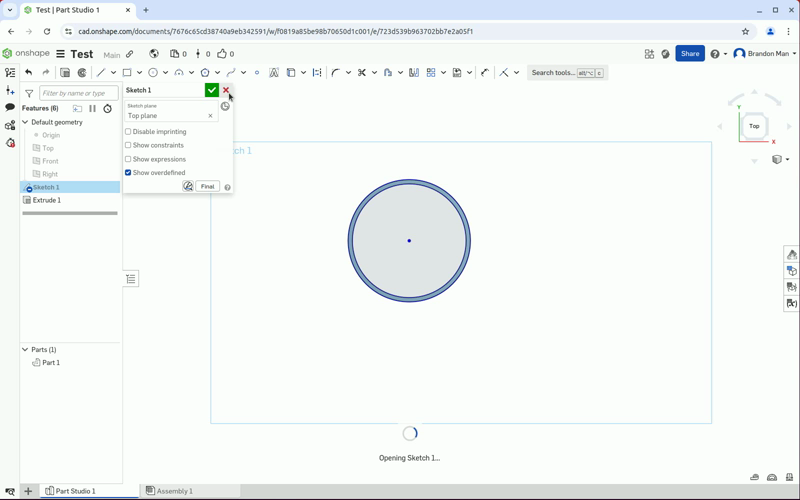
key(shift+s)
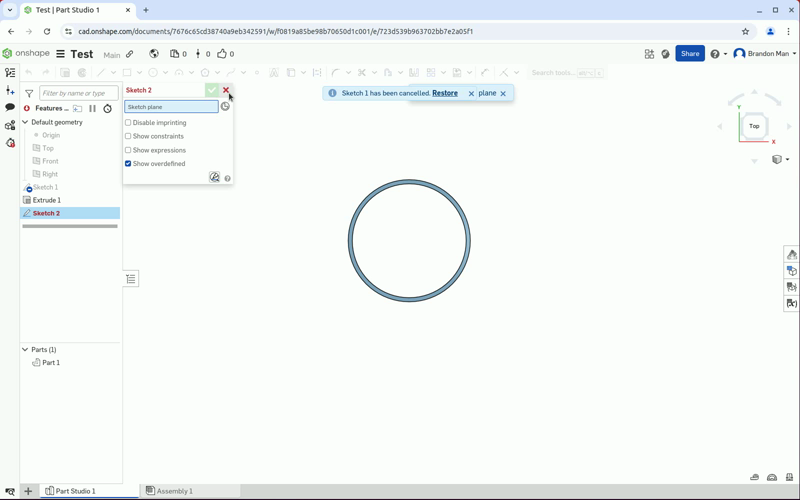
mouse_move(73, 150)
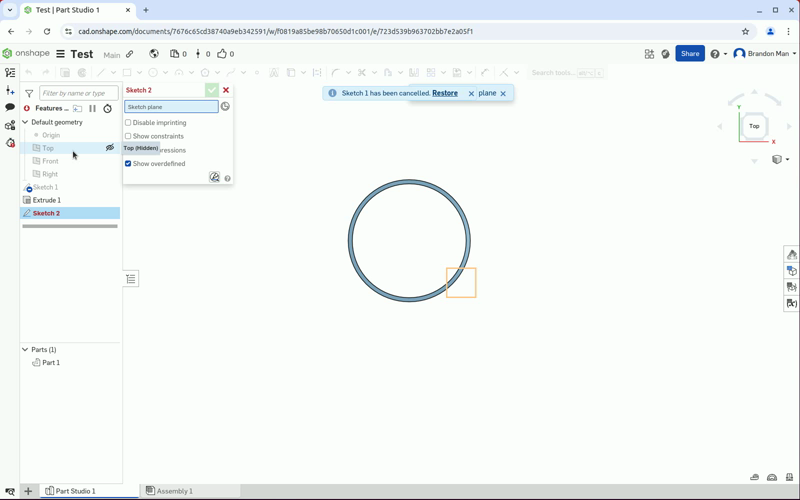
click(73, 150)
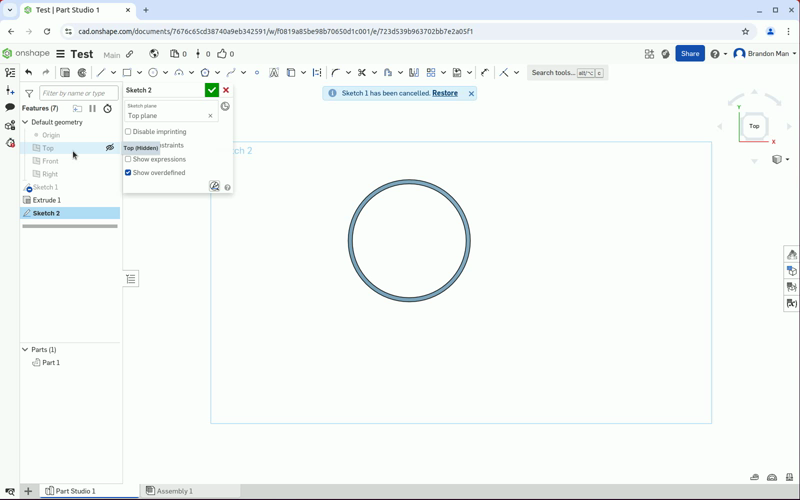
mouse_move(73, 352)
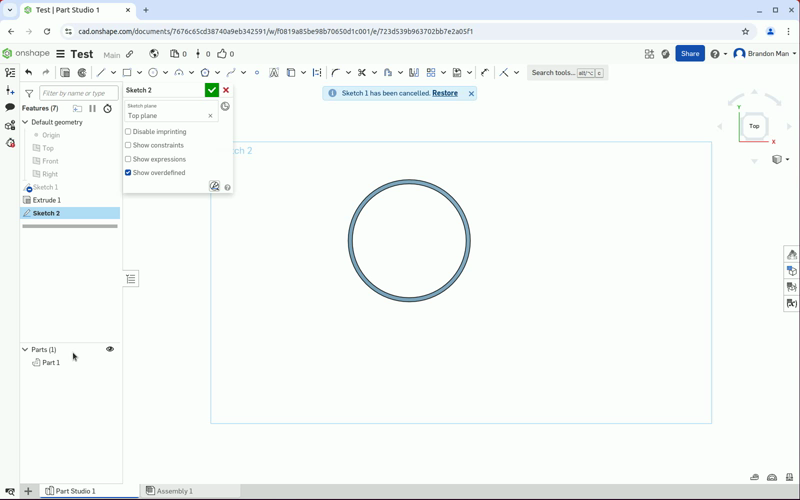
key(y)
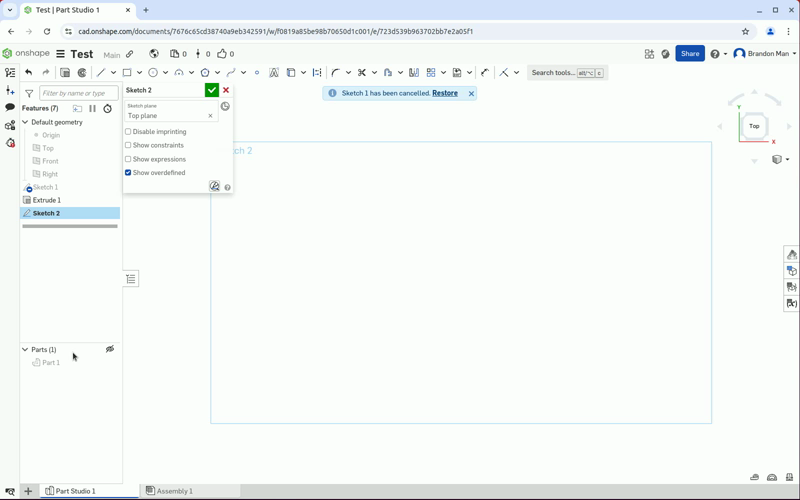
key(c)
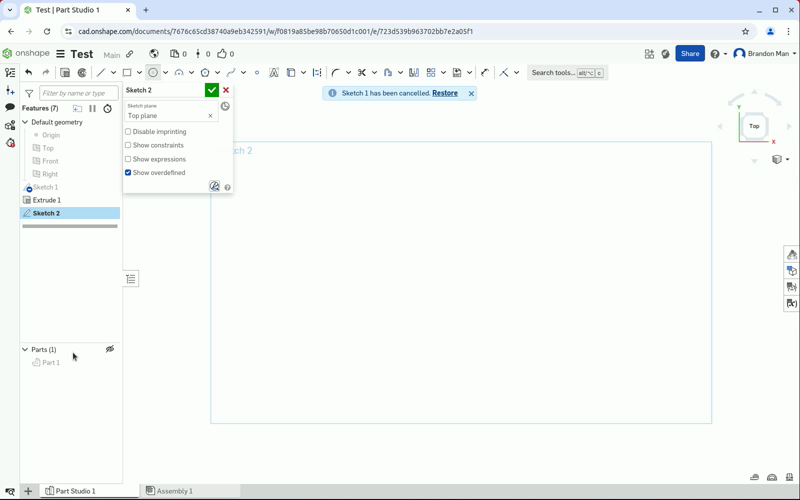
key_down(shift)
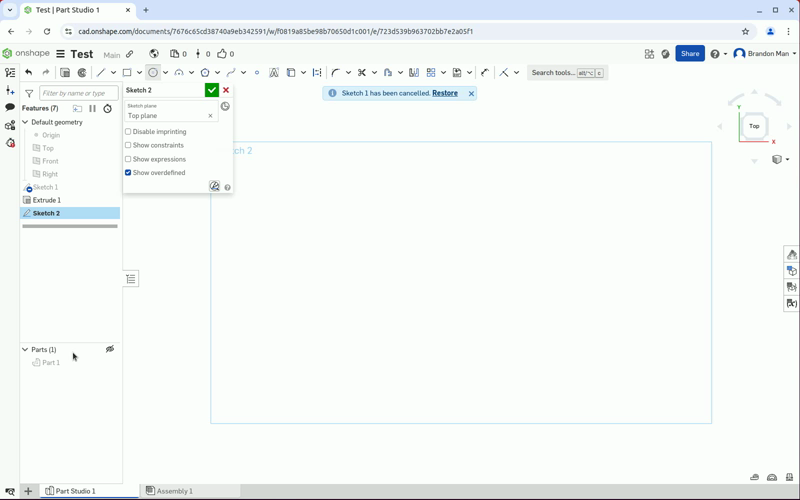
mouse_move(409, 240)
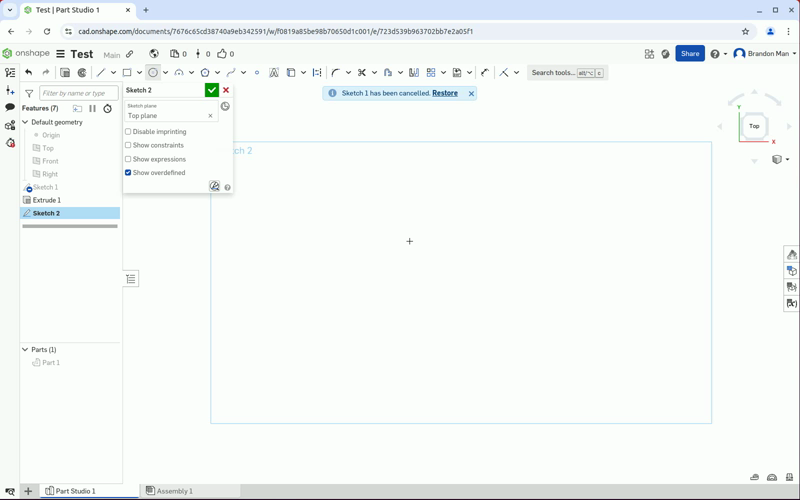
click(409, 240)
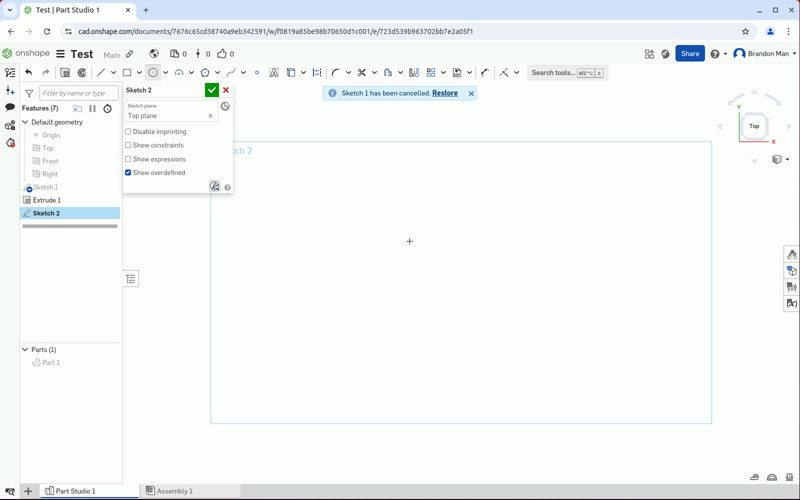
key_up(shift)
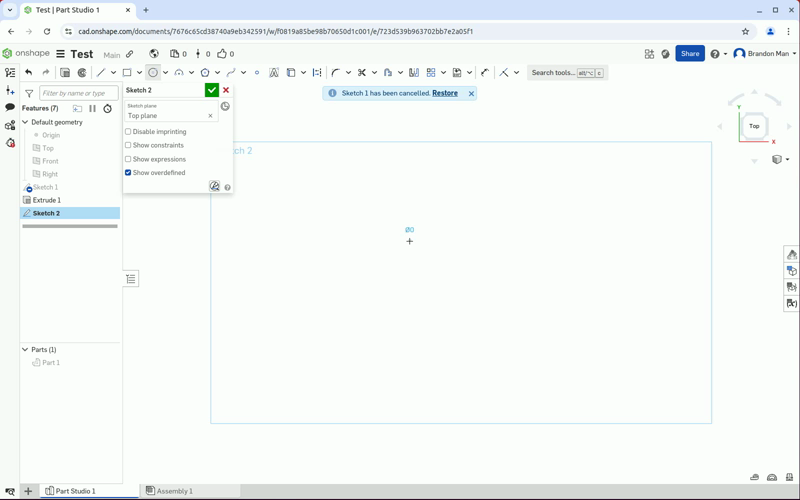
mouse_move(467, 240)
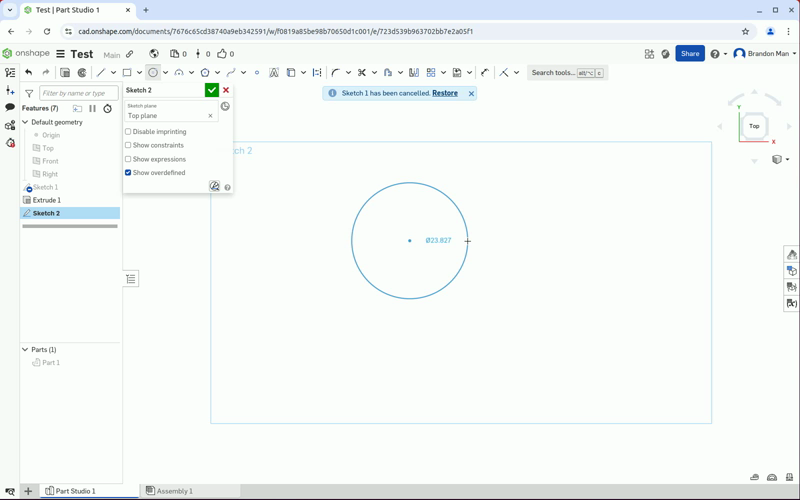
click(467, 240)
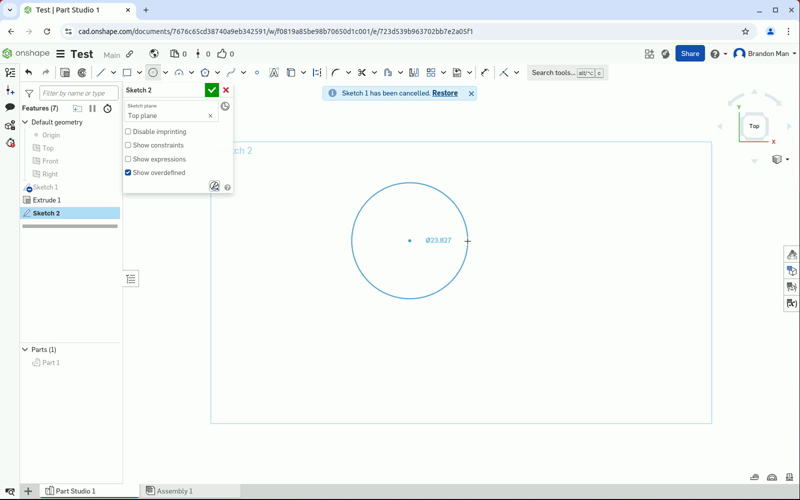
key(esc)
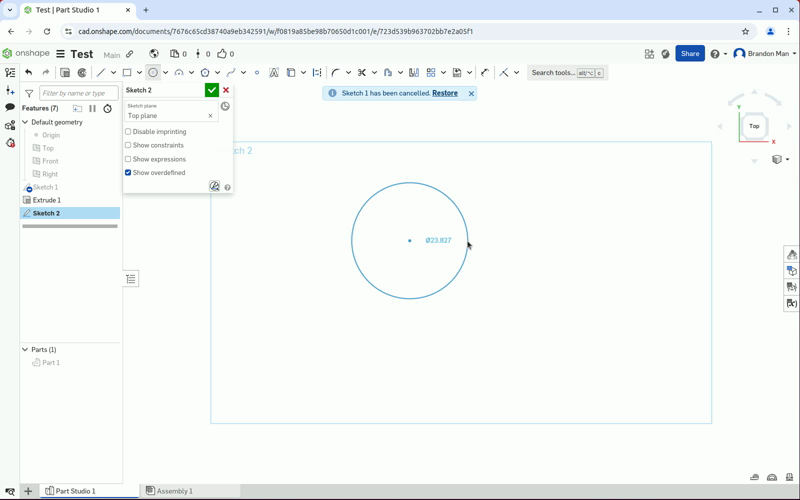
key(c)
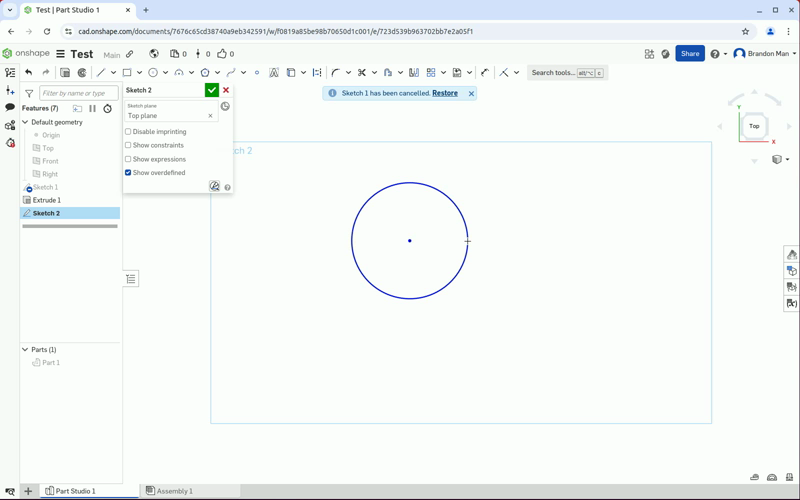
key_down(shift)
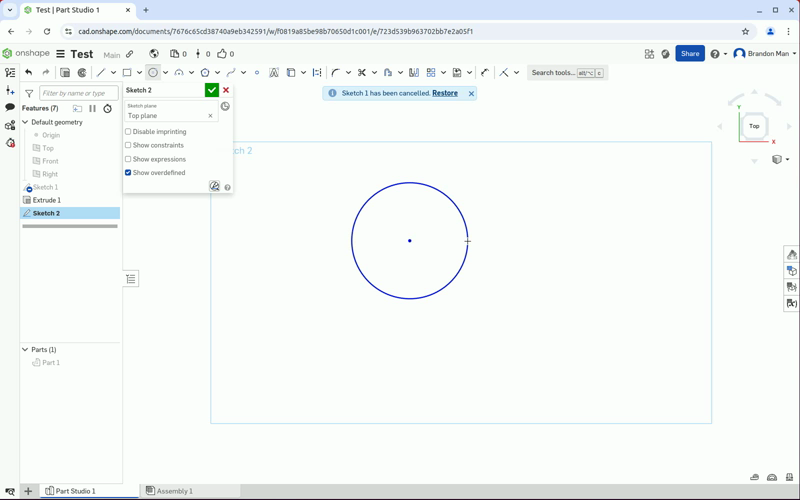
mouse_move(409, 240)
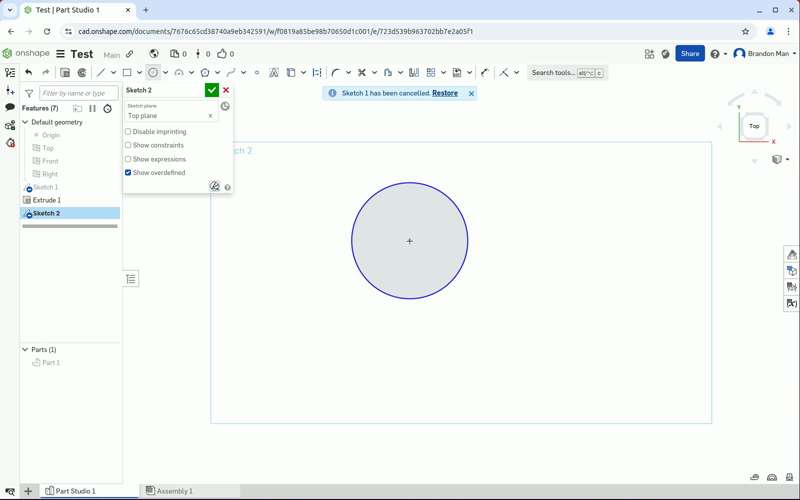
click(409, 240)
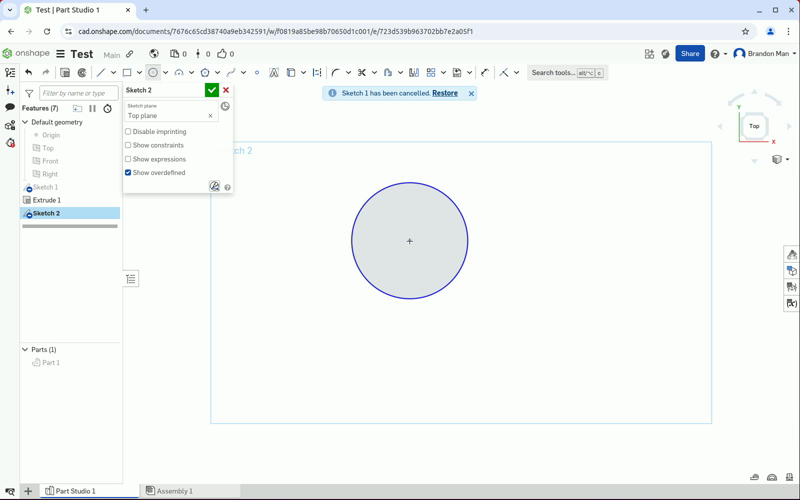
key_up(shift)
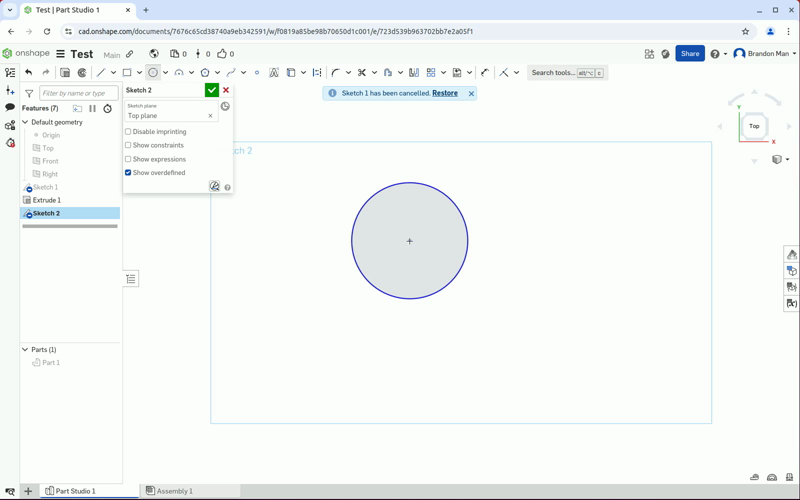
mouse_move(462, 240)
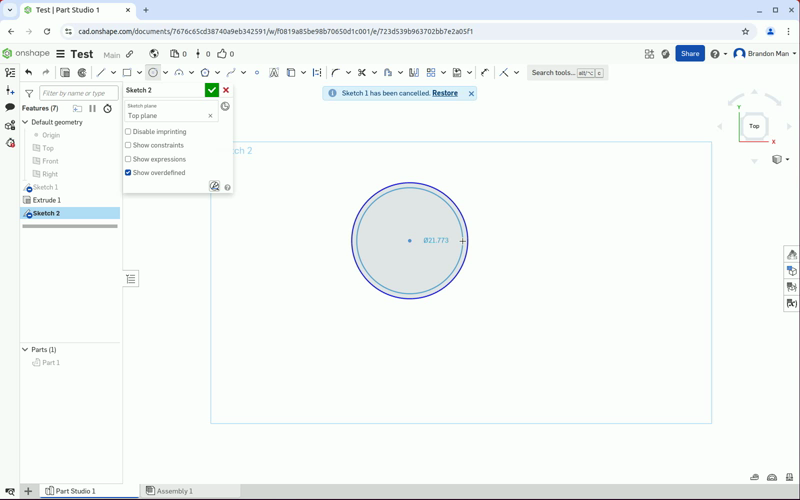
click(462, 240)
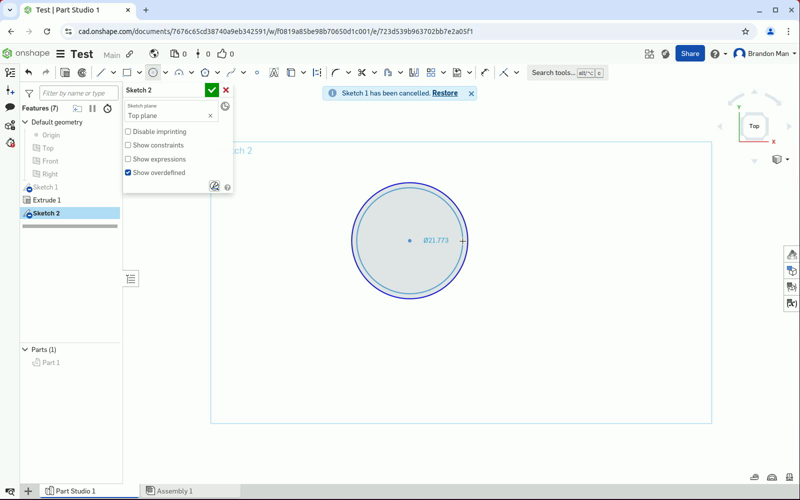
key(esc)
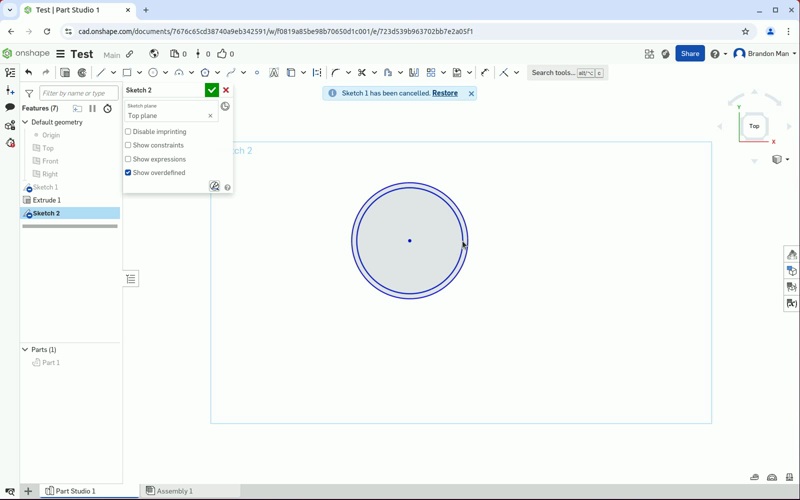
mouse_move(433, 290)
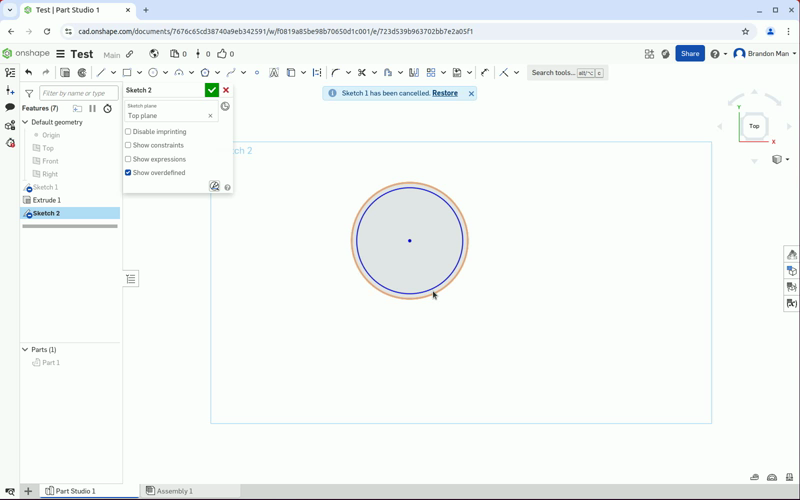
scroll(6)
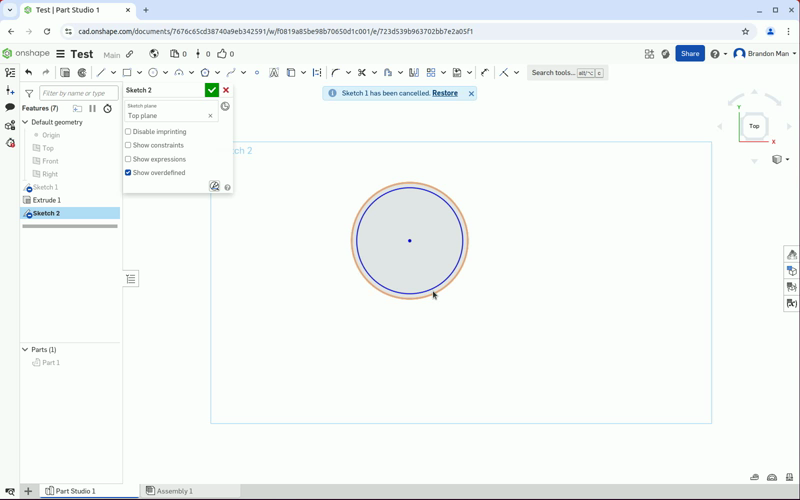
scroll(6)
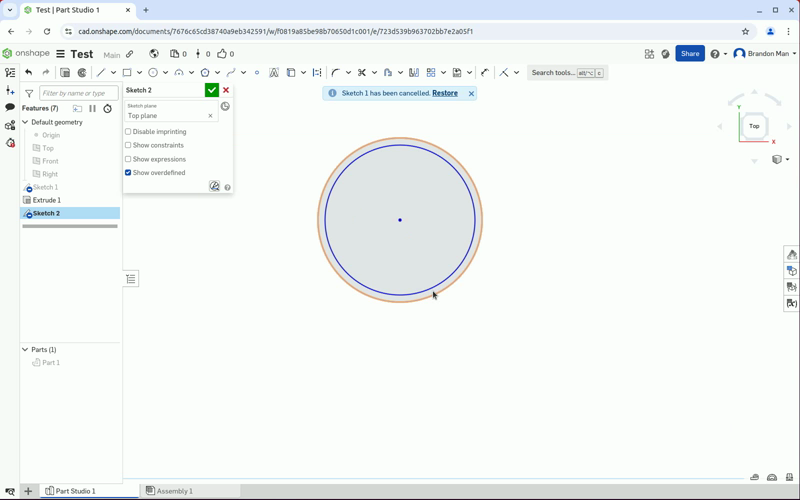
scroll(6)
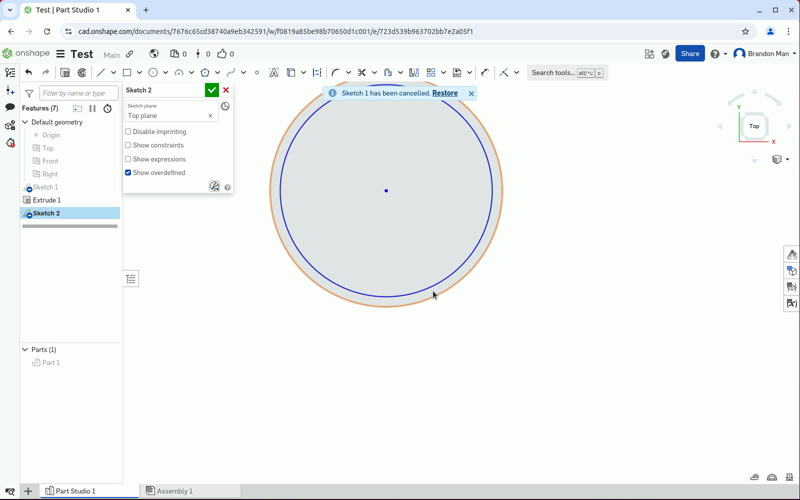
scroll(6)
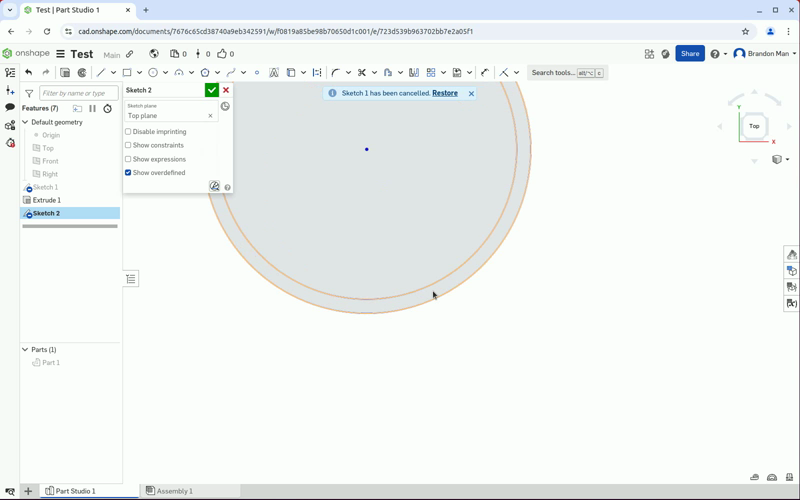
scroll(6)
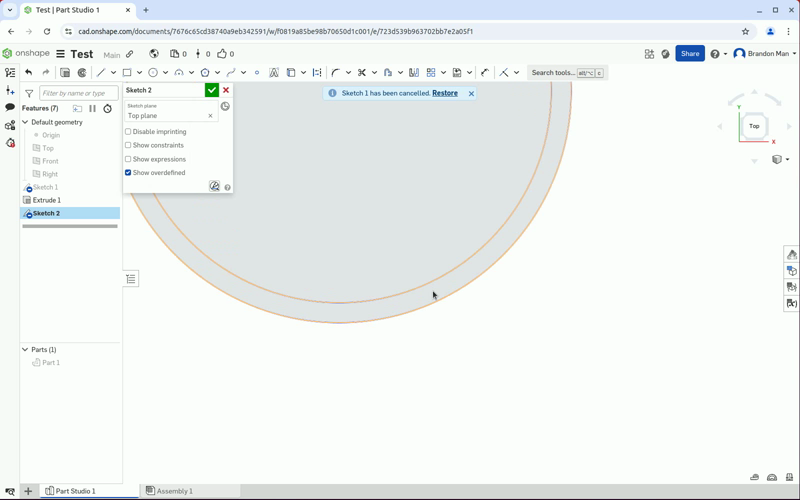
scroll(6)
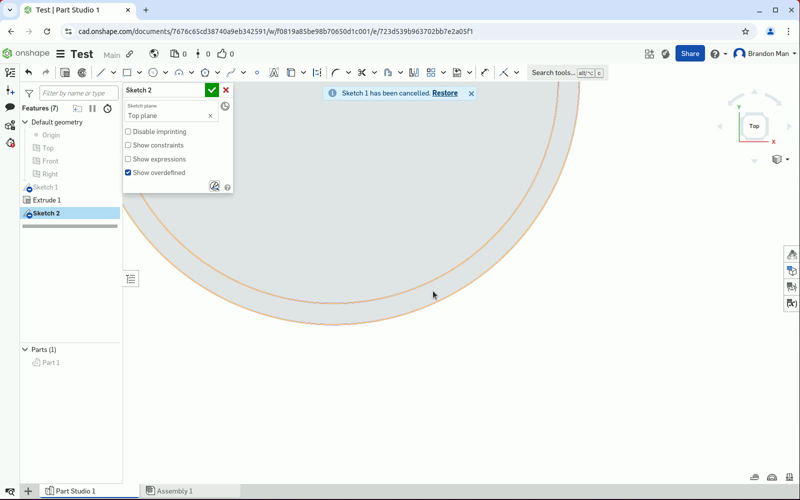
scroll(6)
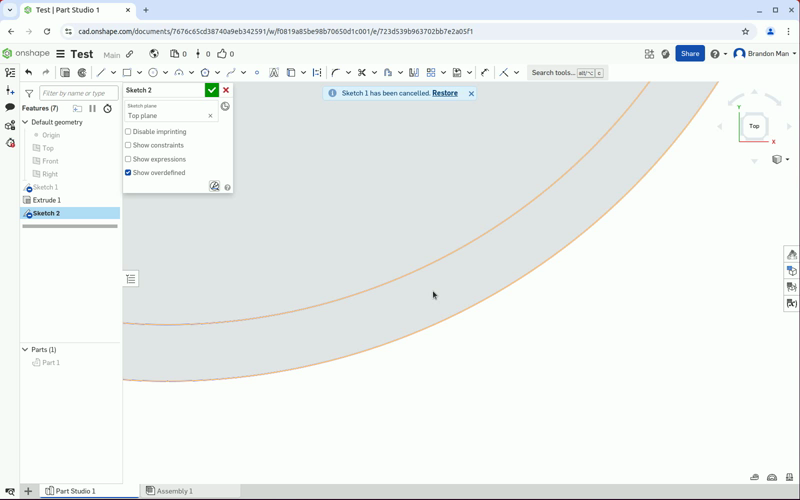
click(433, 290)
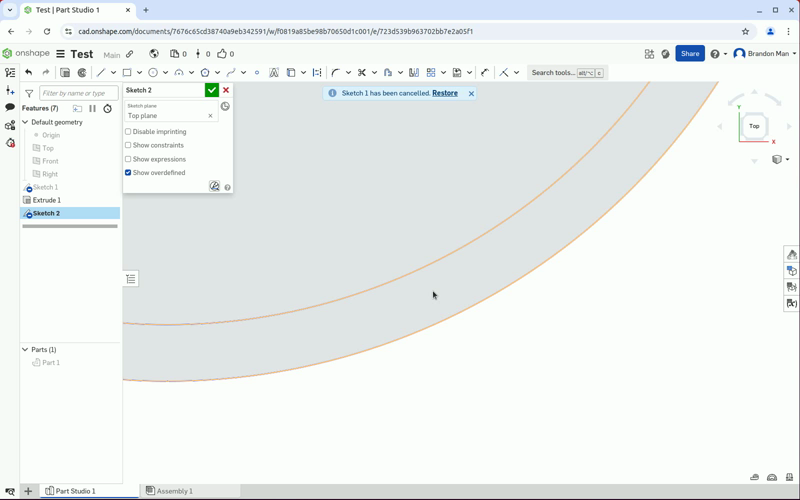
scroll(-6)
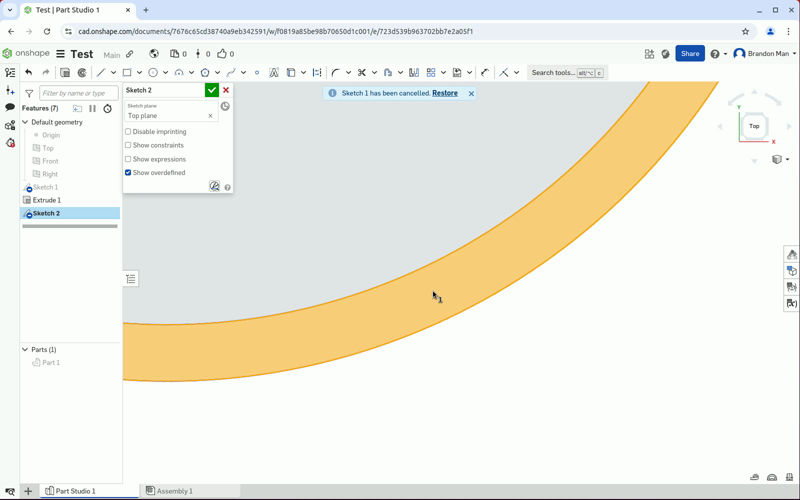
scroll(-6)
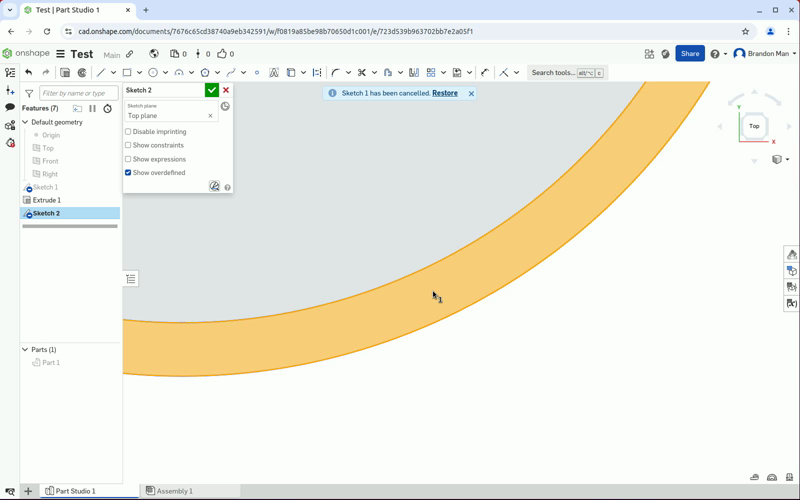
scroll(-6)
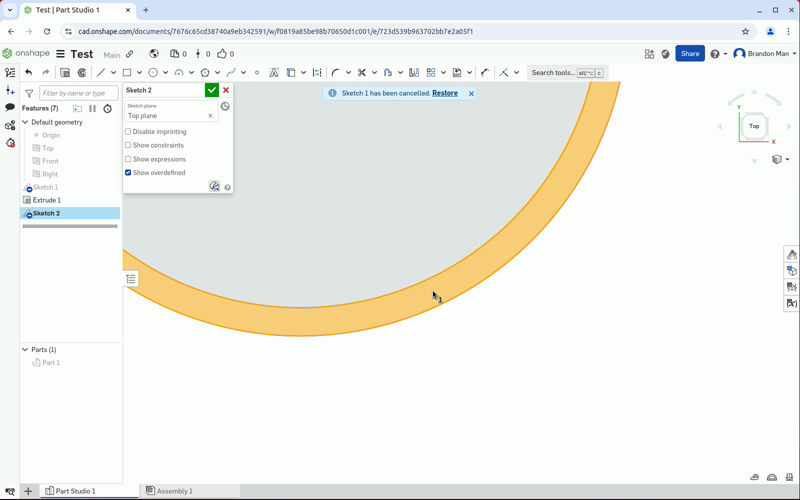
scroll(-6)
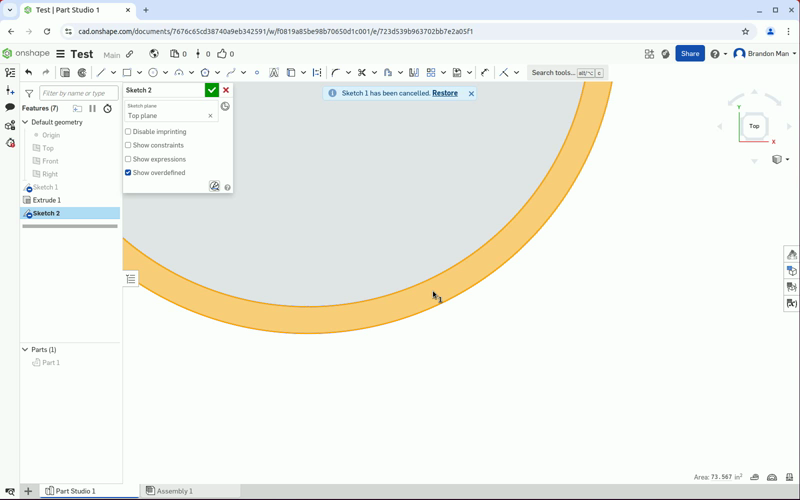
scroll(-6)
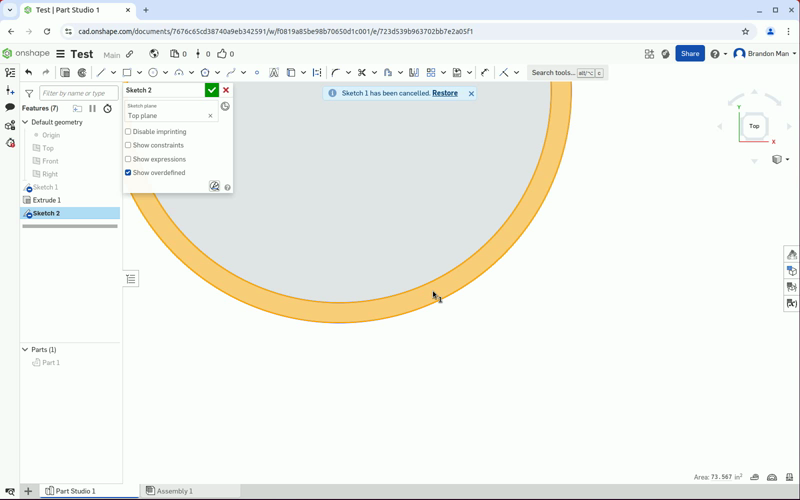
scroll(-6)
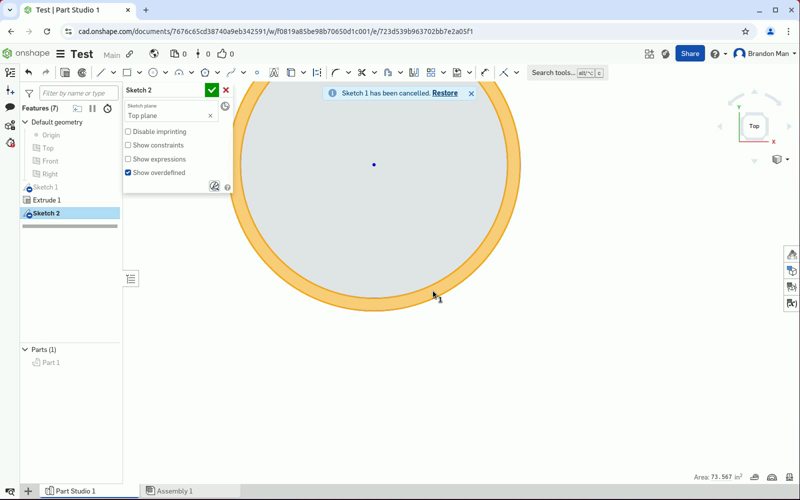
scroll(-6)
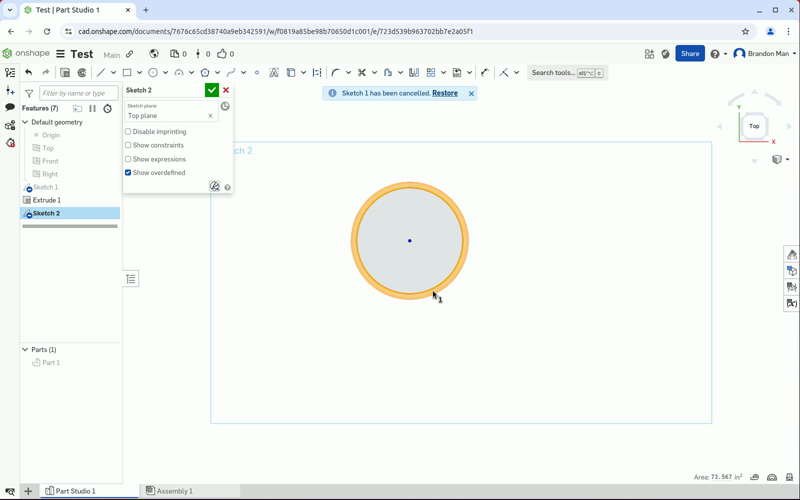
mouse_move(73, 352)
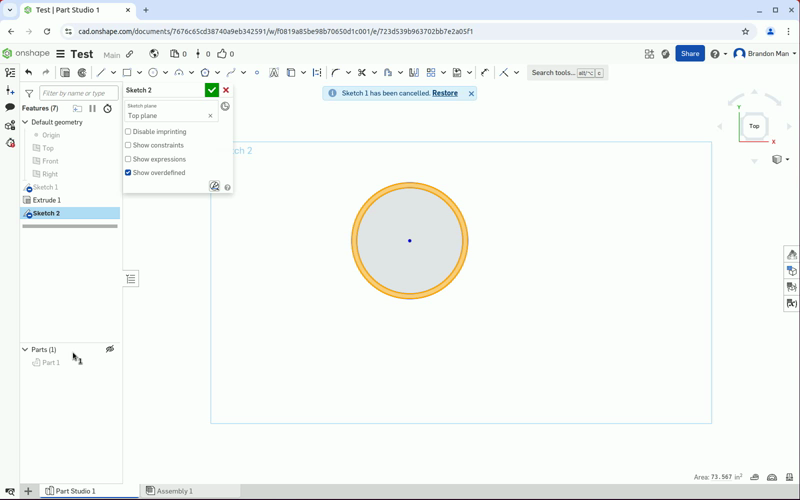
key(shift+y)
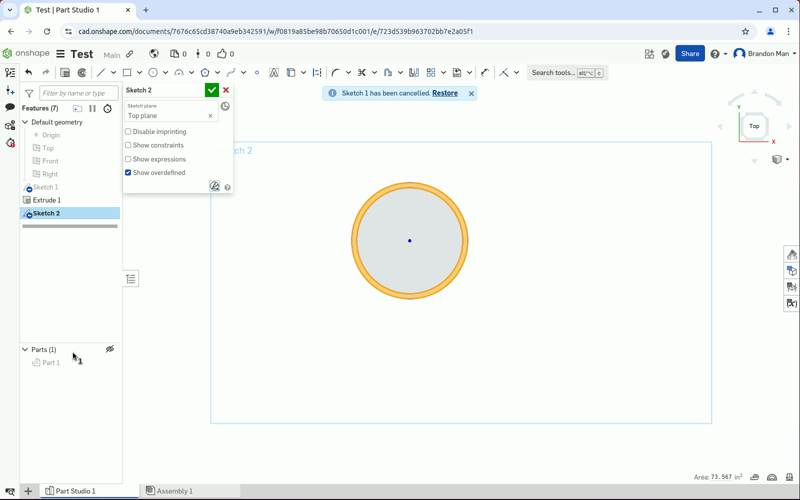
key(shift+e)
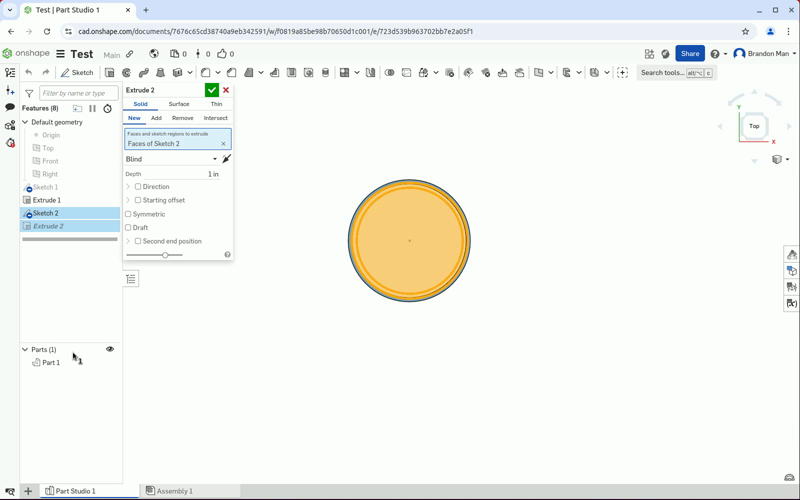
mouse_move(143, 106)
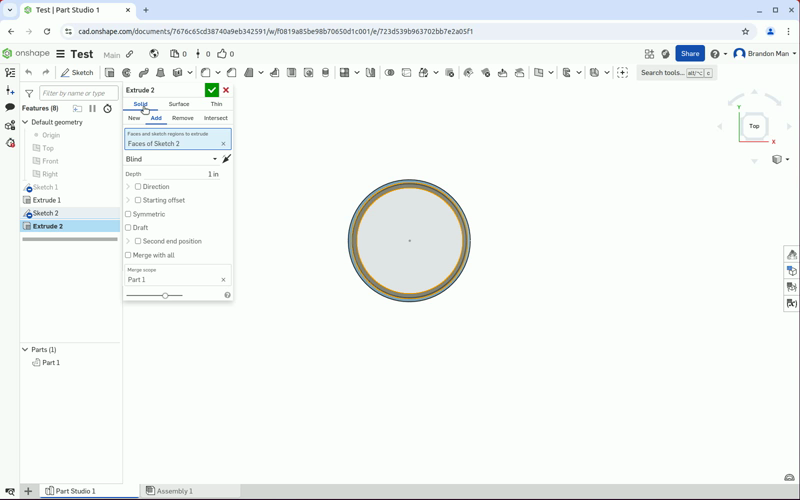
click(143, 106)
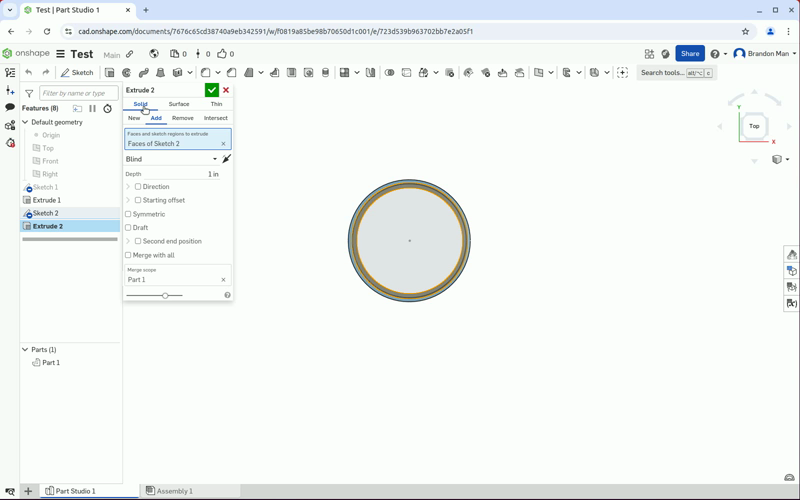
mouse_move(137, 120)
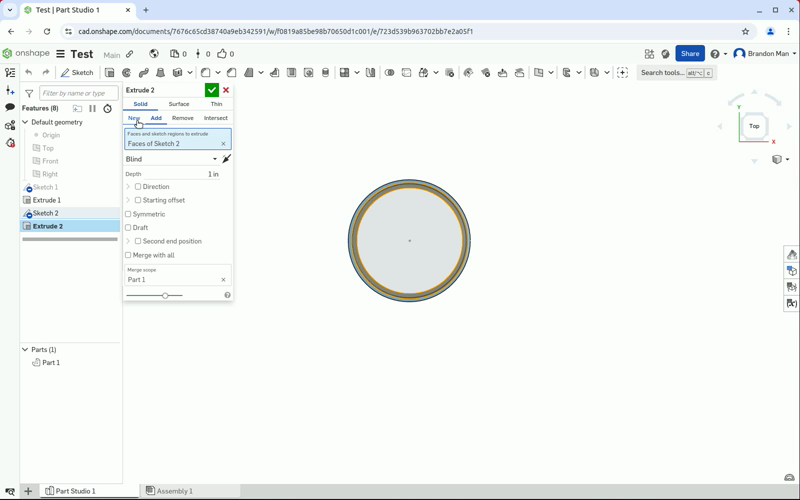
click(137, 120)
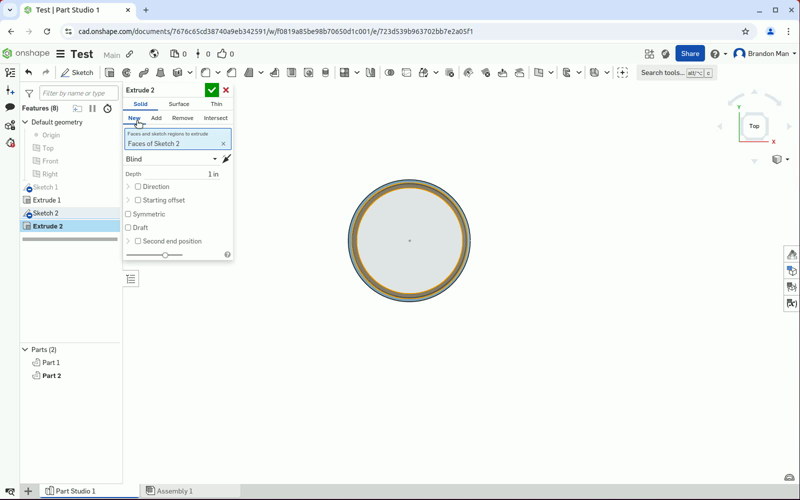
key(tab, 4)
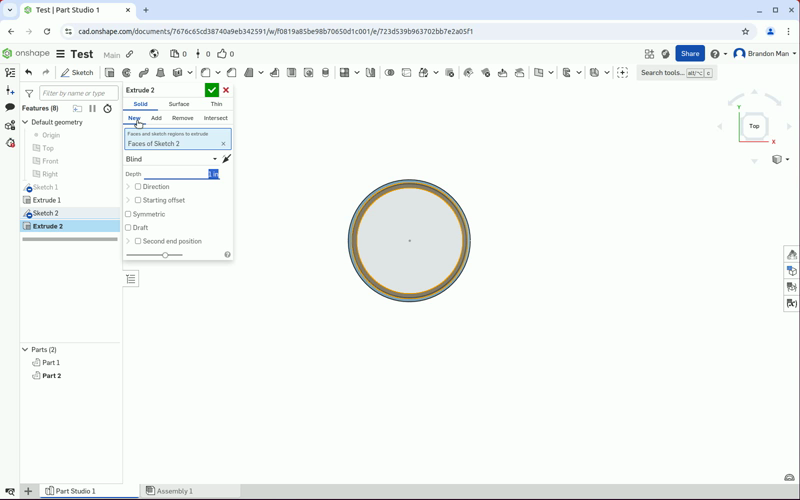
text(1.444)
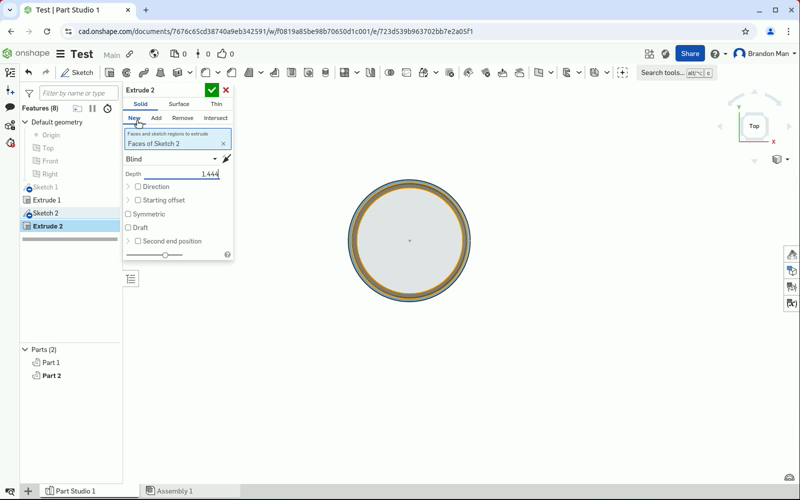
key(enter)
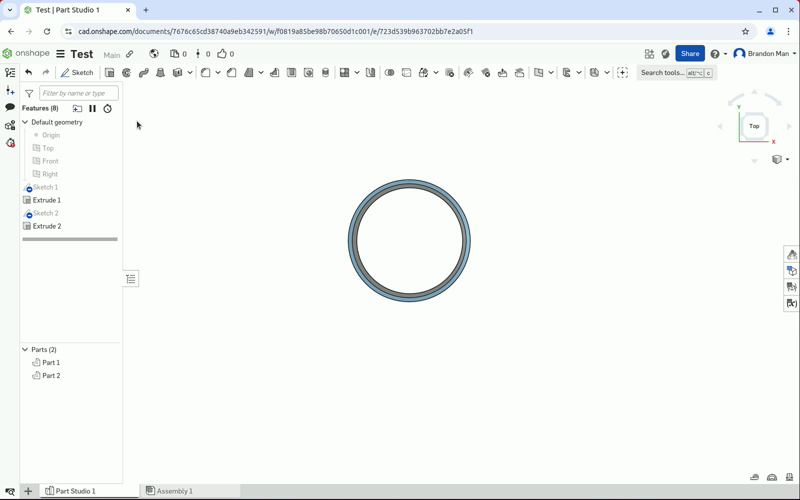
key(shift+h)
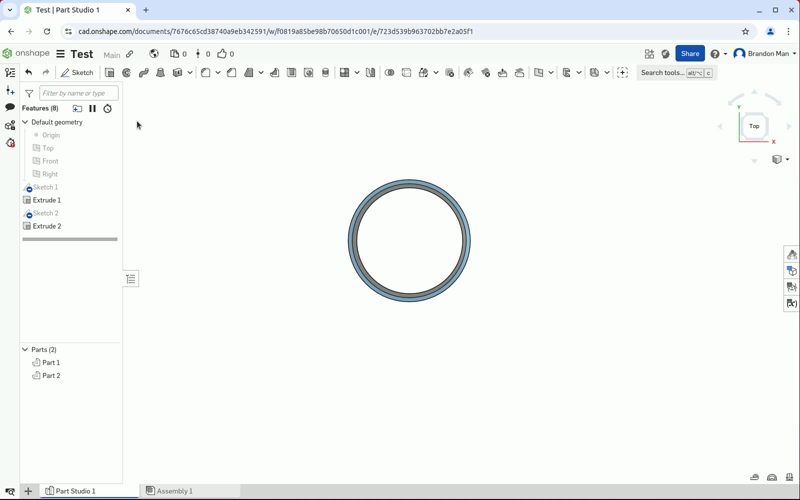
key(shift+h)
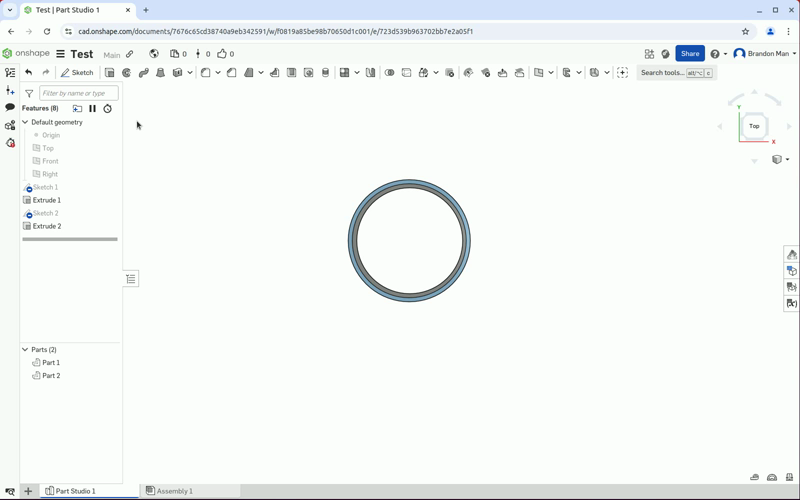
mouse_move(73, 189)
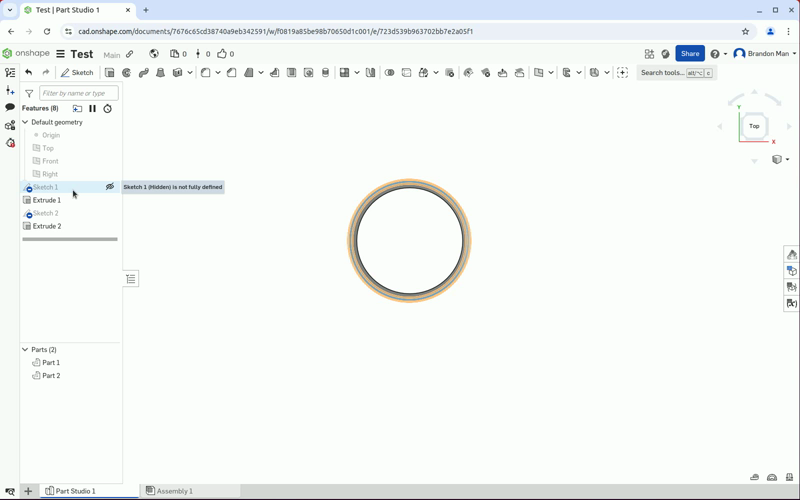
click(73, 189)
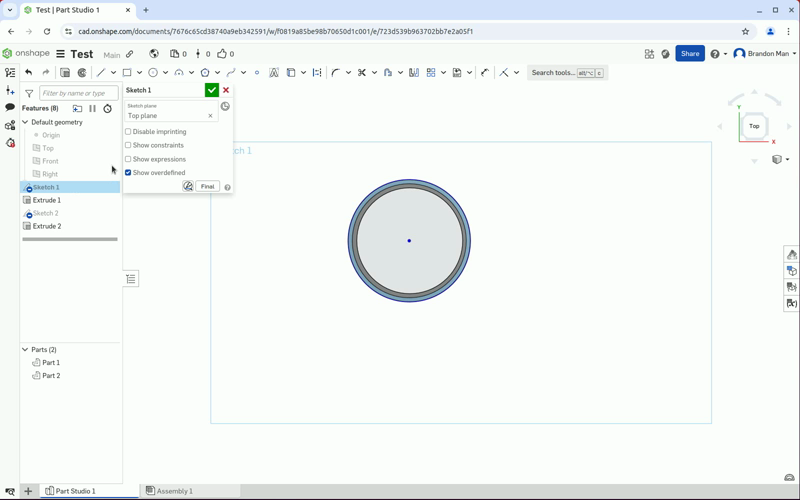
mouse_move(229, 92)
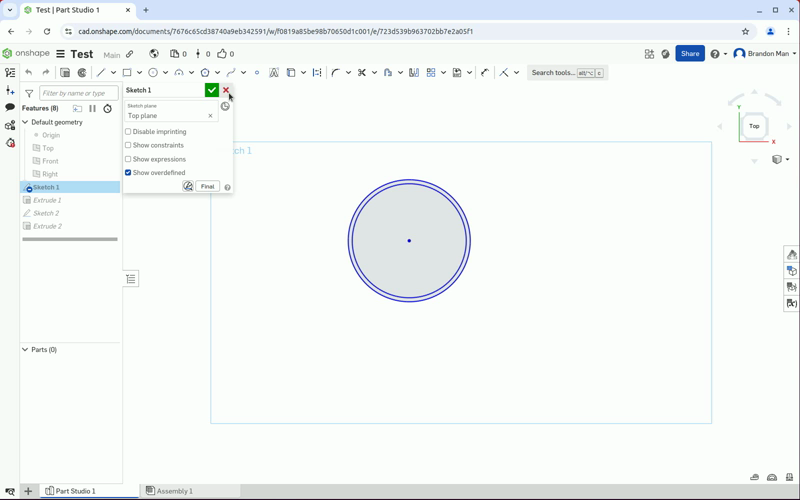
click(229, 92)
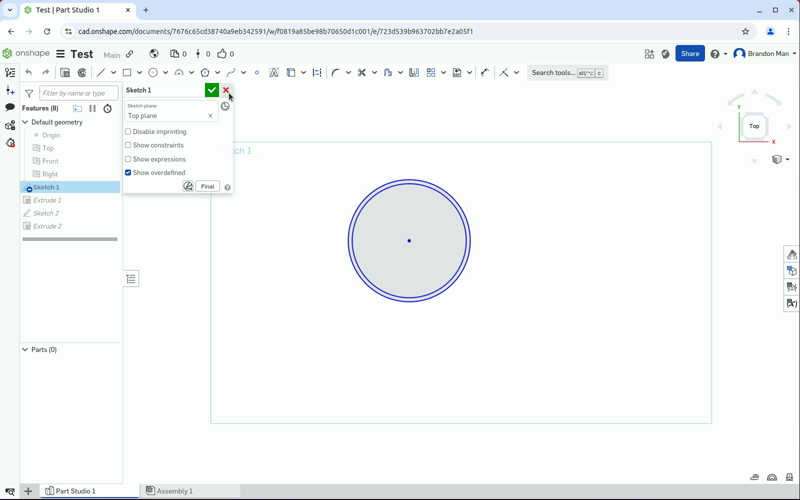
key(shift+s)
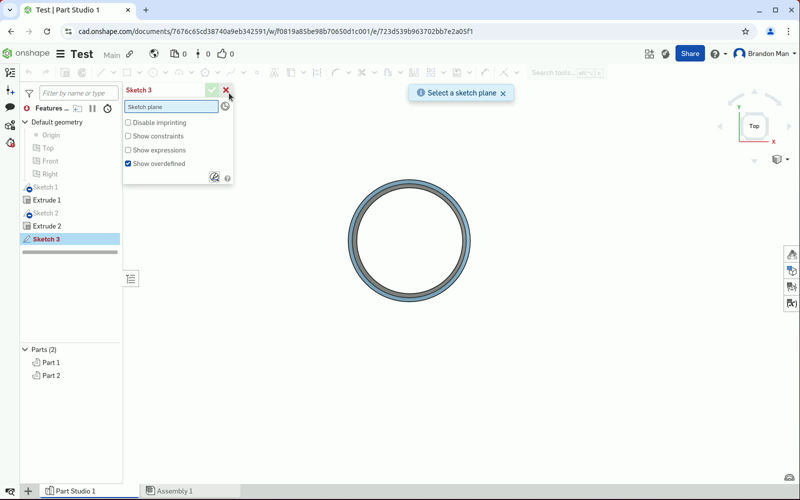
mouse_move(73, 150)
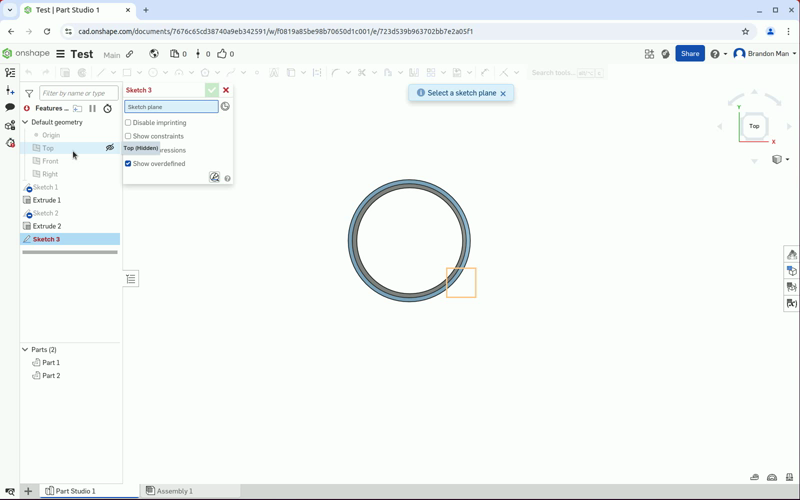
click(73, 150)
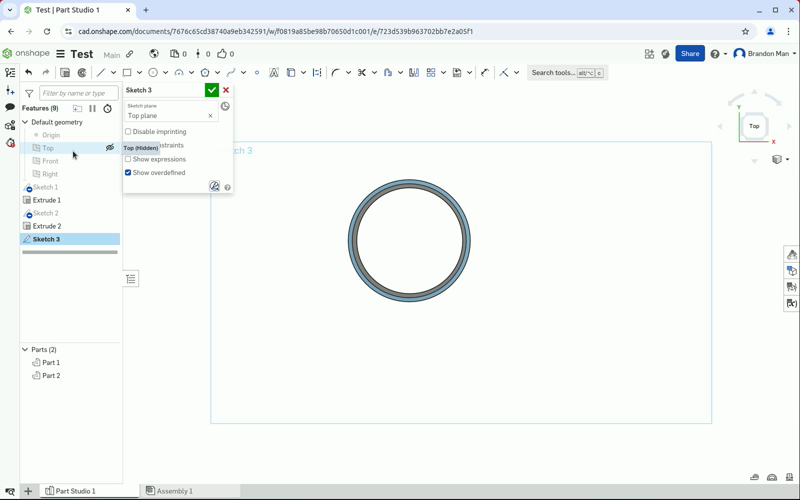
mouse_move(73, 352)
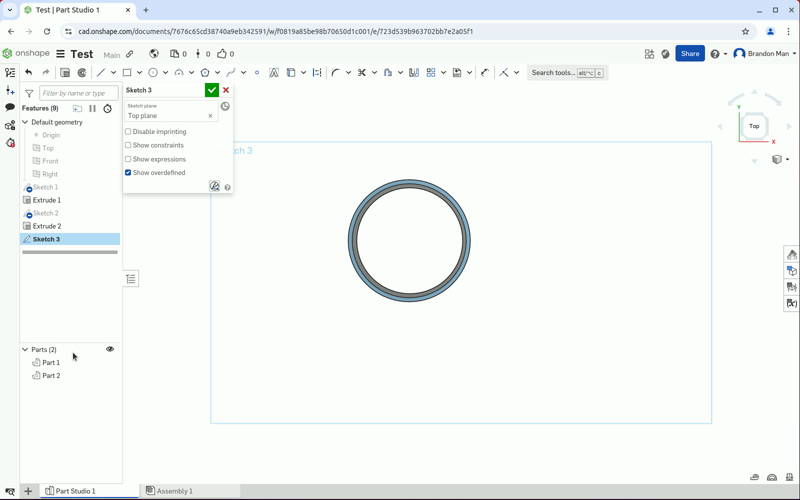
key(y)
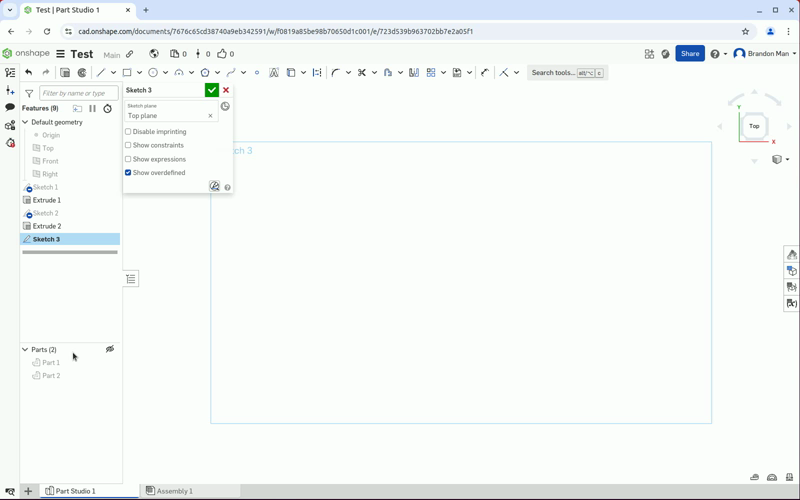
key(c)
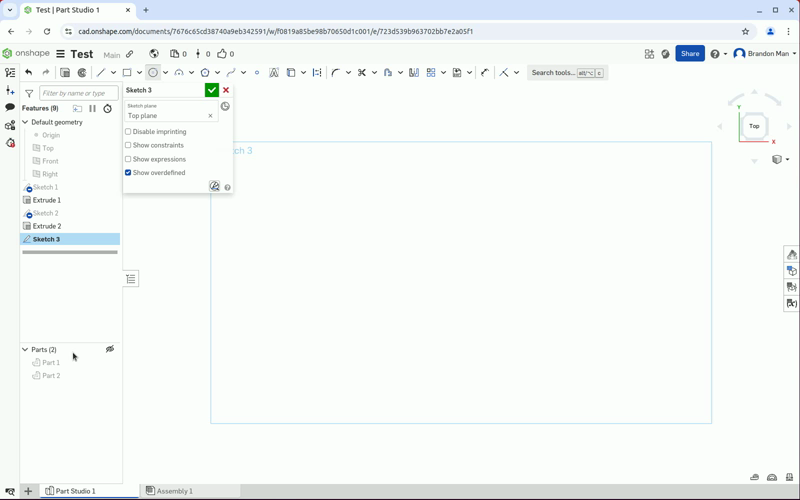
key_down(shift)
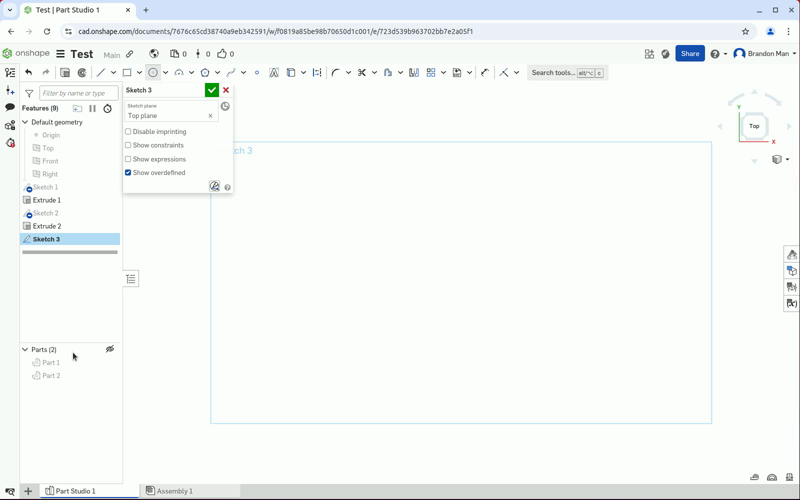
mouse_move(408, 240)
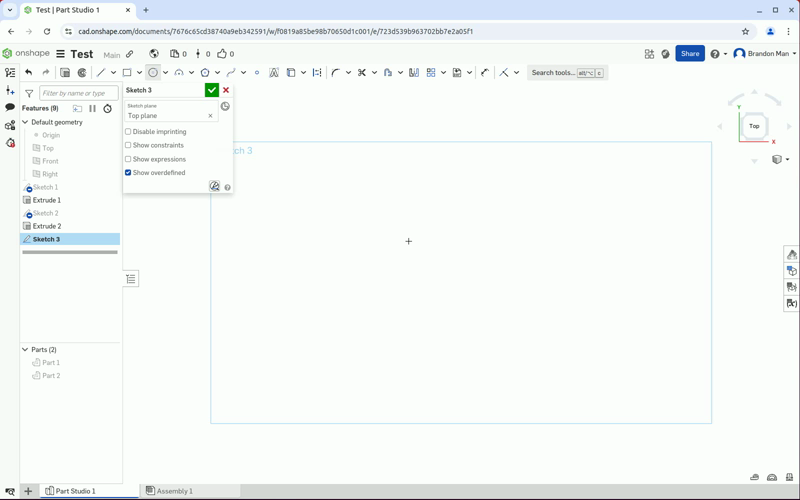
click(408, 240)
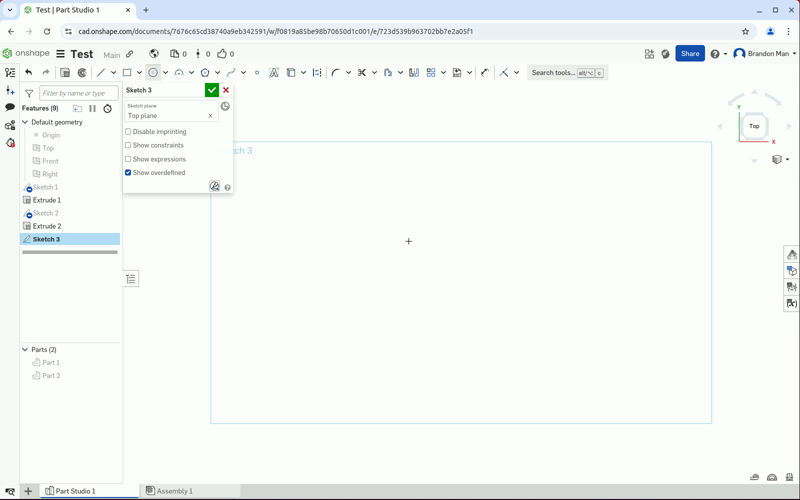
key_up(shift)
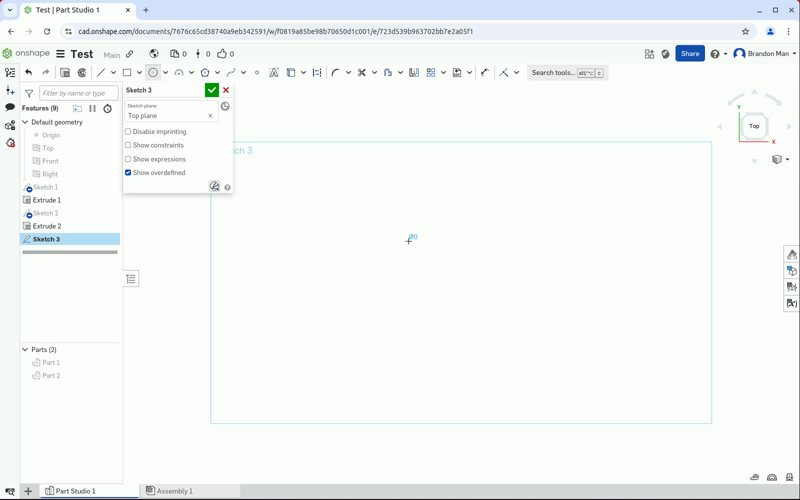
mouse_move(462, 240)
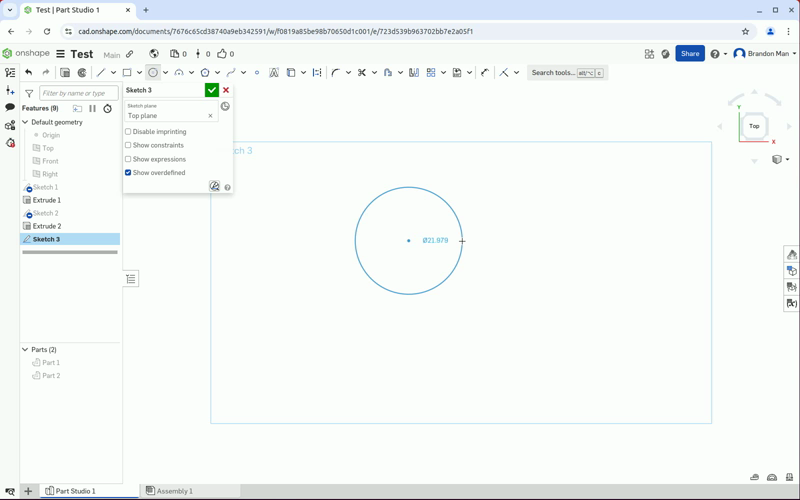
click(462, 240)
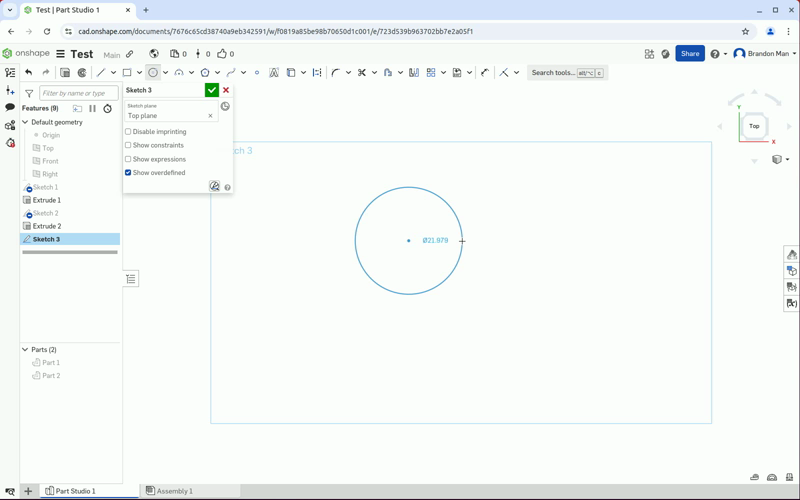
key(esc)
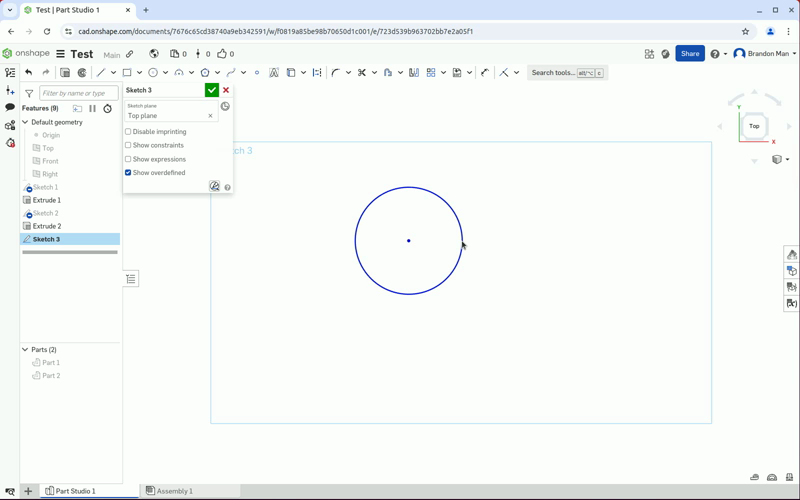
key(c)
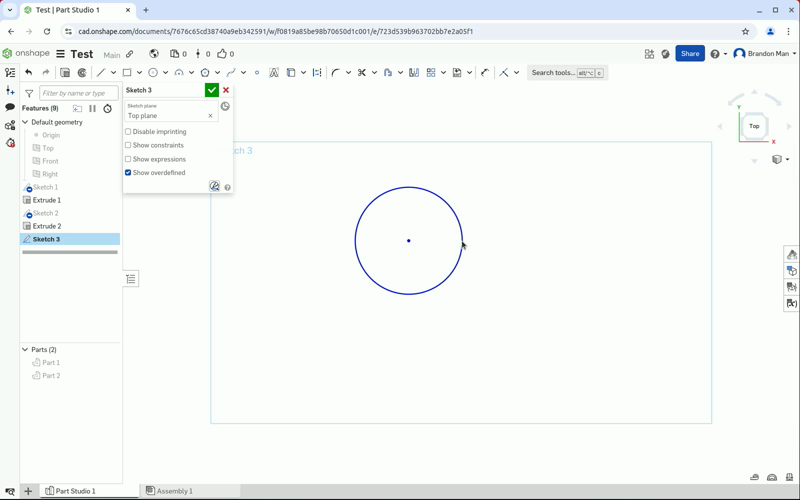
key_down(shift)
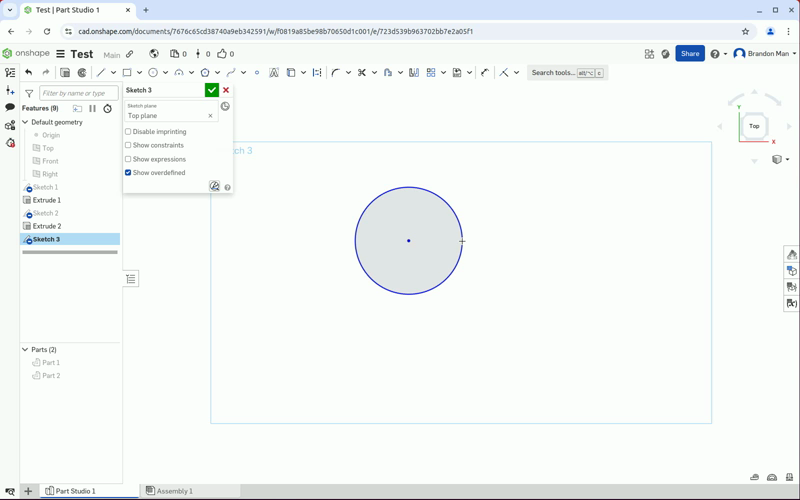
mouse_move(408, 240)
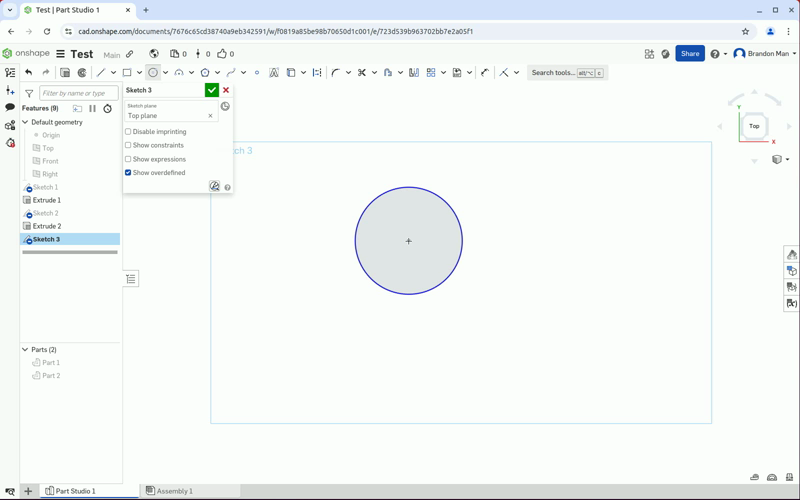
click(408, 240)
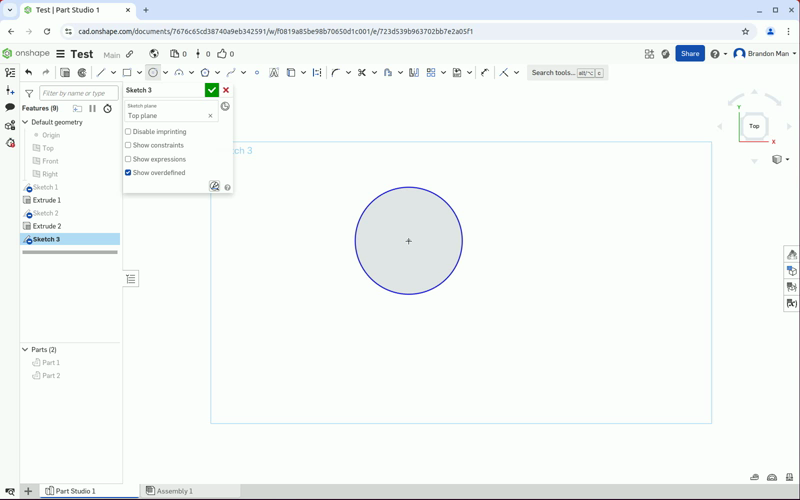
key_up(shift)
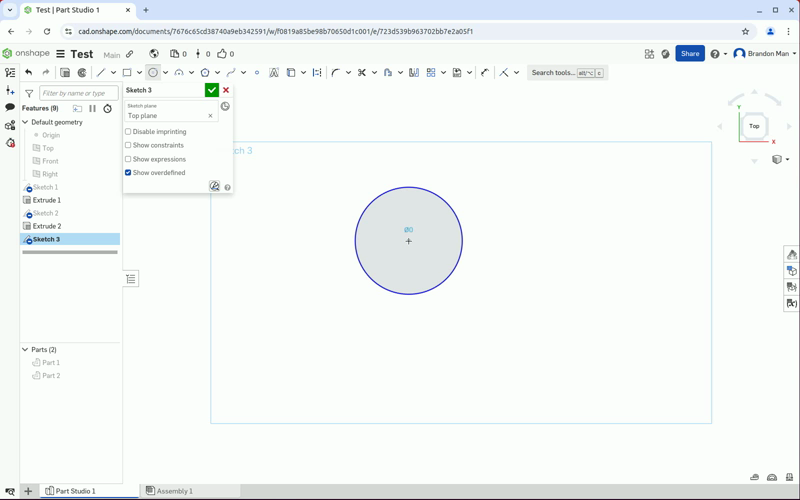
mouse_move(454, 240)
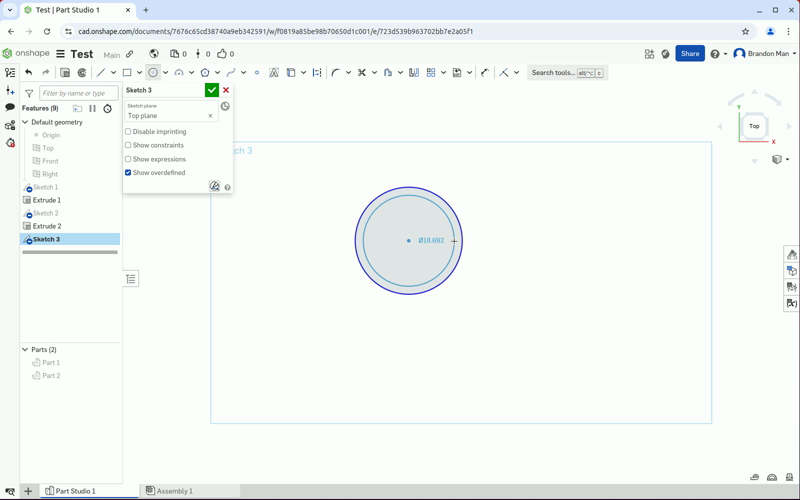
click(454, 240)
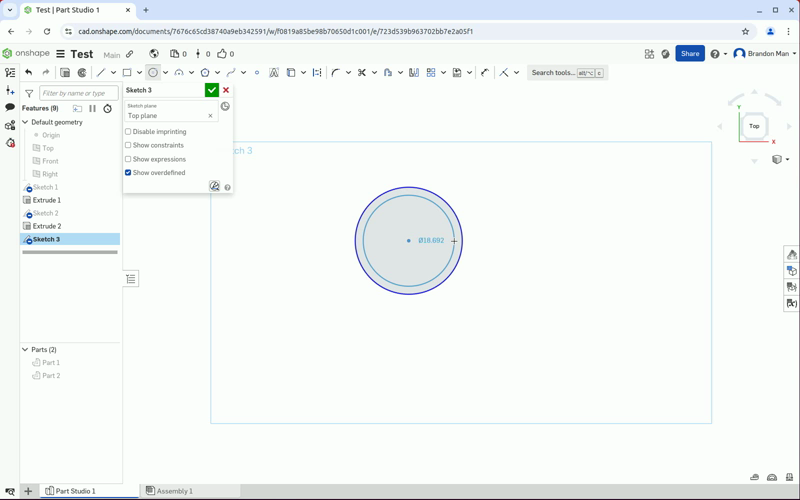
key(esc)
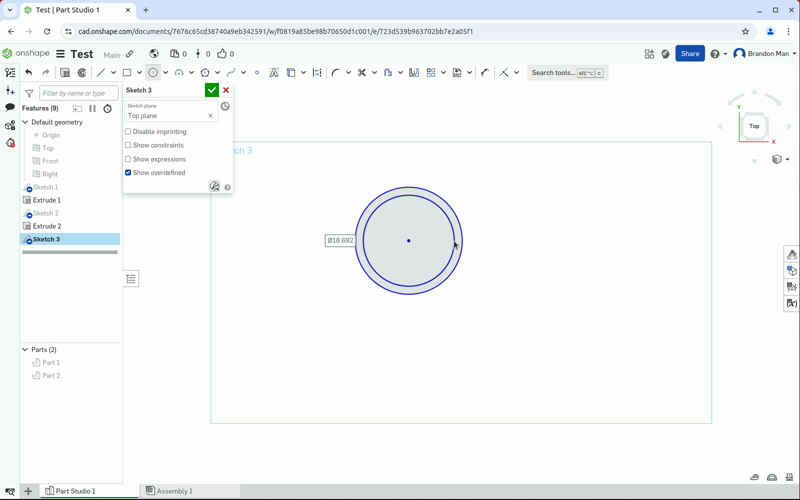
mouse_move(403, 189)
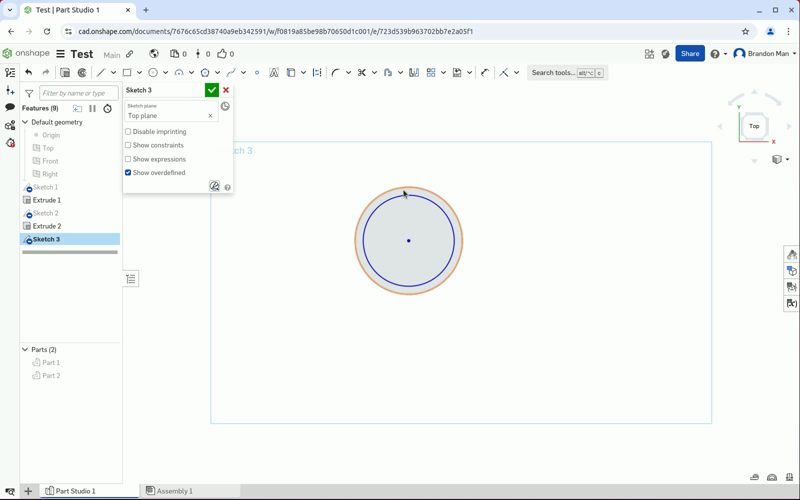
click(403, 189)
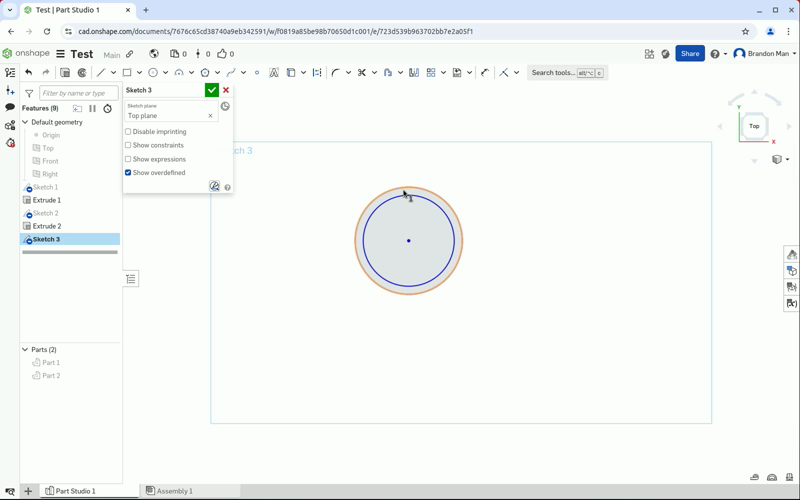
mouse_move(73, 352)
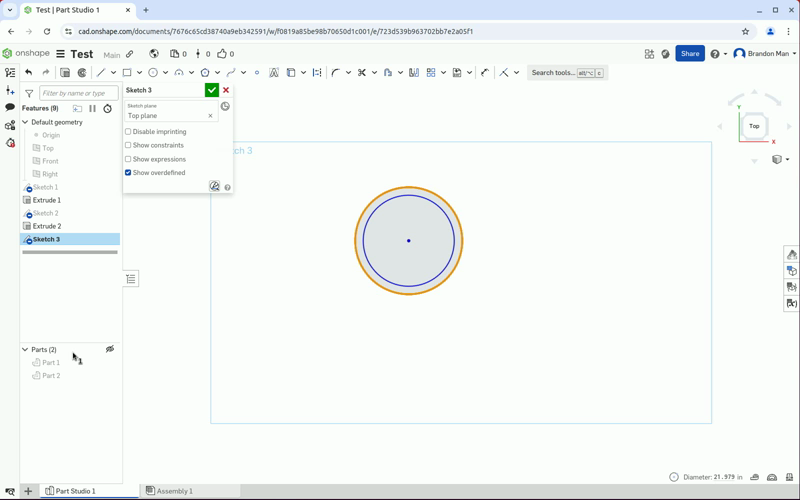
key(shift+y)
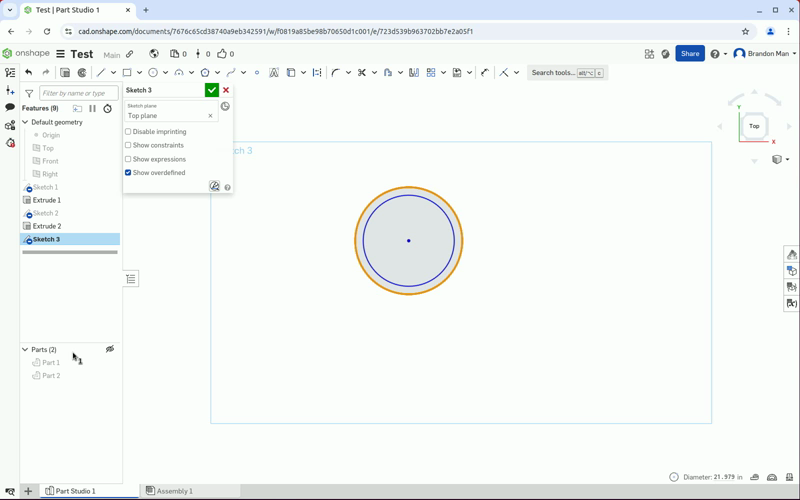
key(shift+e)
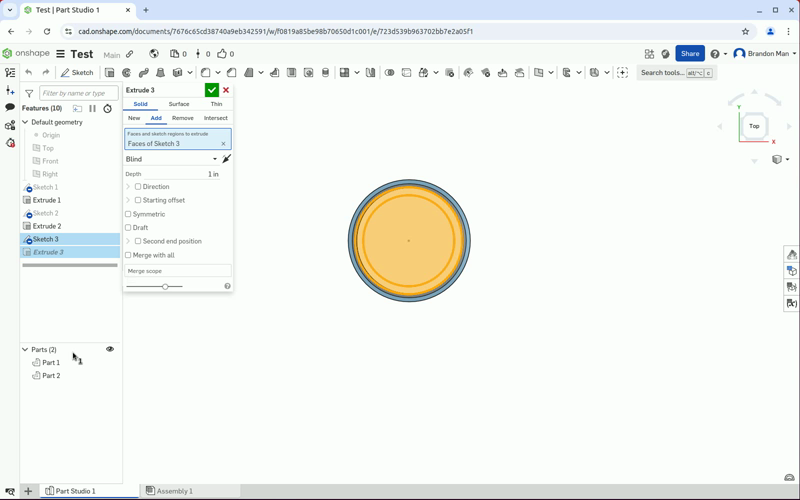
mouse_move(143, 106)
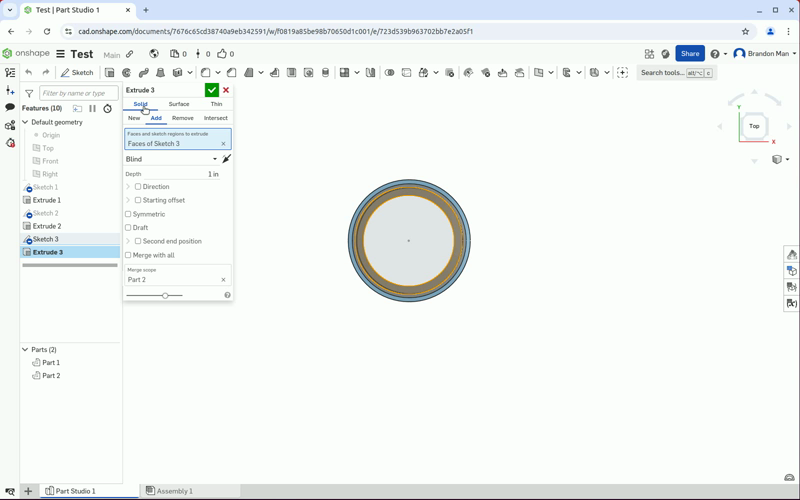
click(143, 106)
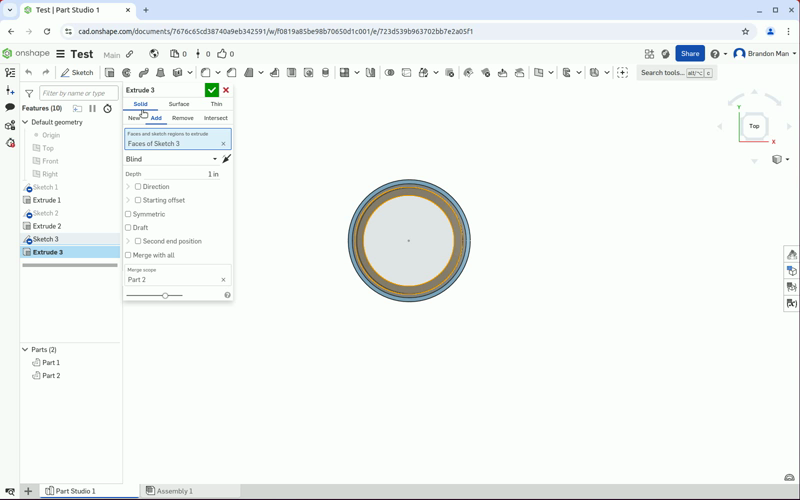
mouse_move(137, 120)
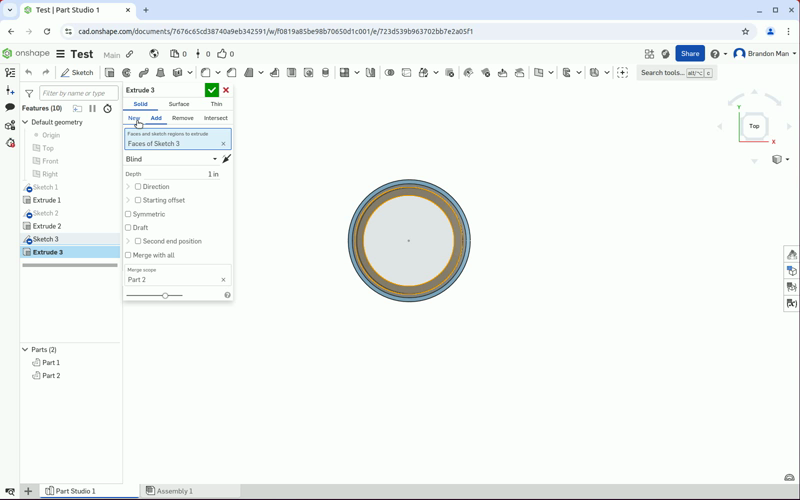
click(137, 120)
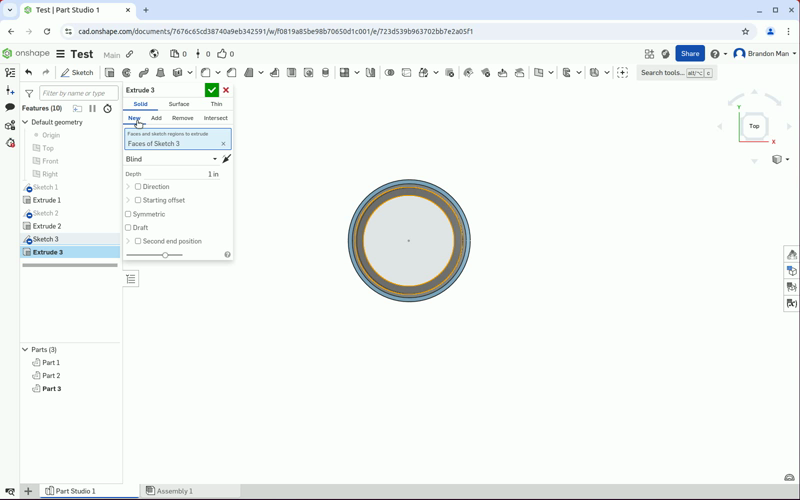
key(tab, 4)
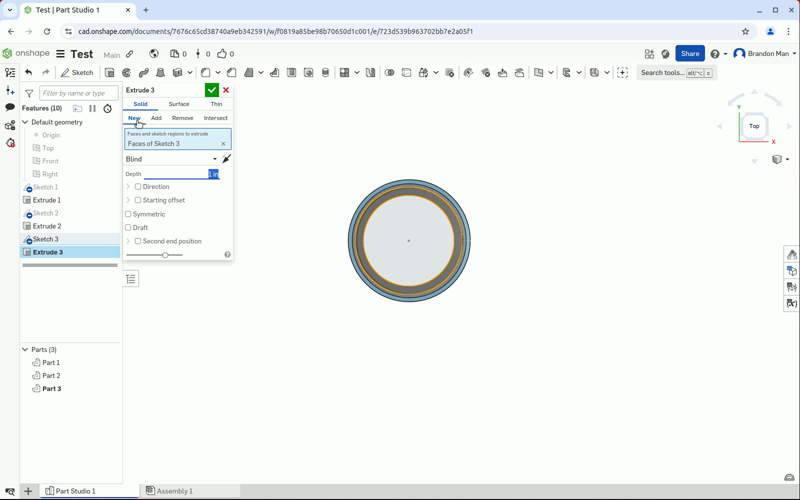
text(1.444)
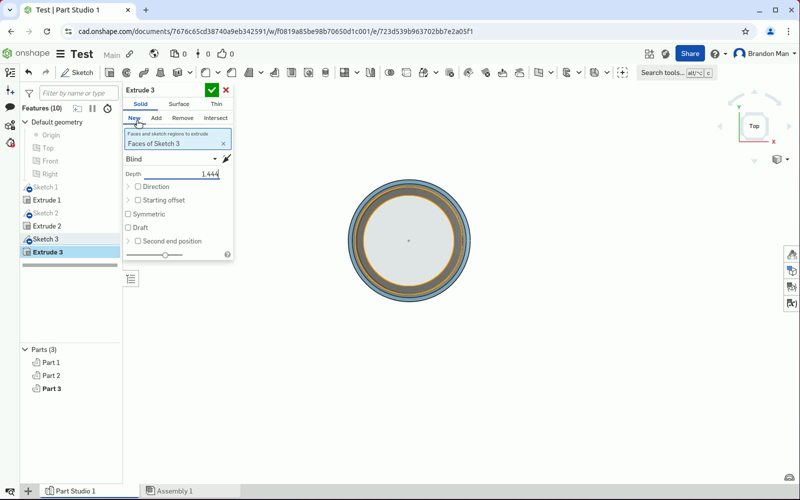
key(enter)
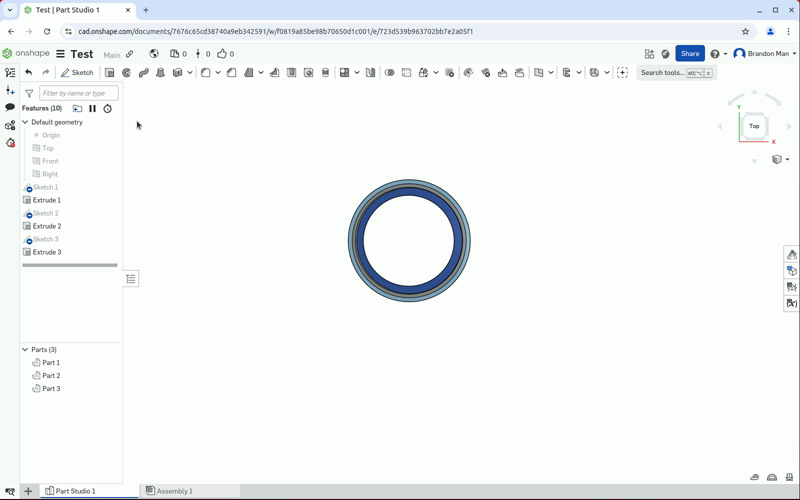
key(shift+h)
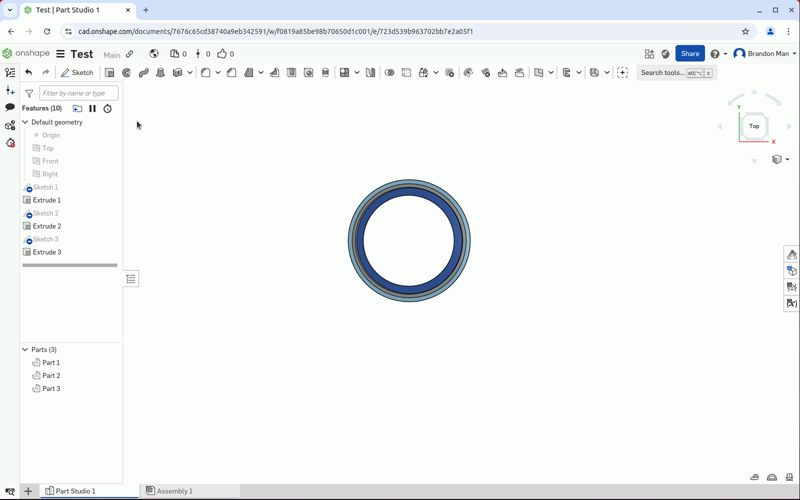
key(shift+h)
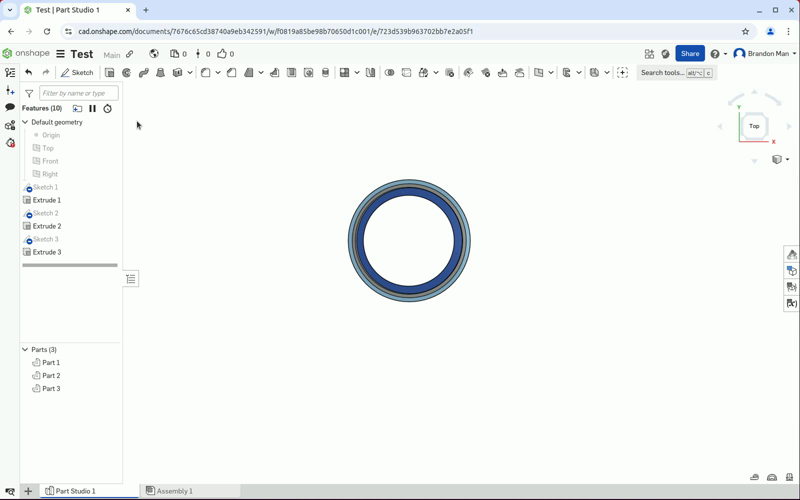
mouse_move(73, 189)
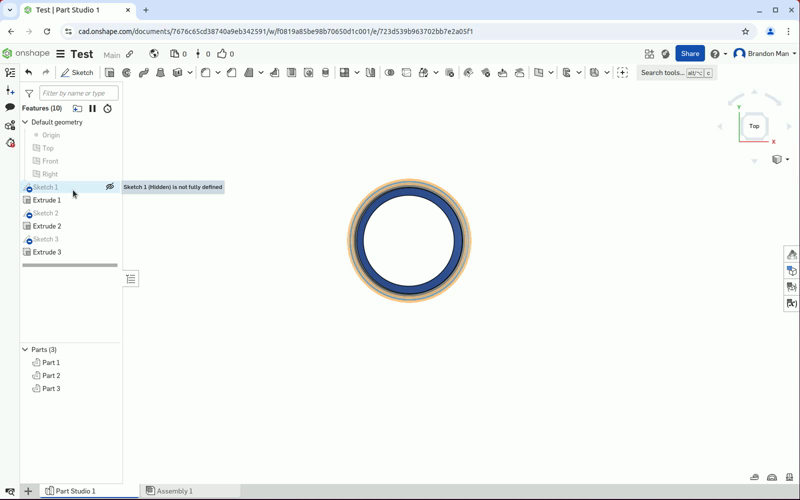
click(73, 189)
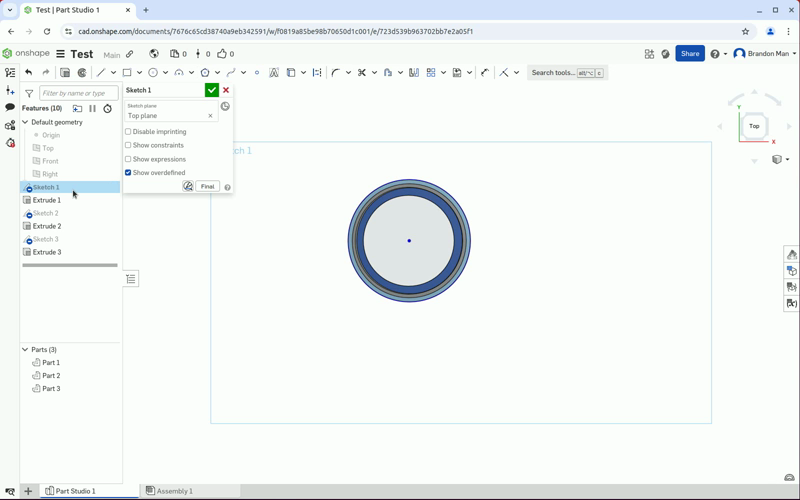
mouse_move(229, 92)
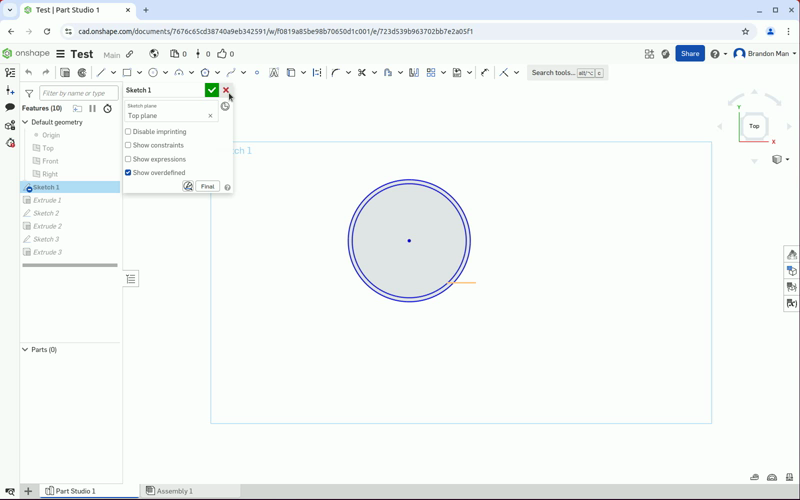
click(229, 92)
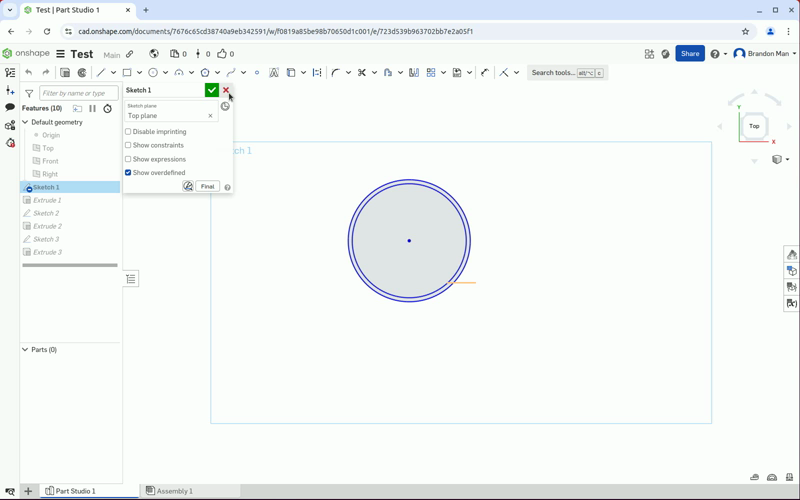
key(shift+s)
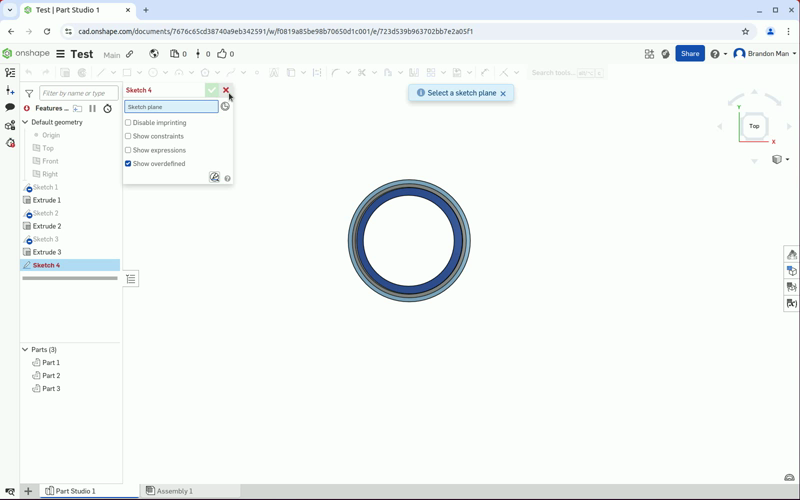
mouse_move(73, 150)
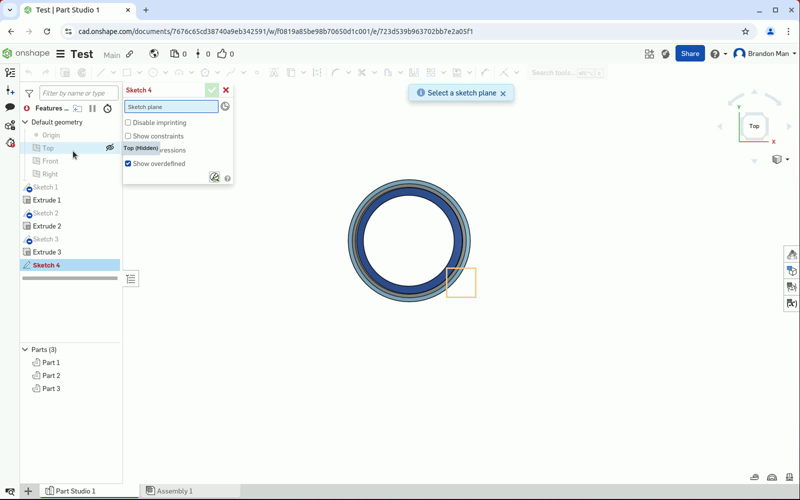
click(73, 150)
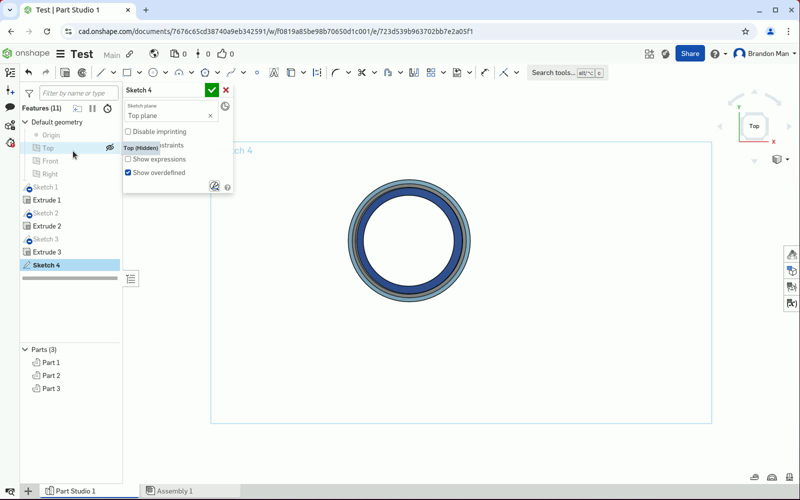
mouse_move(73, 352)
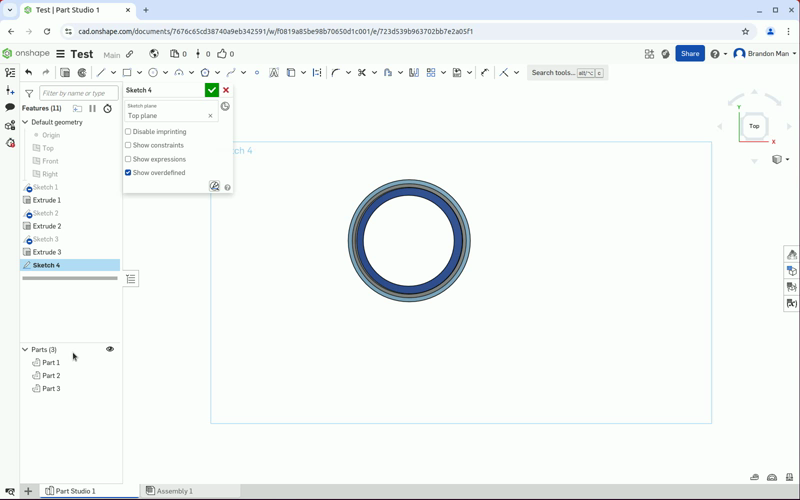
key(y)
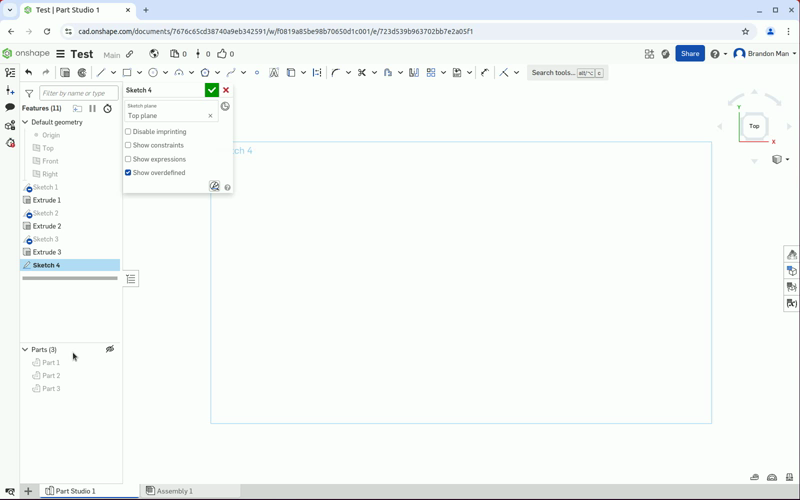
key(c)
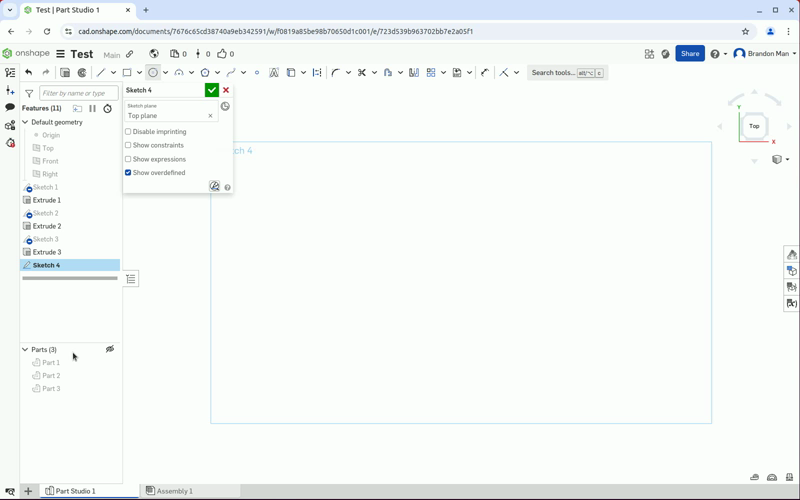
key_down(shift)
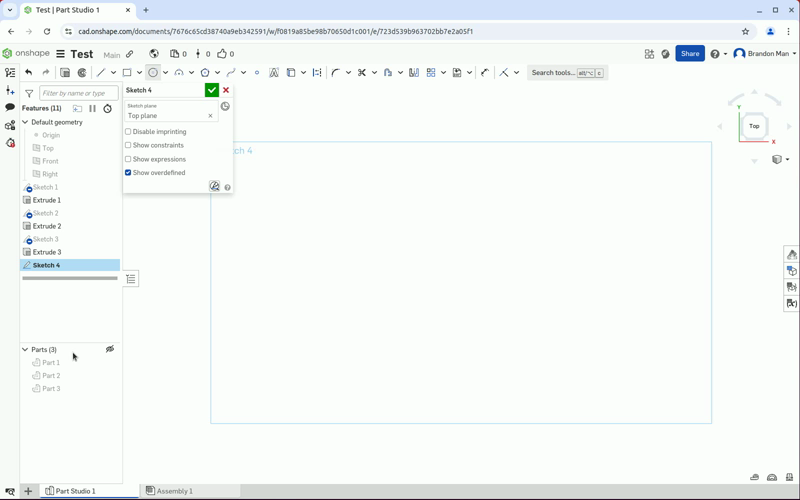
mouse_move(408, 240)
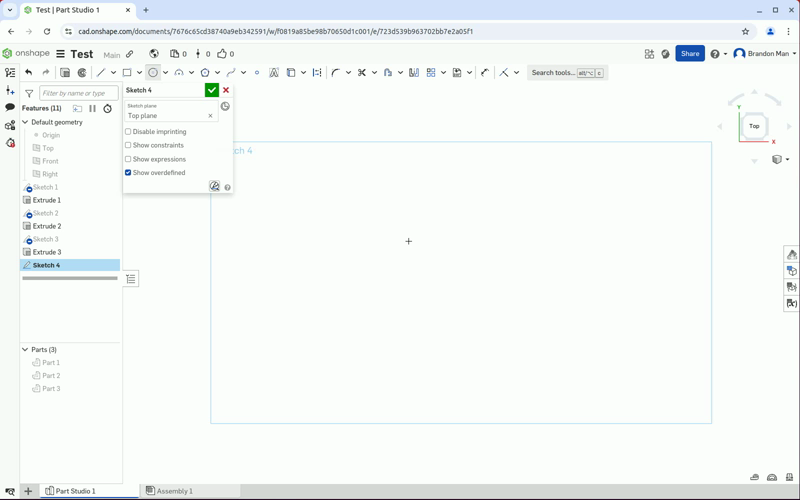
click(408, 240)
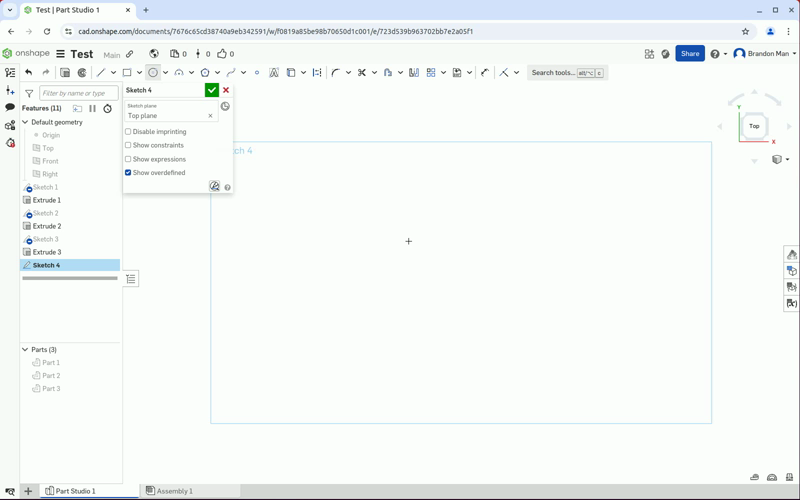
key_up(shift)
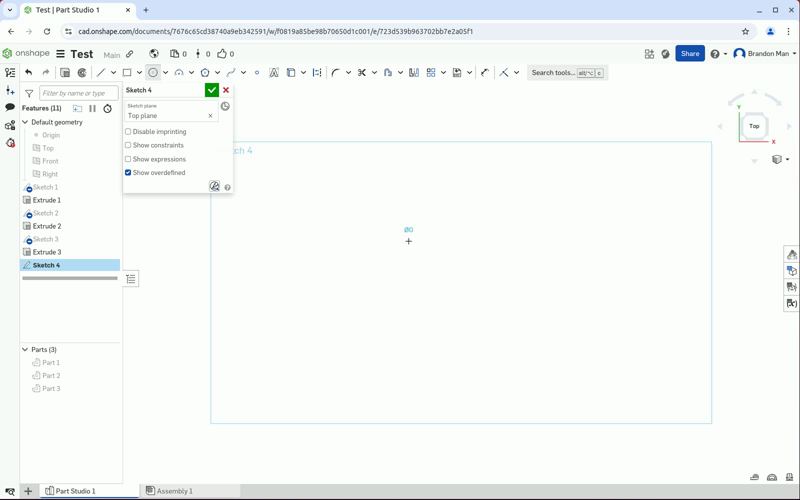
mouse_move(462, 240)
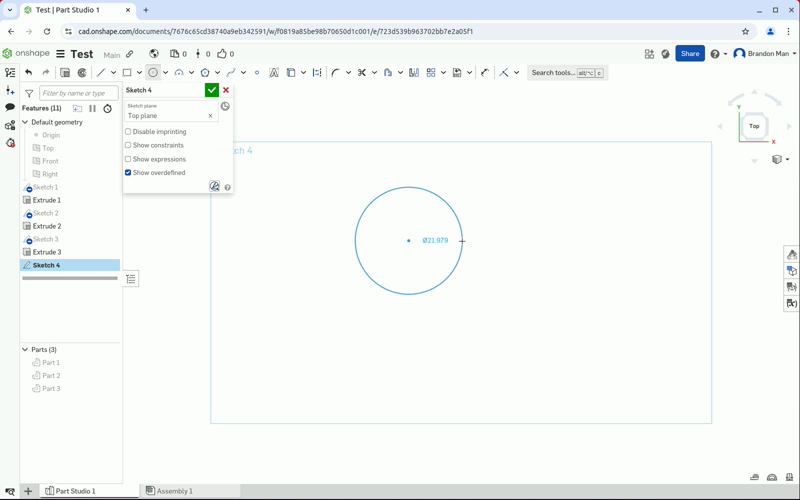
click(462, 240)
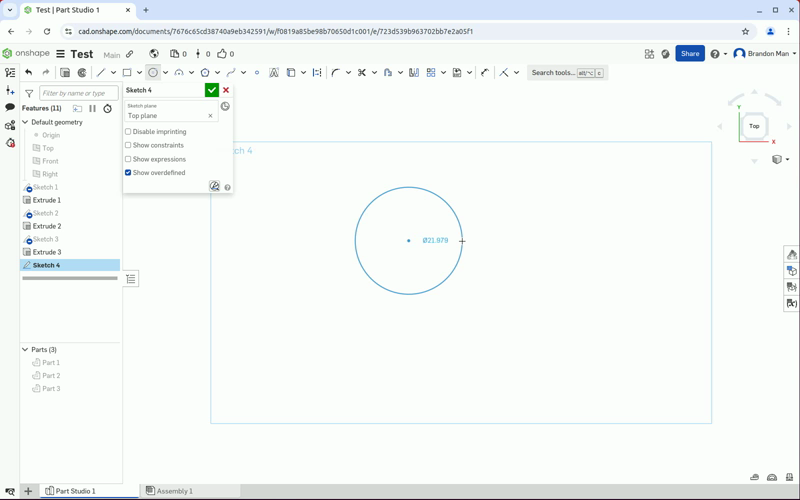
key(esc)
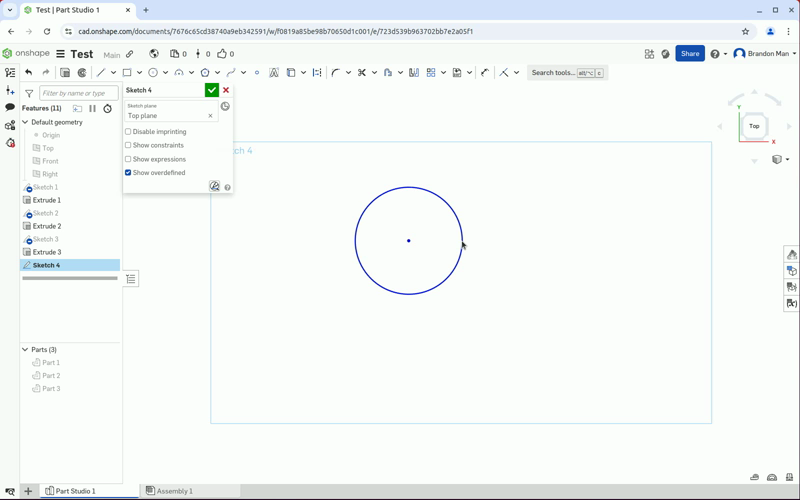
key(c)
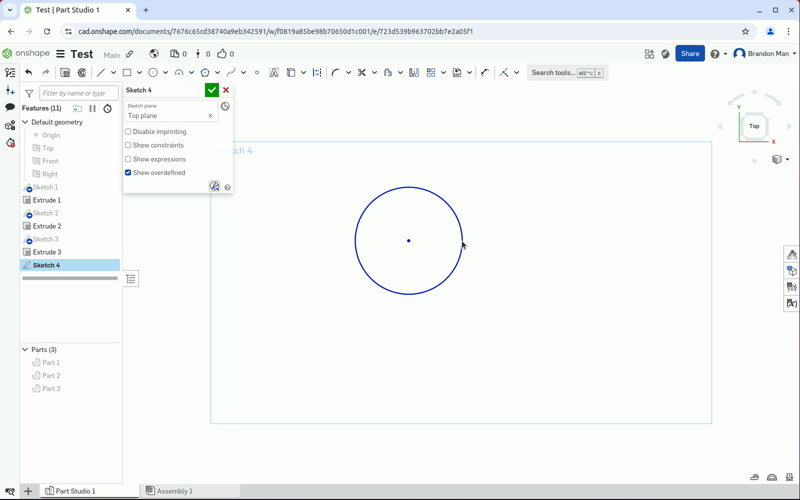
key_down(shift)
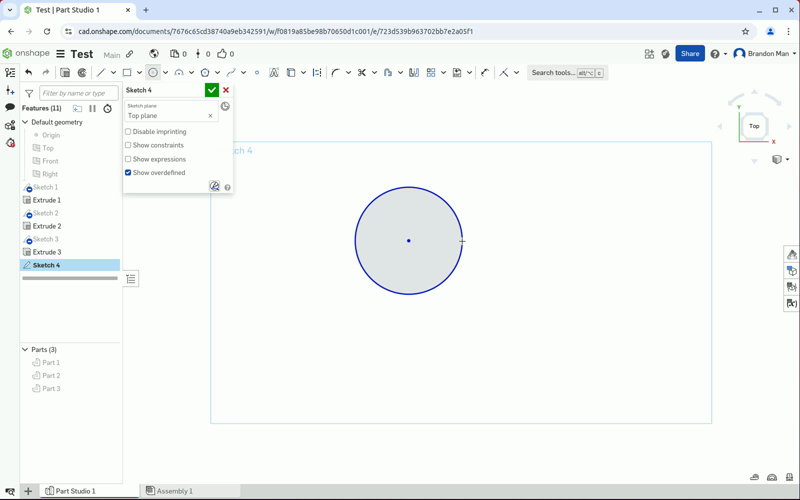
mouse_move(408, 240)
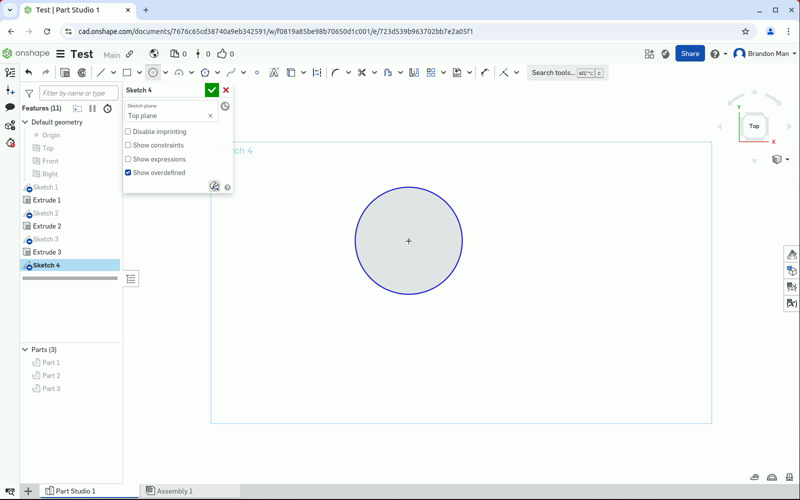
click(408, 240)
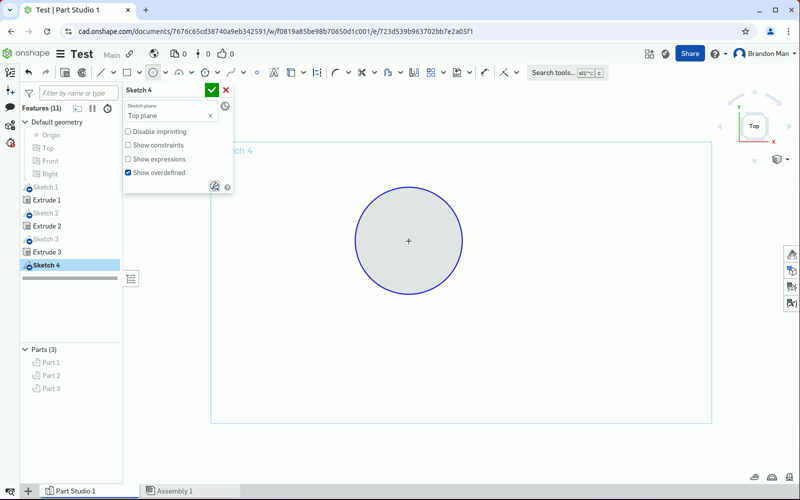
key_up(shift)
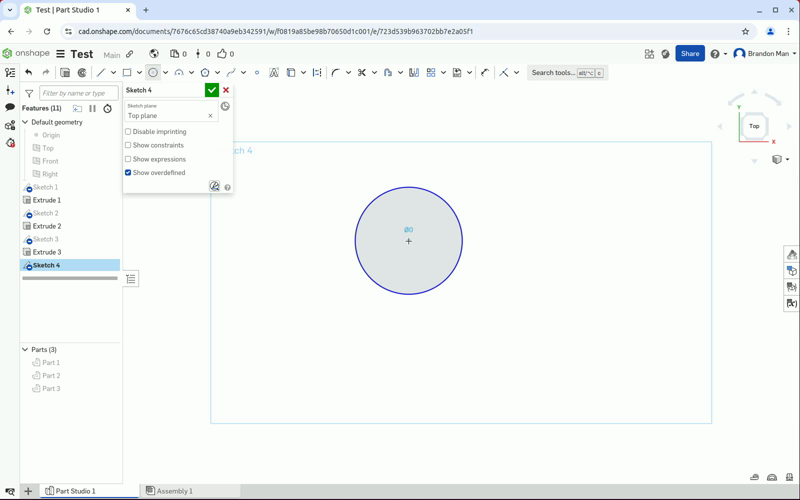
mouse_move(454, 240)
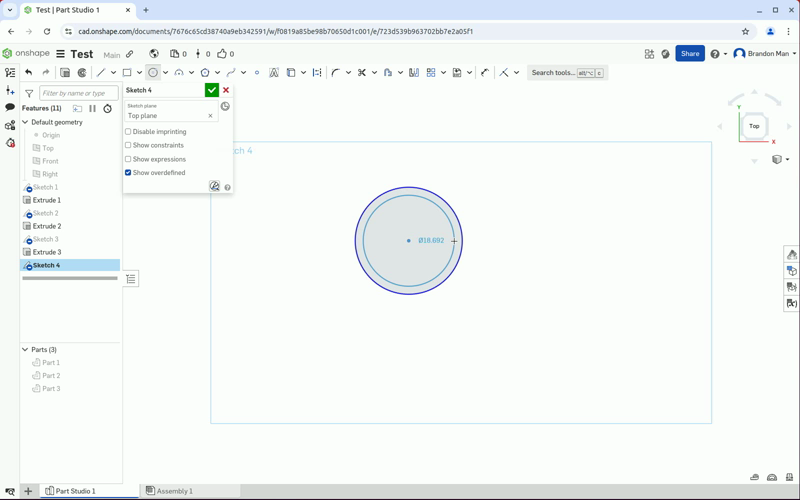
click(454, 240)
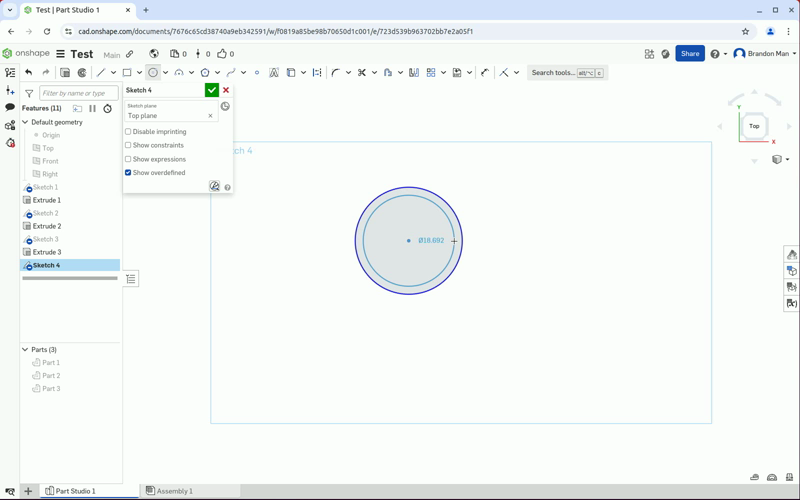
key(esc)
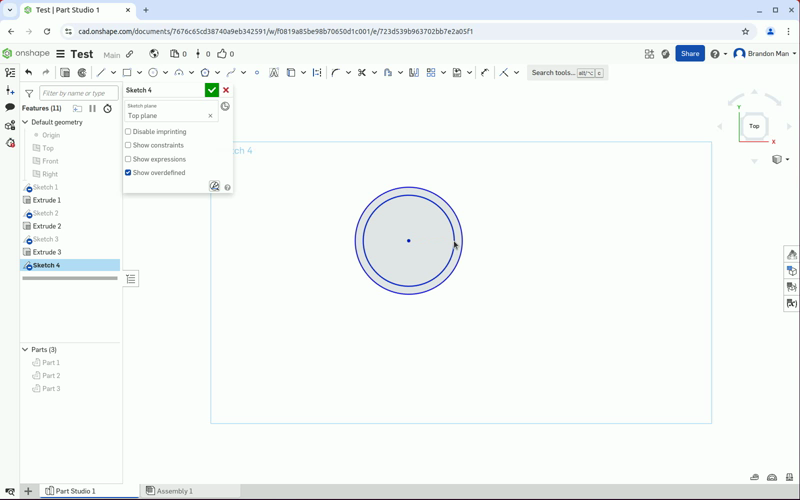
mouse_move(385, 282)
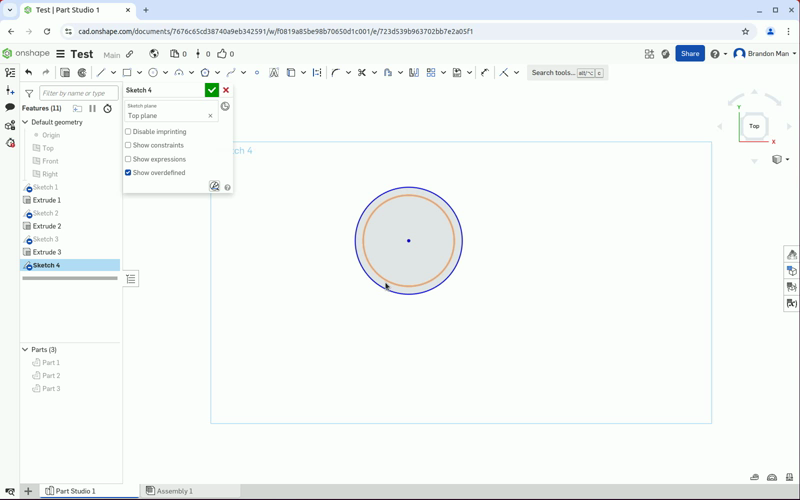
click(385, 282)
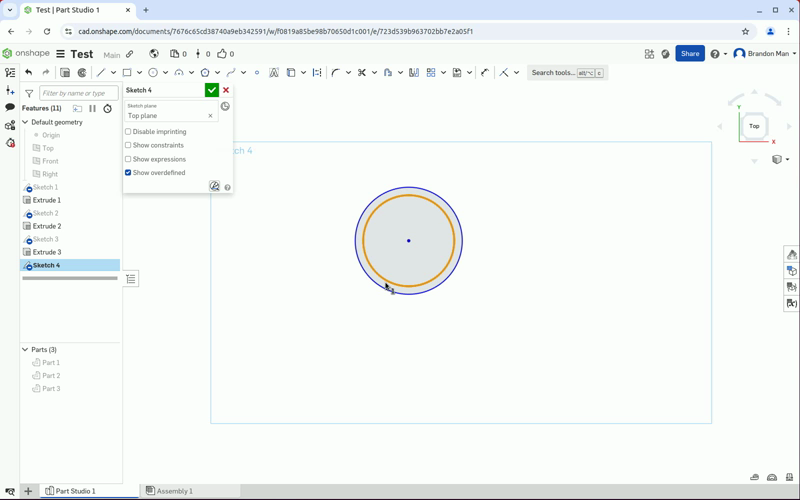
mouse_move(73, 352)
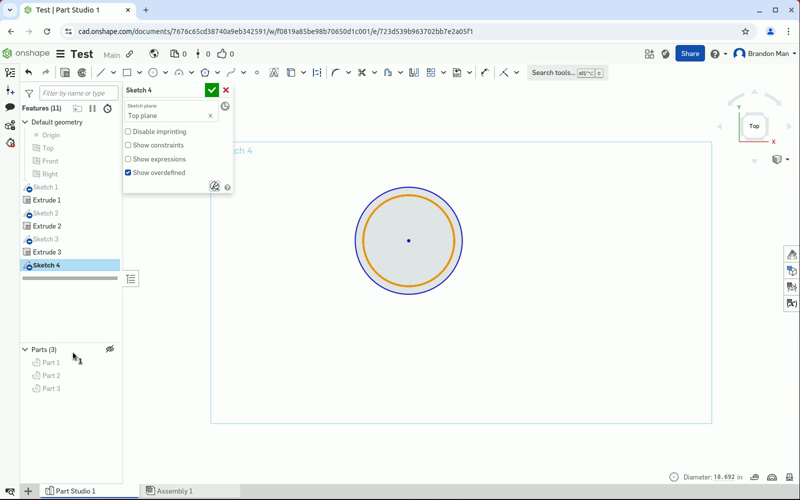
key(shift+y)
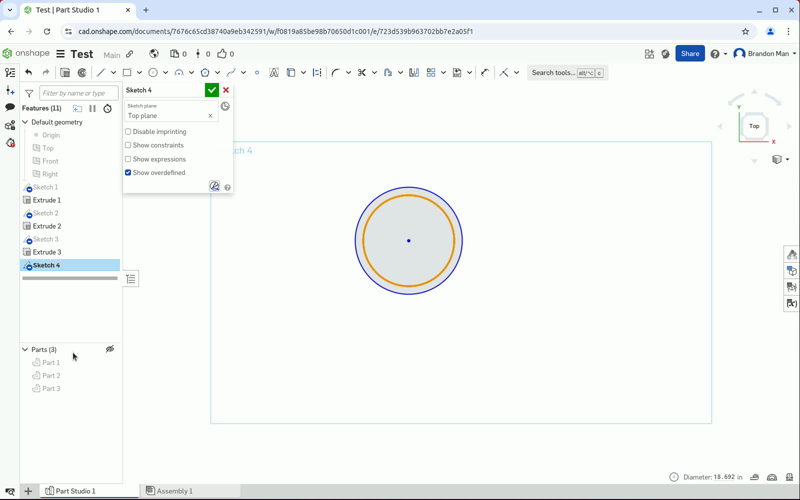
key(shift+e)
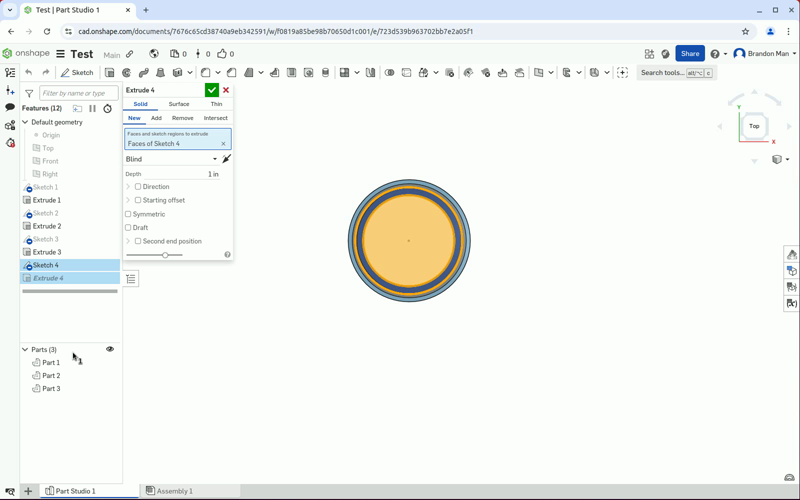
mouse_move(143, 106)
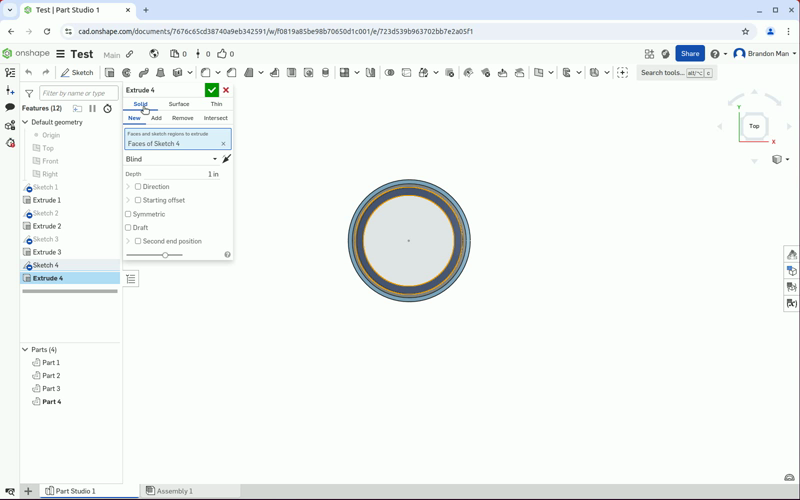
click(143, 106)
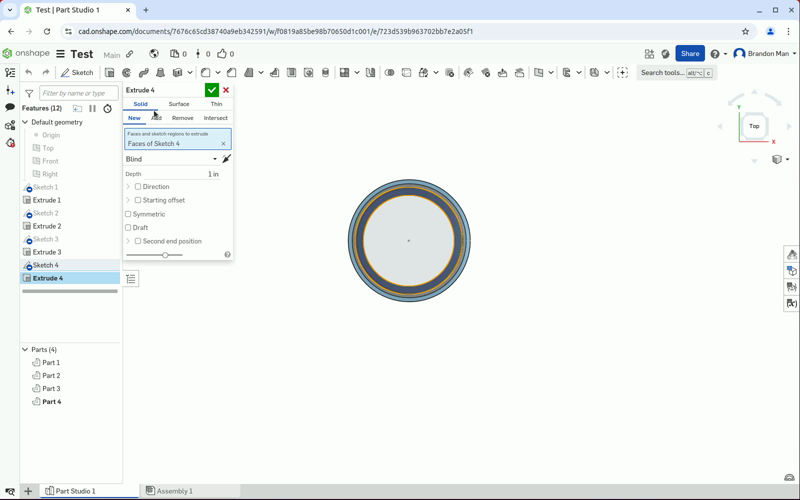
mouse_move(186, 120)
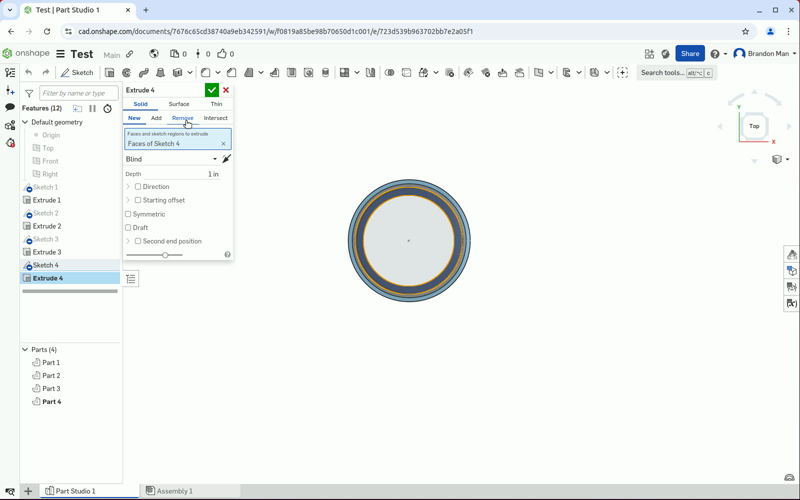
click(186, 120)
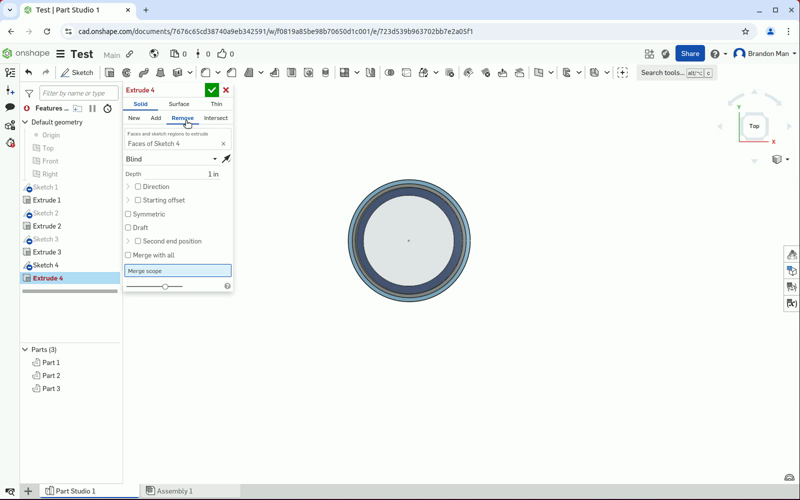
key(tab, 4)
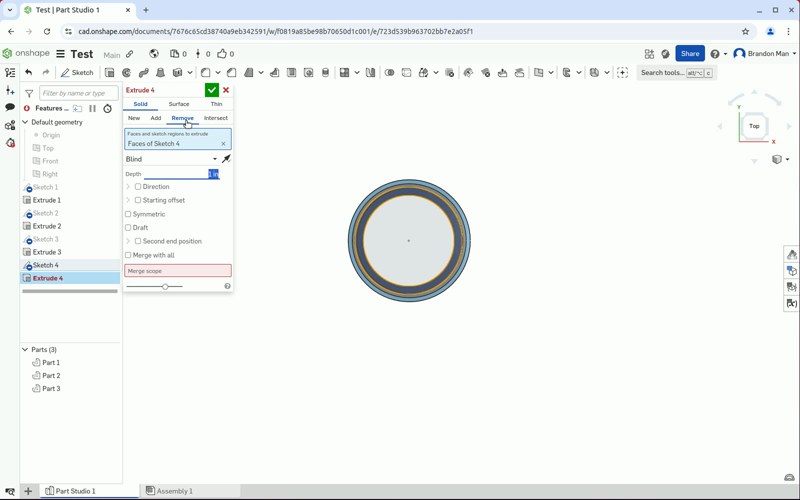
text(-0.963)
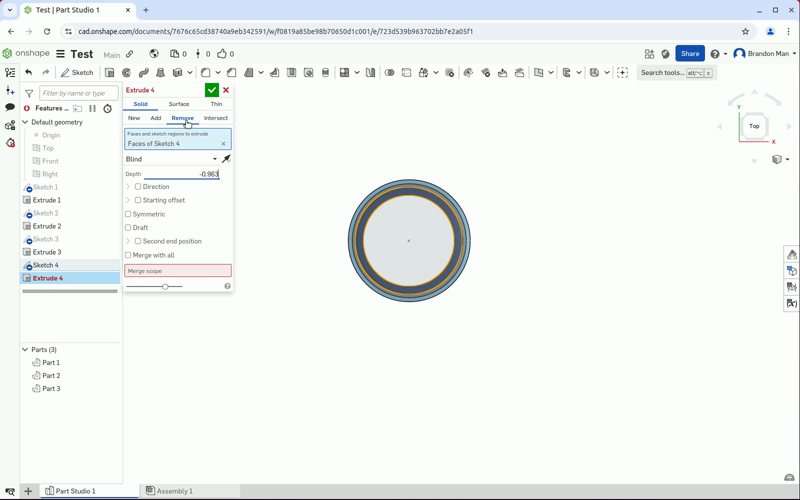
key(tab, 6)
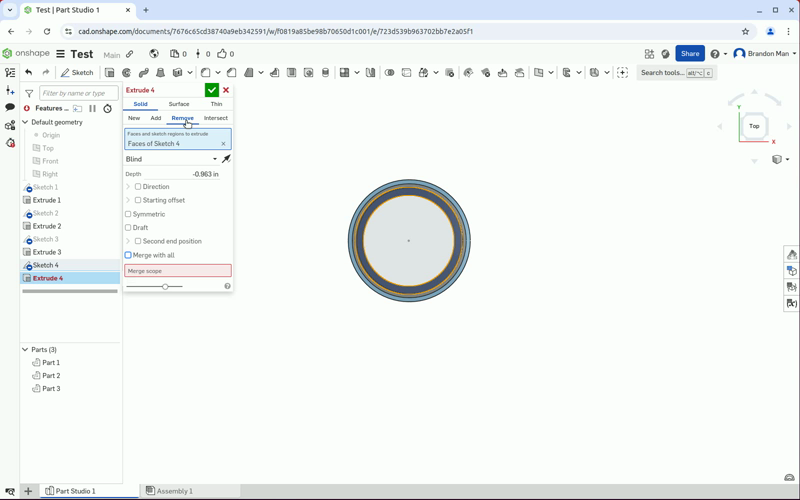
key(space)
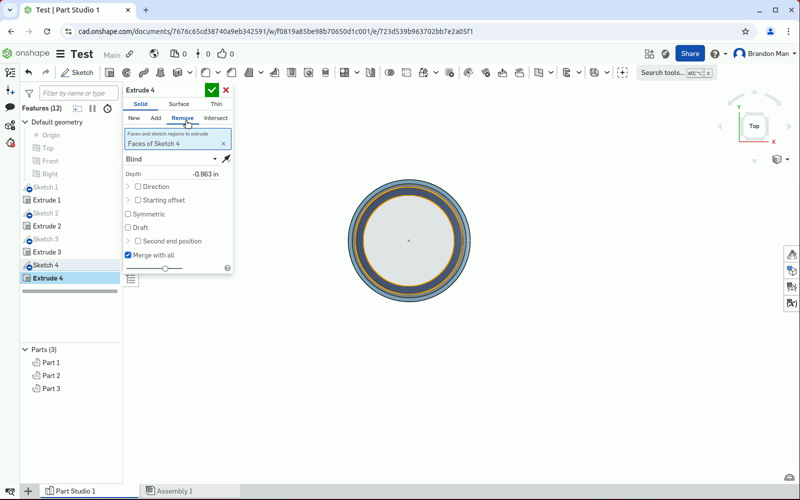
key(enter)
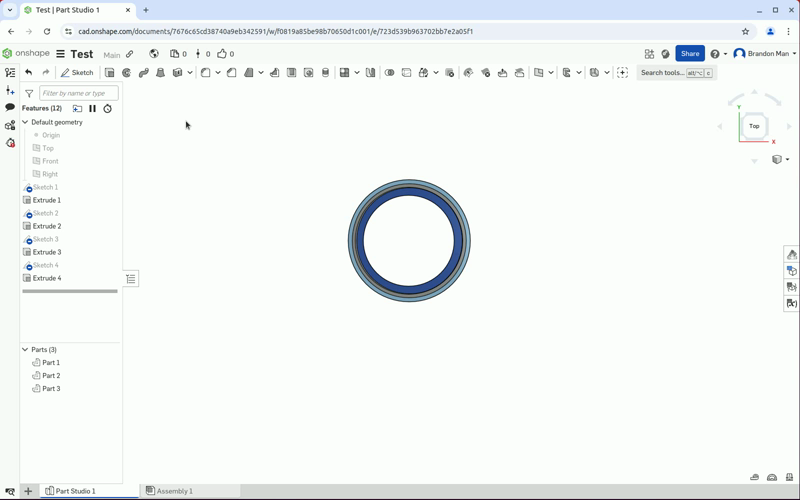
key(shift+h)
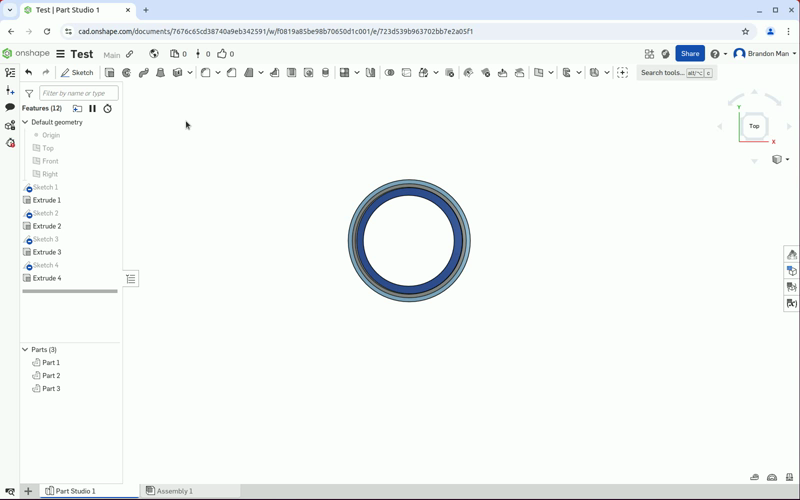
key(shift+h)
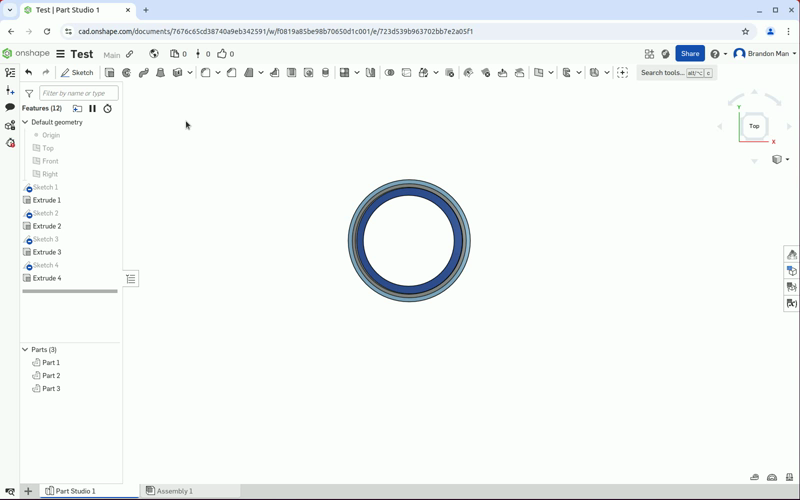
mouse_move(73, 189)
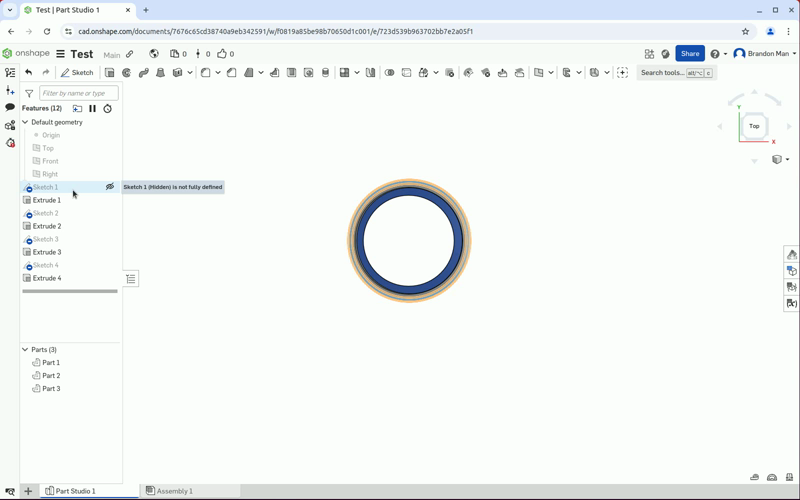
click(73, 189)
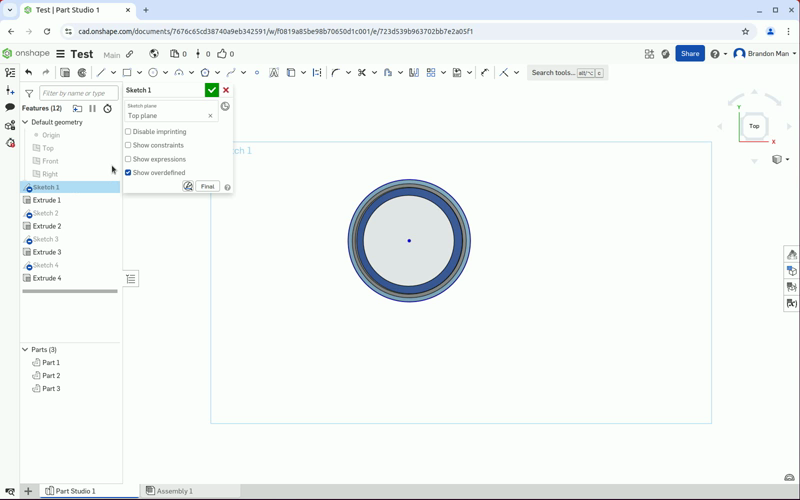
mouse_move(229, 92)
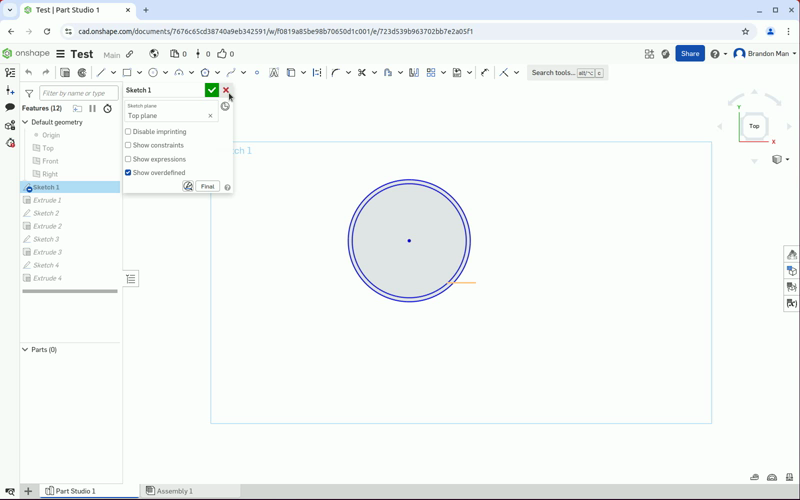
click(229, 92)
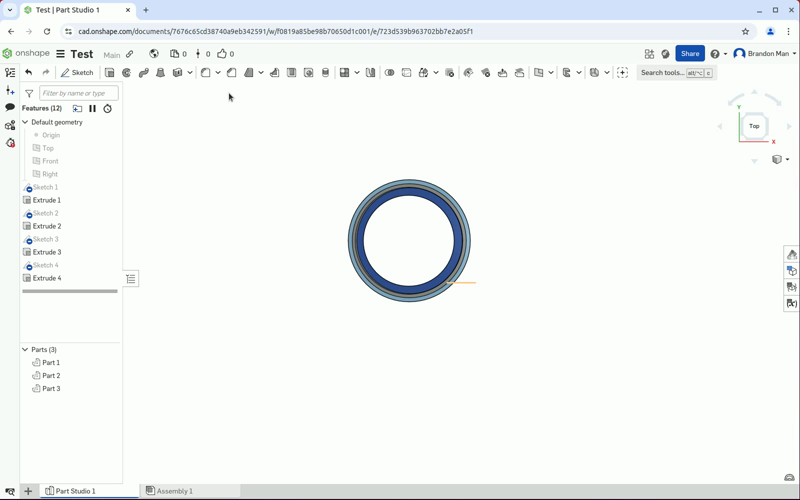
mouse_move(541, 75)
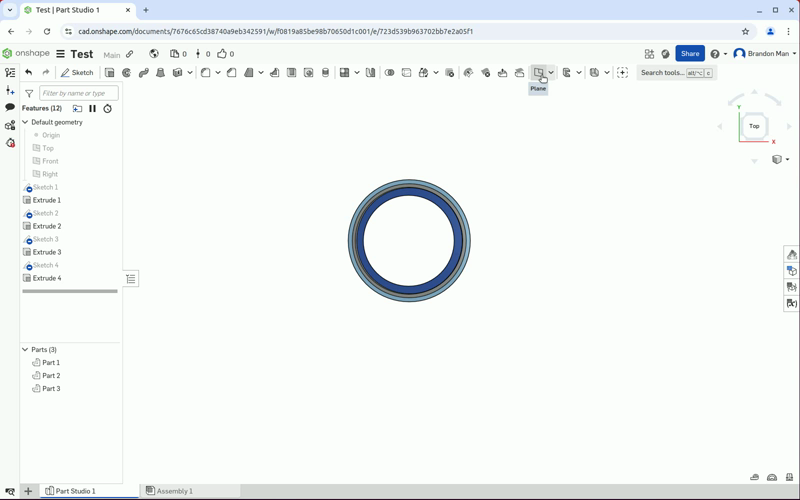
click(541, 75)
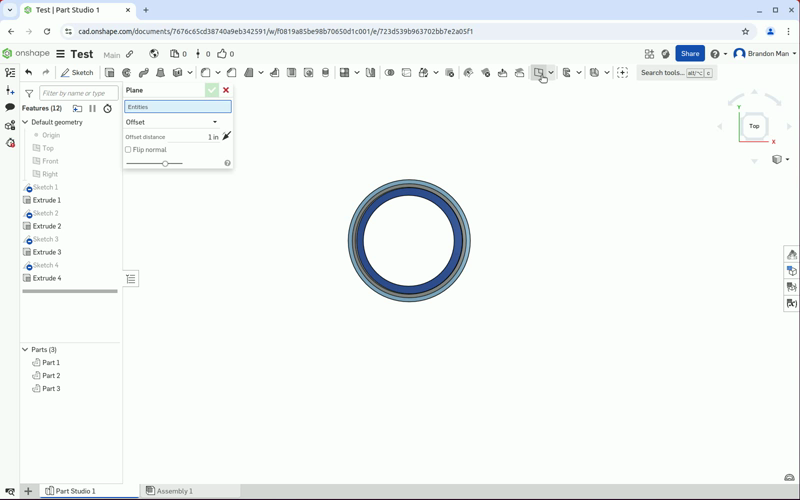
mouse_move(73, 150)
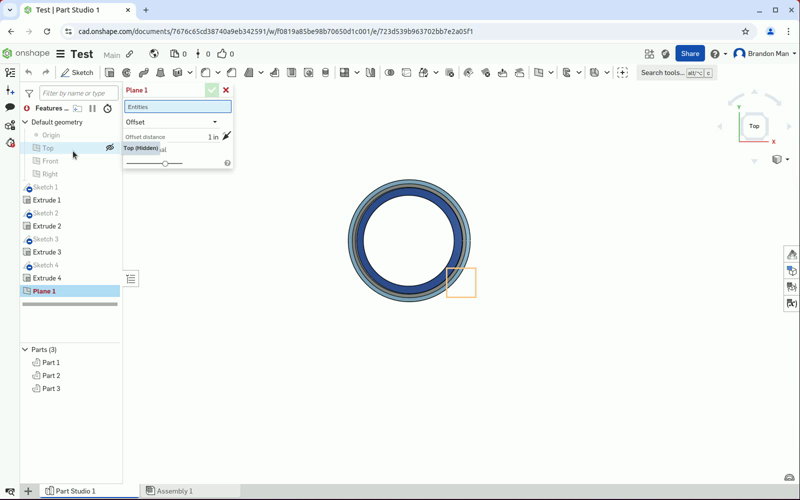
click(73, 150)
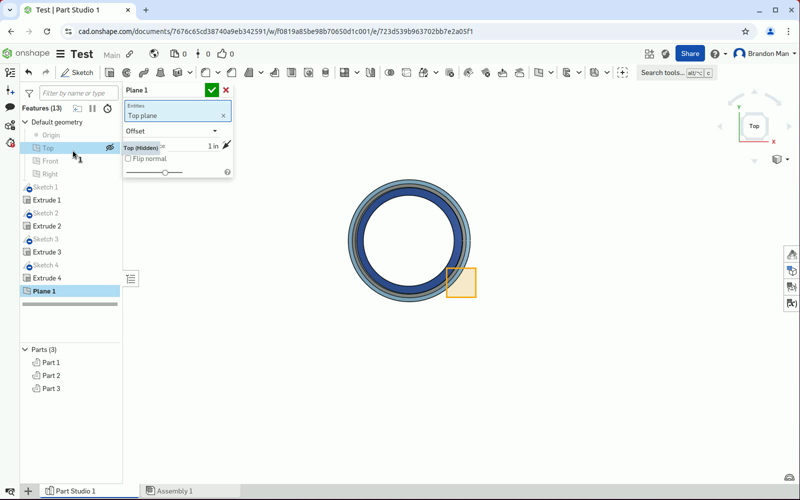
key(tab, 2)
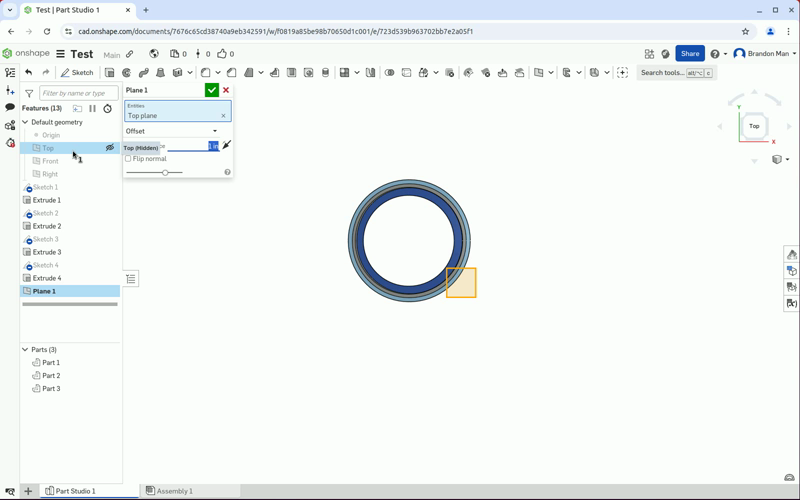
text(9.397)
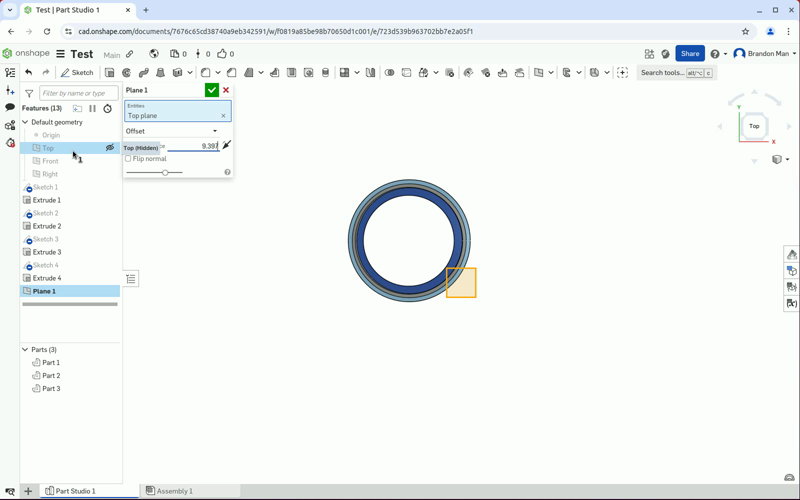
key(enter, 2)
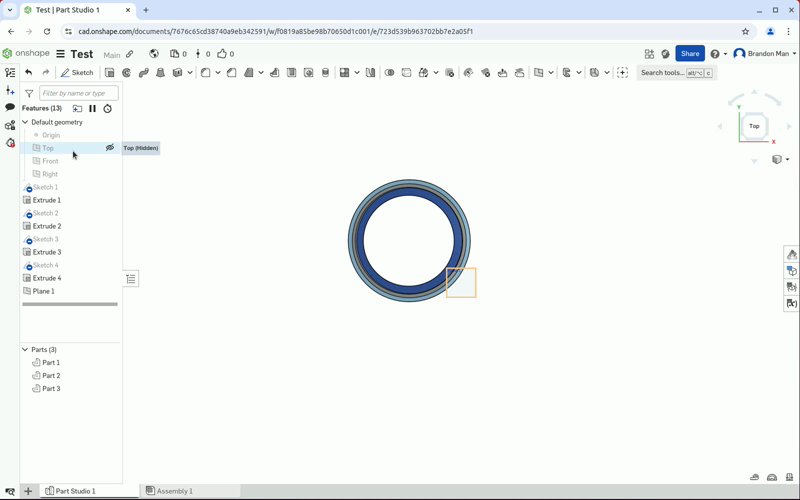
key(shift+s)
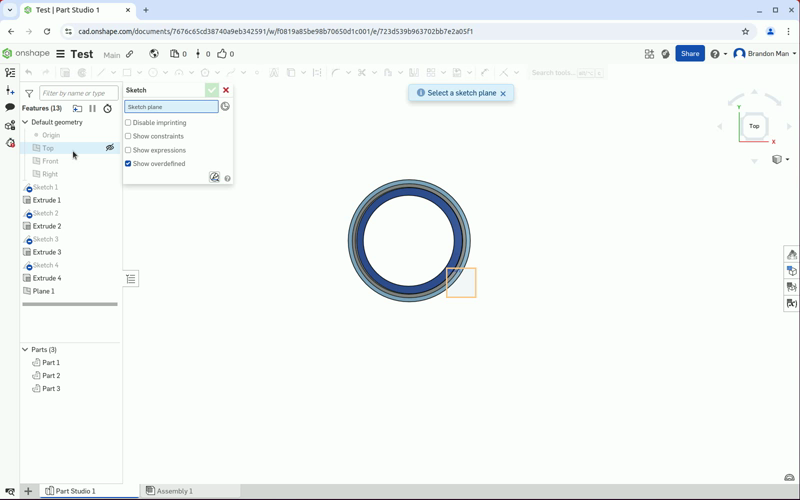
mouse_move(73, 293)
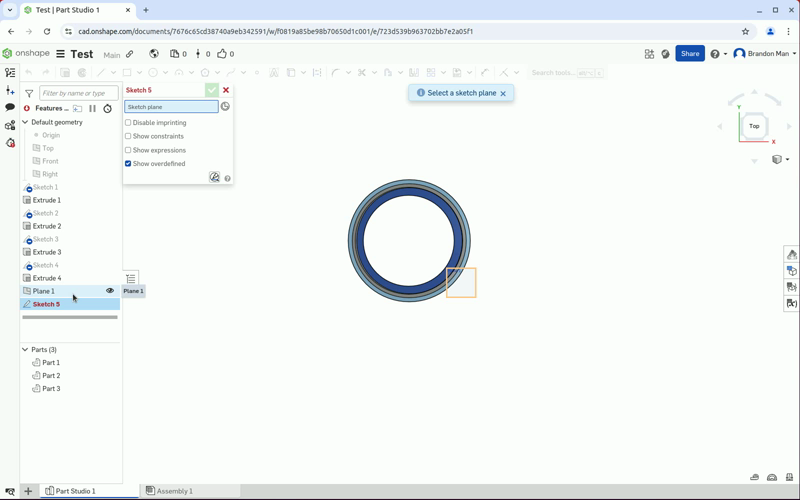
click(73, 293)
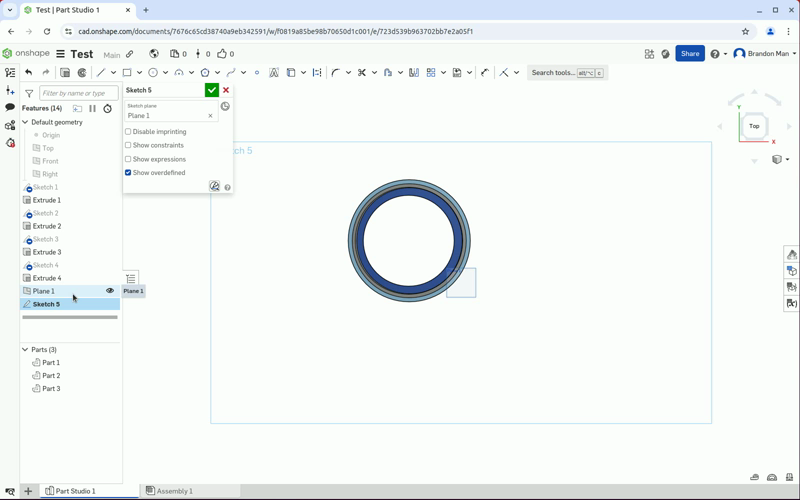
mouse_move(73, 352)
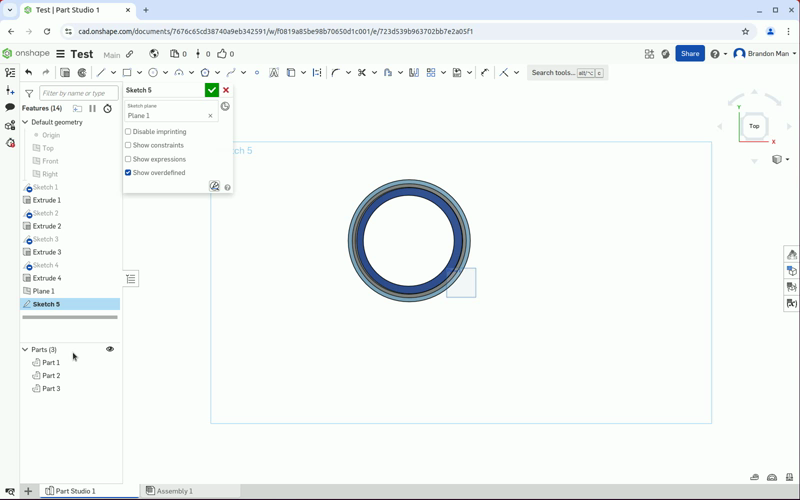
key(y)
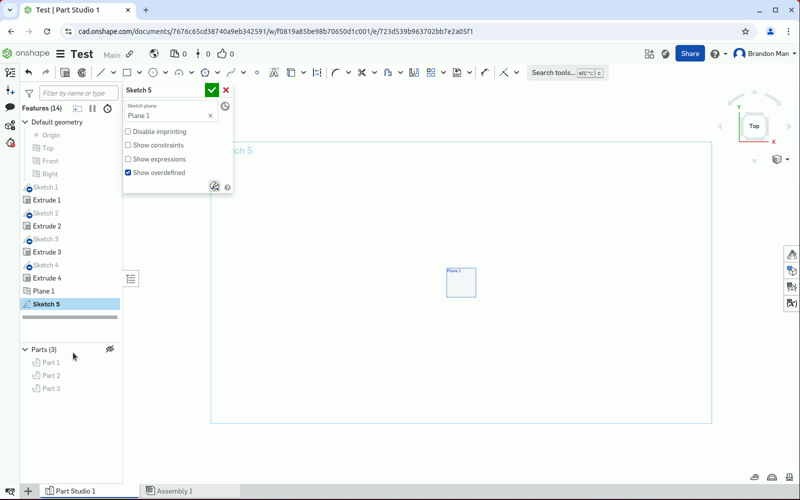
key(c)
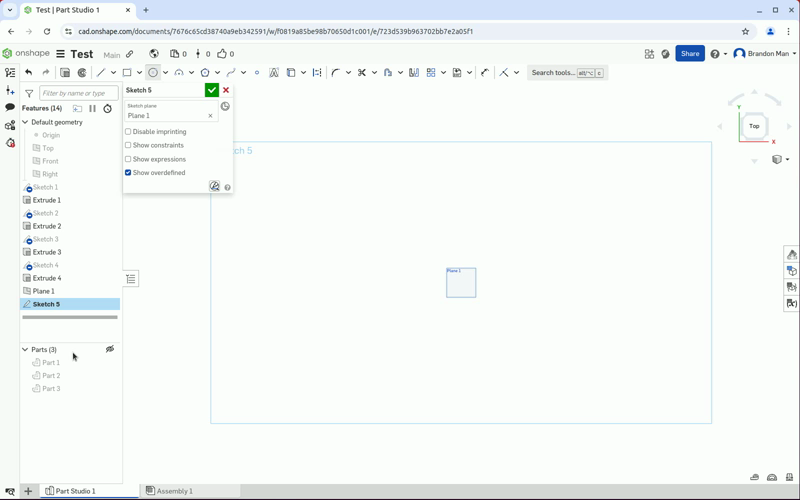
key_down(shift)
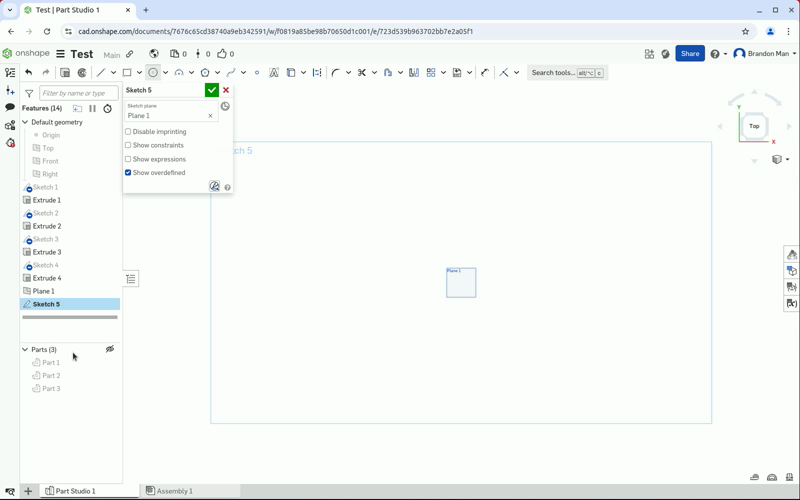
mouse_move(409, 240)
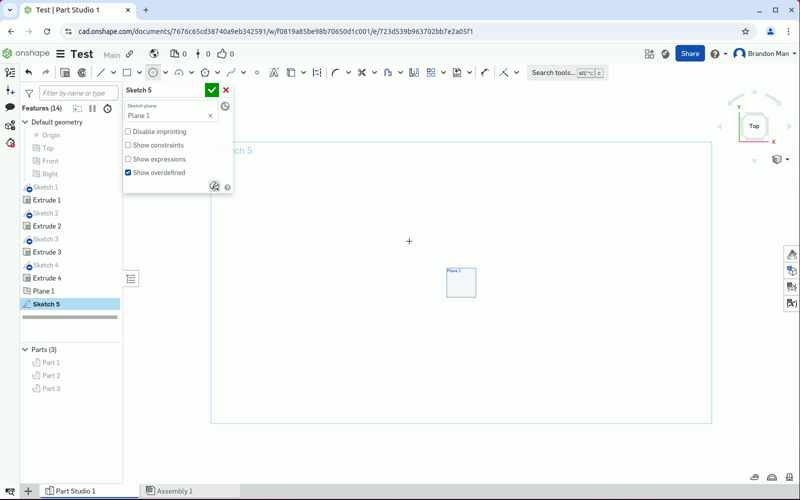
click(409, 240)
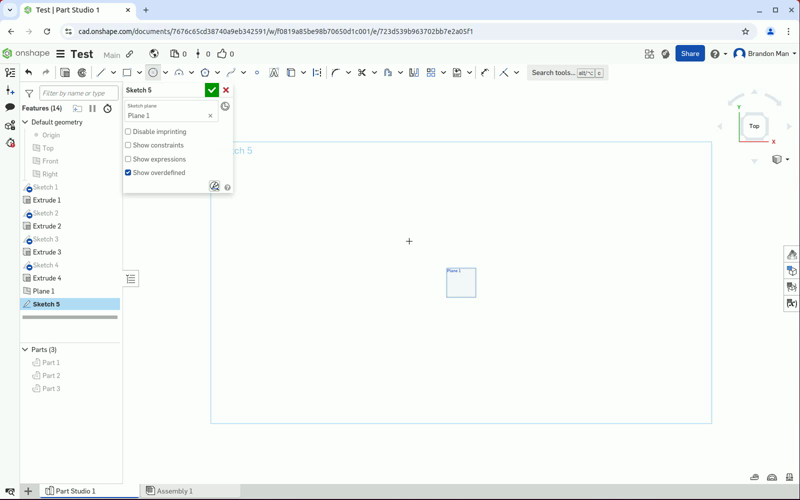
key_up(shift)
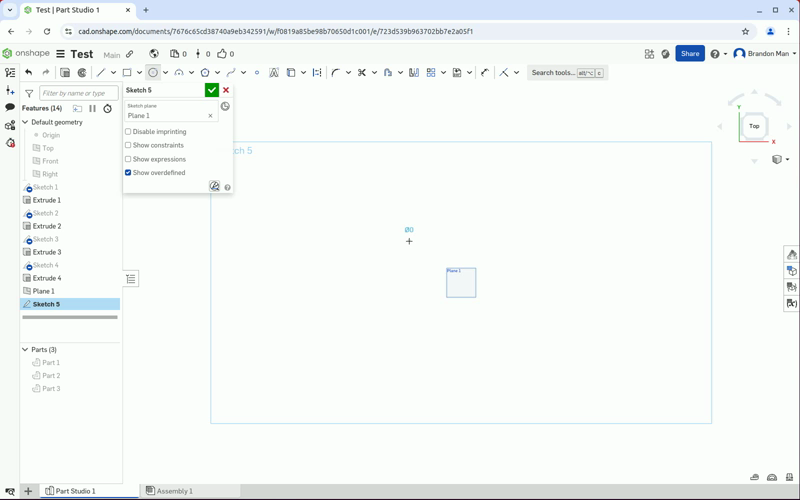
mouse_move(470, 240)
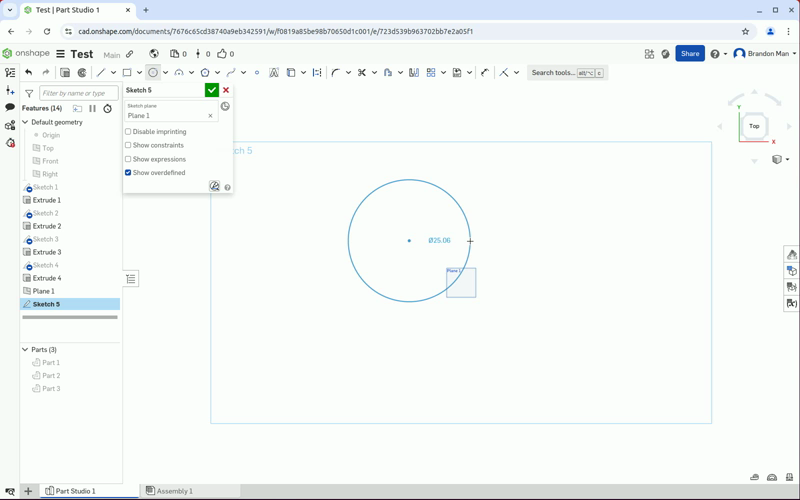
click(470, 240)
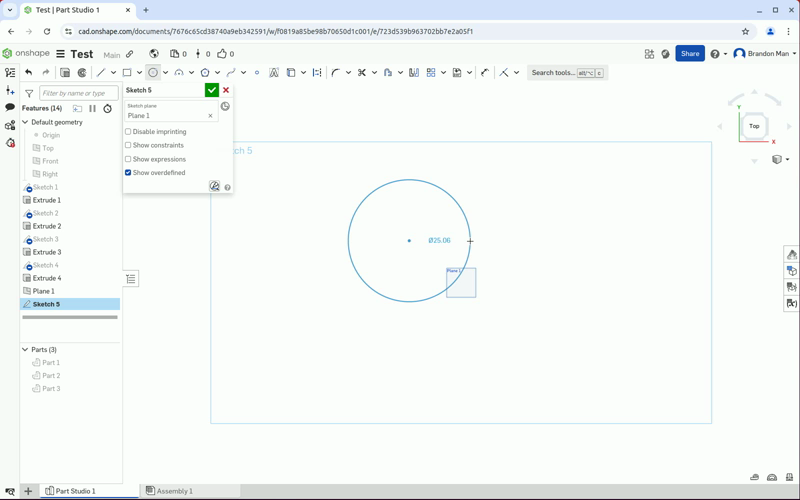
key(esc)
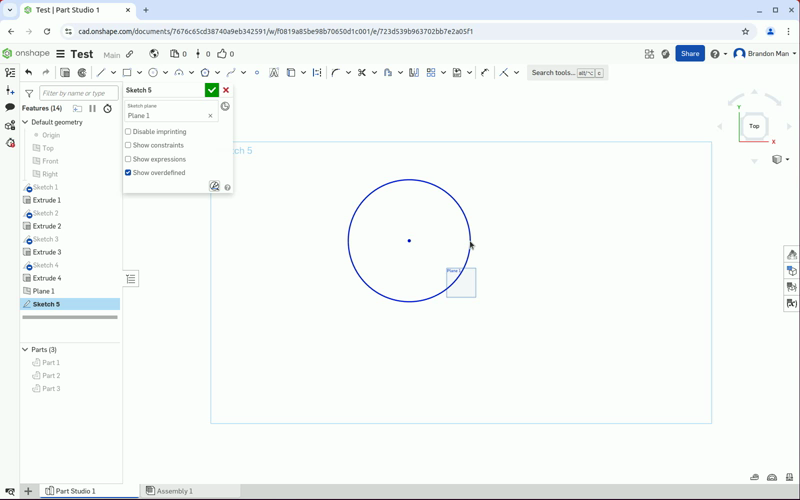
key(c)
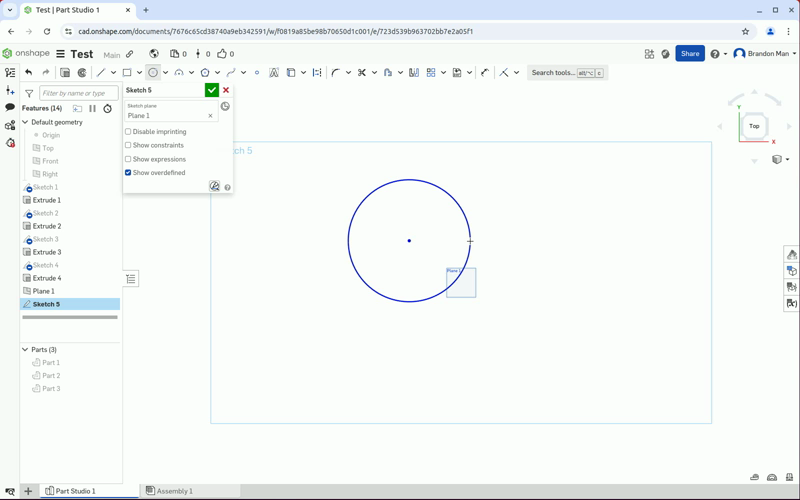
key_down(shift)
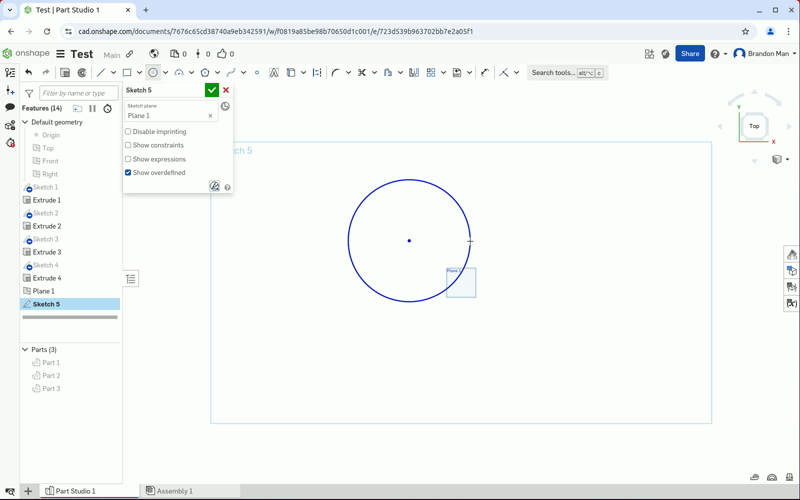
mouse_move(409, 240)
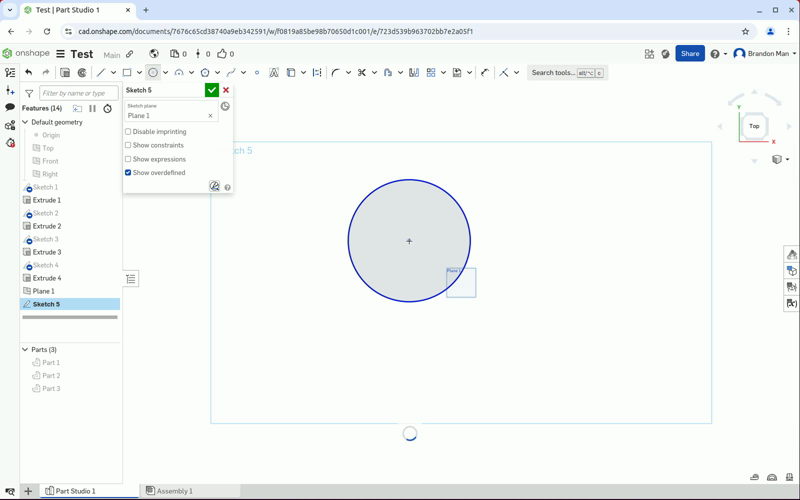
click(409, 240)
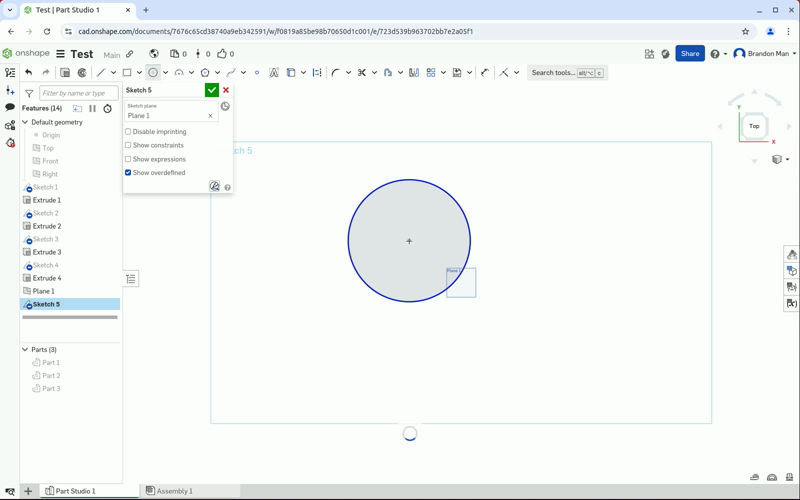
key_up(shift)
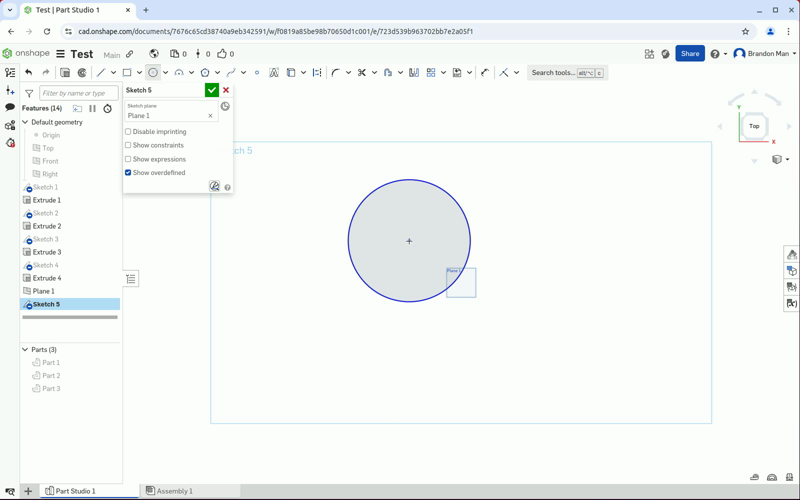
mouse_move(466, 240)
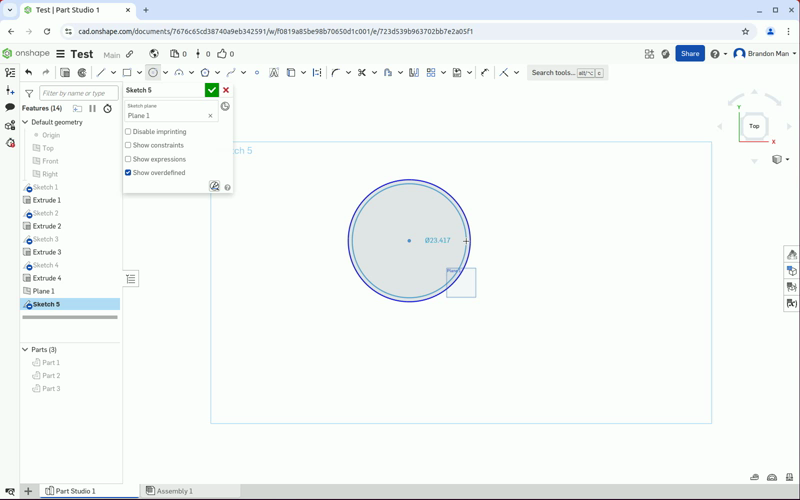
scroll(6)
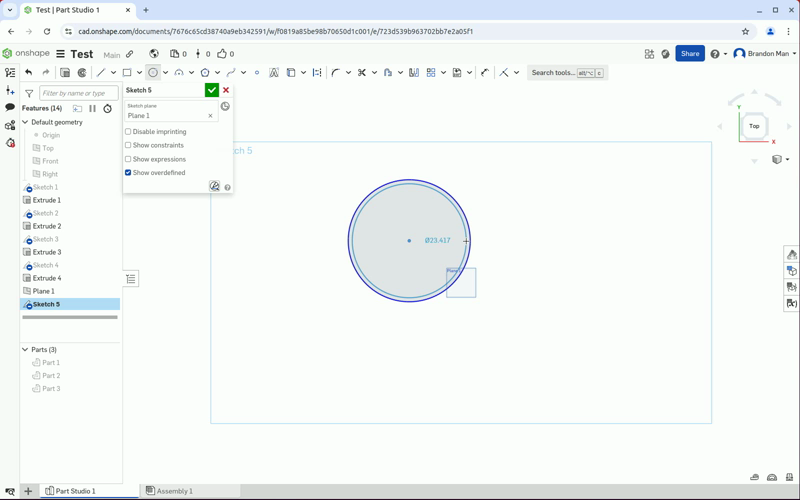
scroll(6)
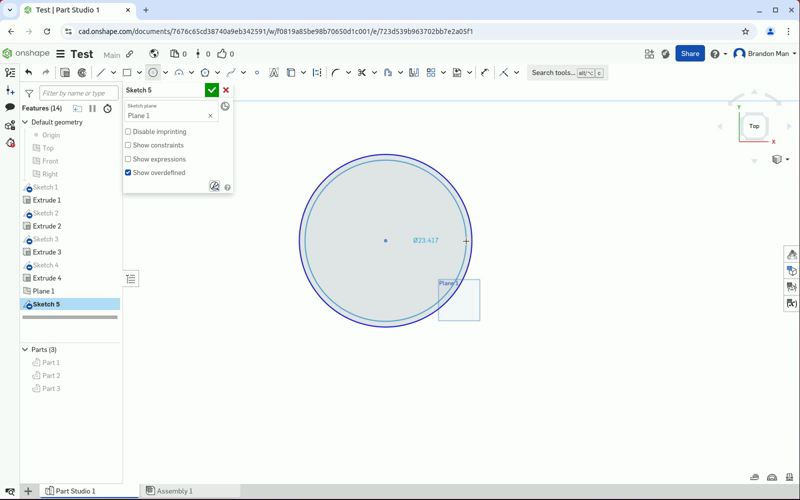
scroll(6)
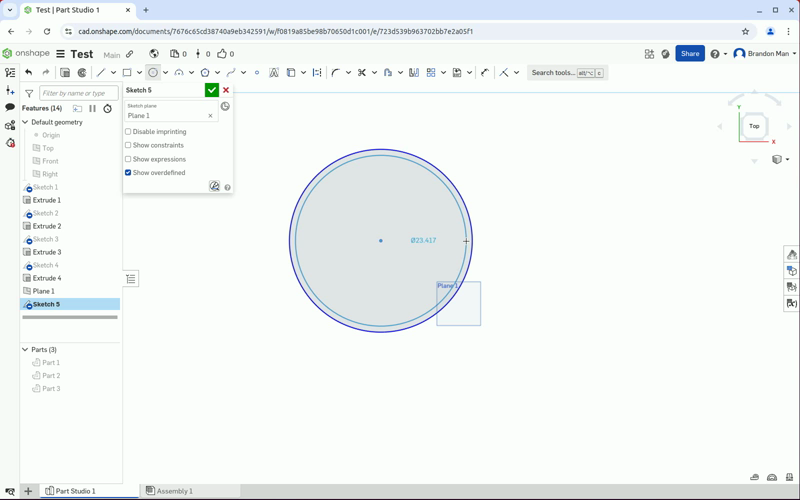
scroll(6)
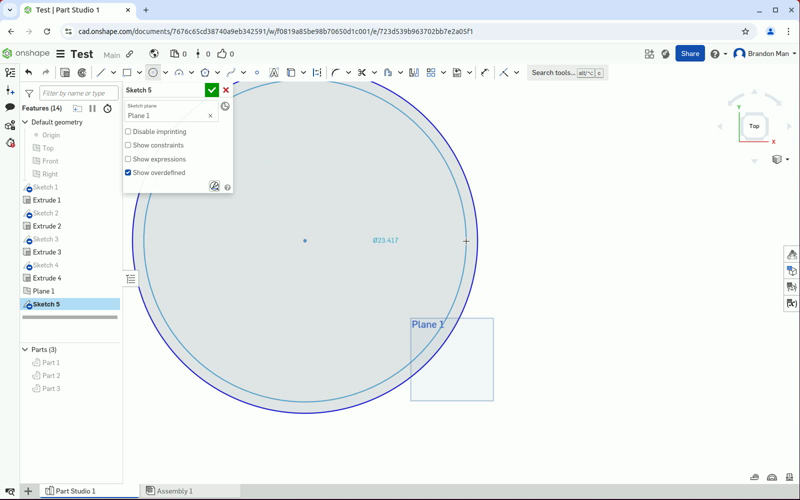
scroll(6)
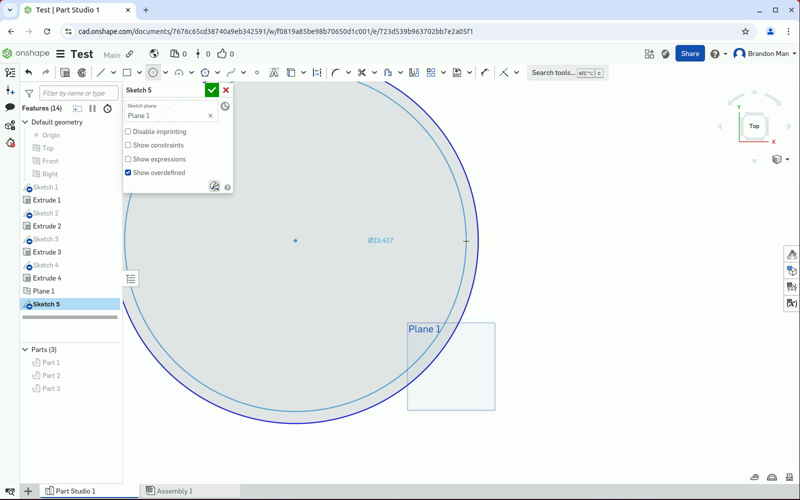
scroll(6)
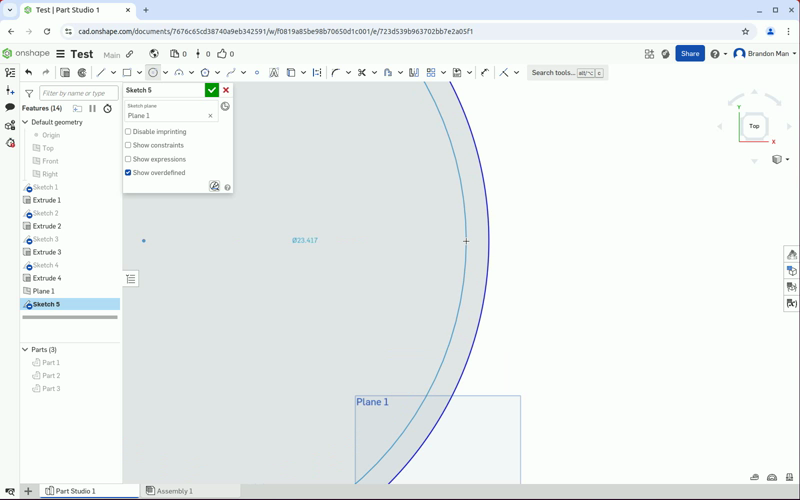
scroll(6)
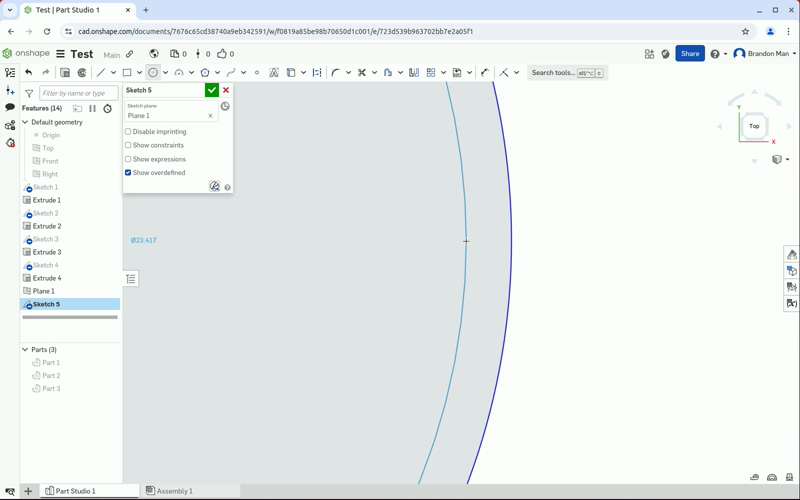
click(466, 240)
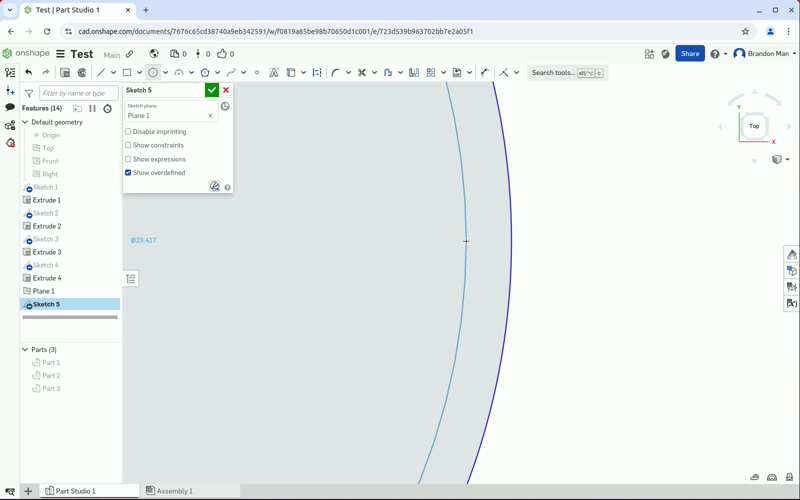
scroll(-6)
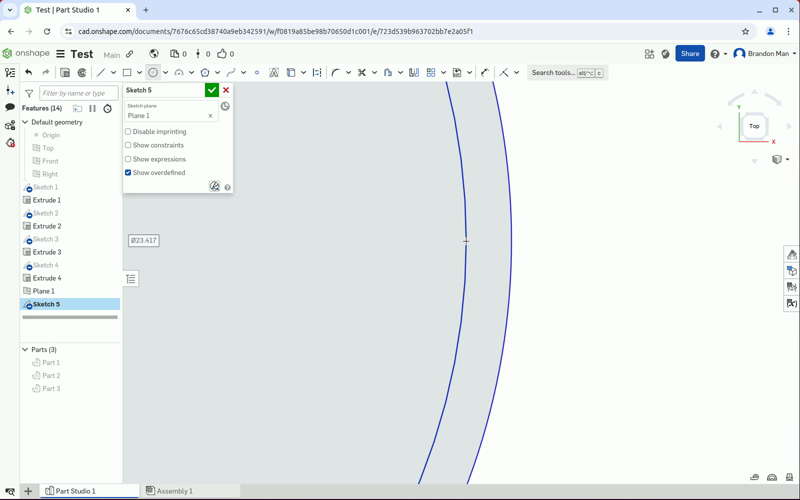
scroll(-6)
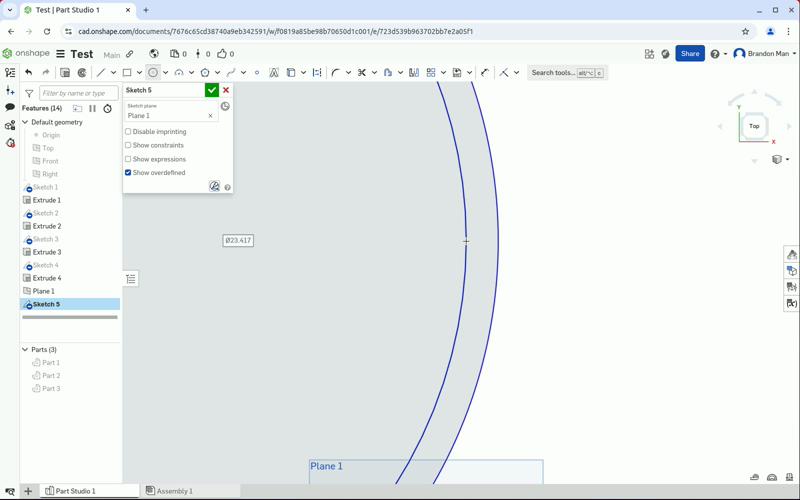
scroll(-6)
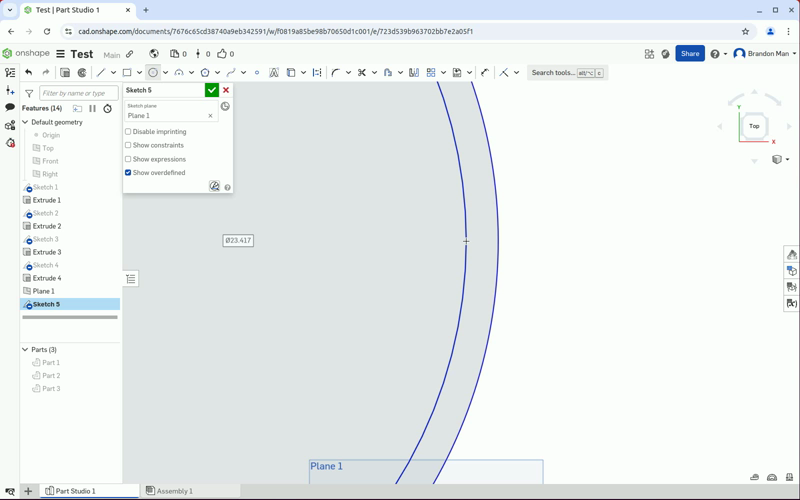
scroll(-6)
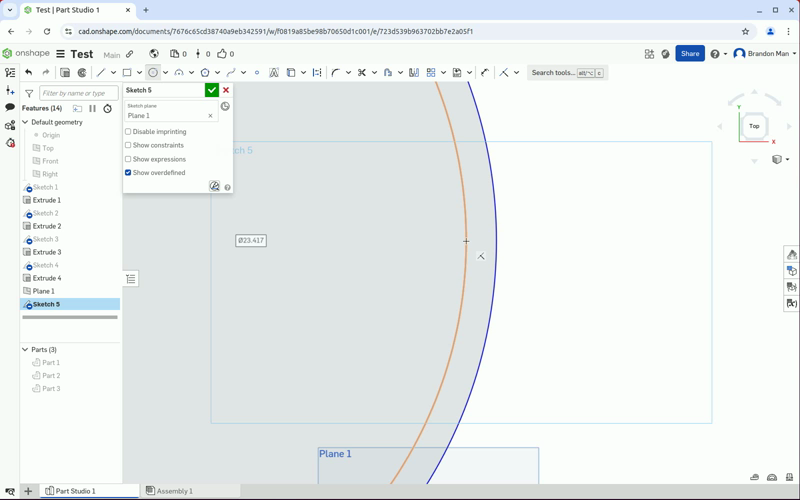
scroll(-6)
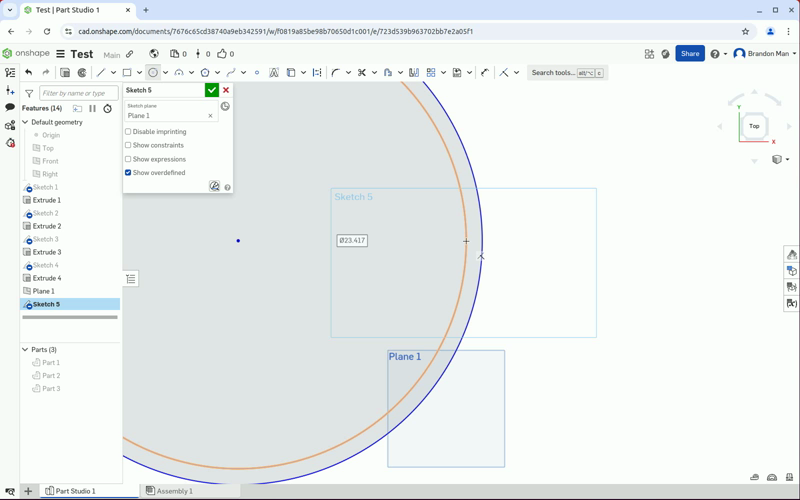
scroll(-6)
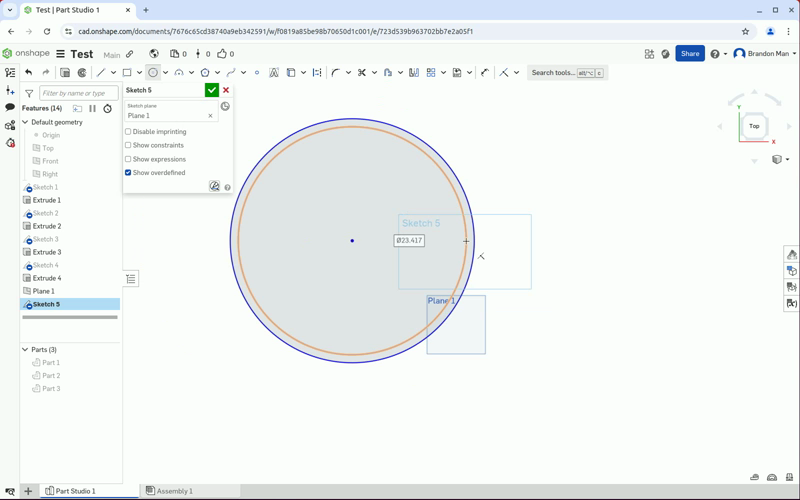
scroll(-6)
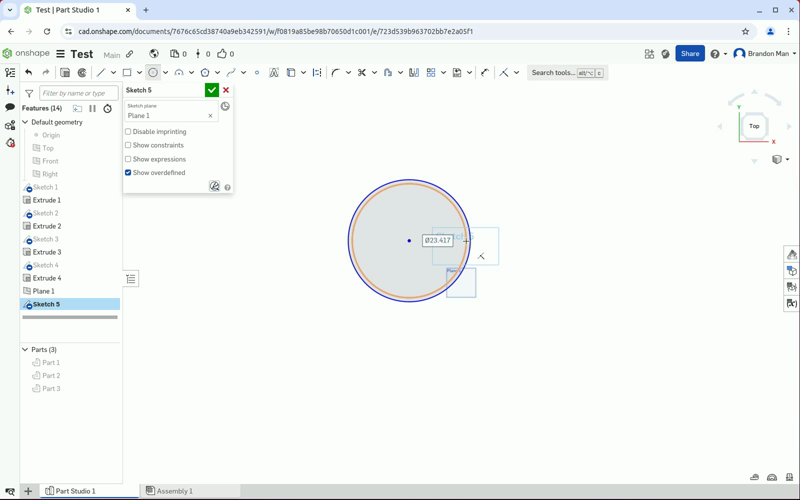
key(esc)
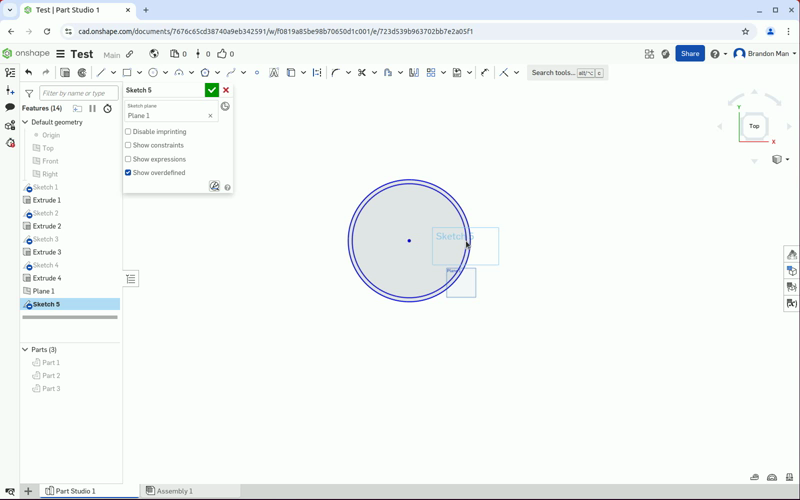
mouse_move(399, 299)
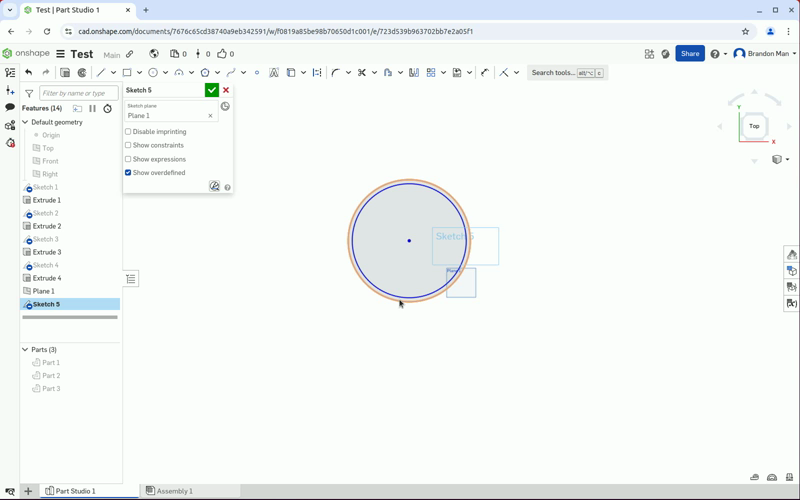
scroll(6)
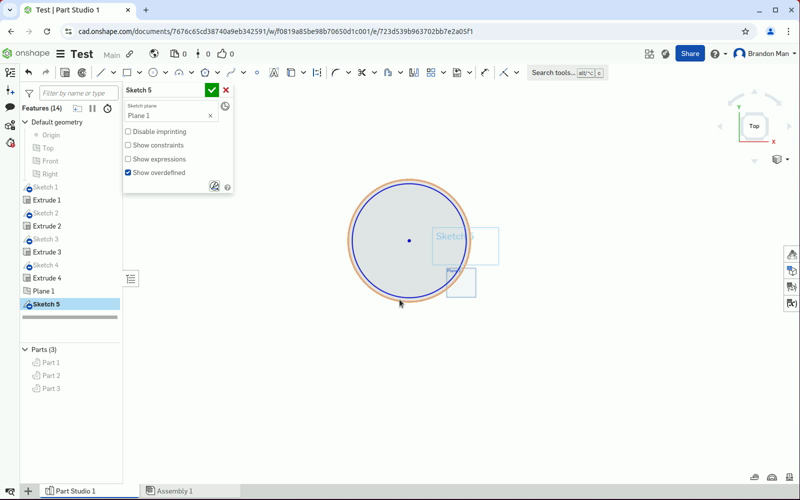
scroll(6)
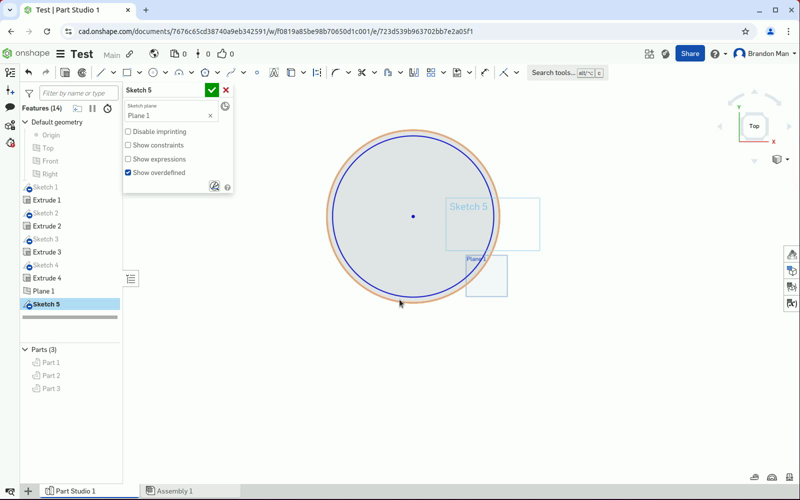
scroll(6)
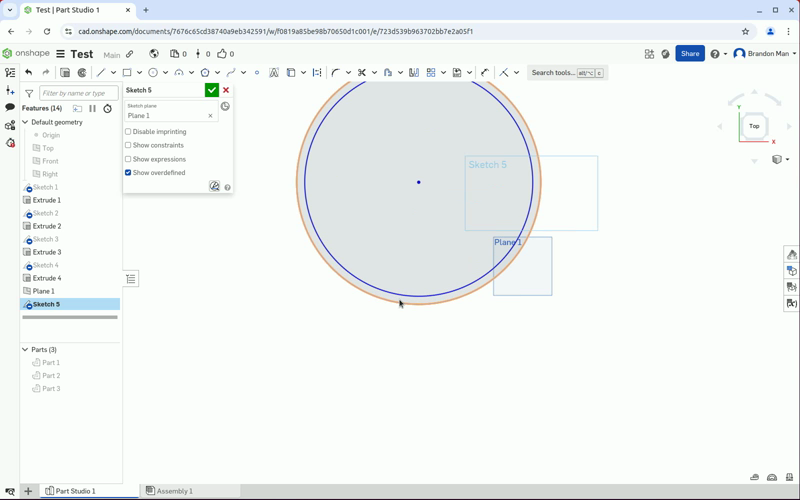
scroll(6)
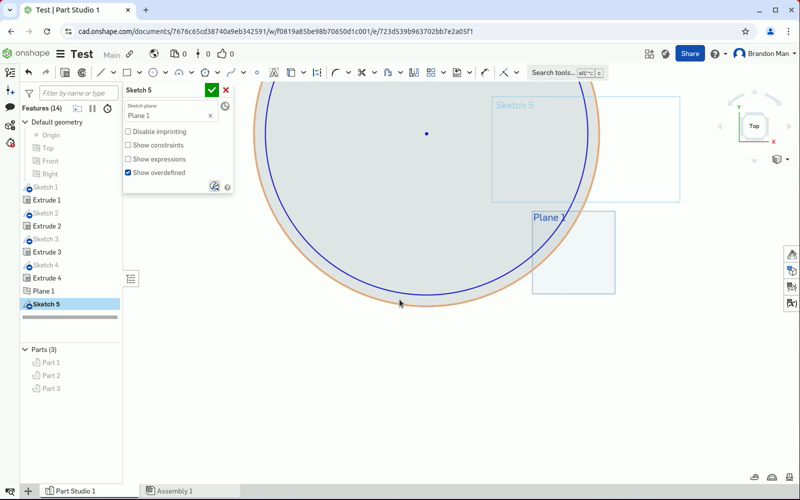
scroll(6)
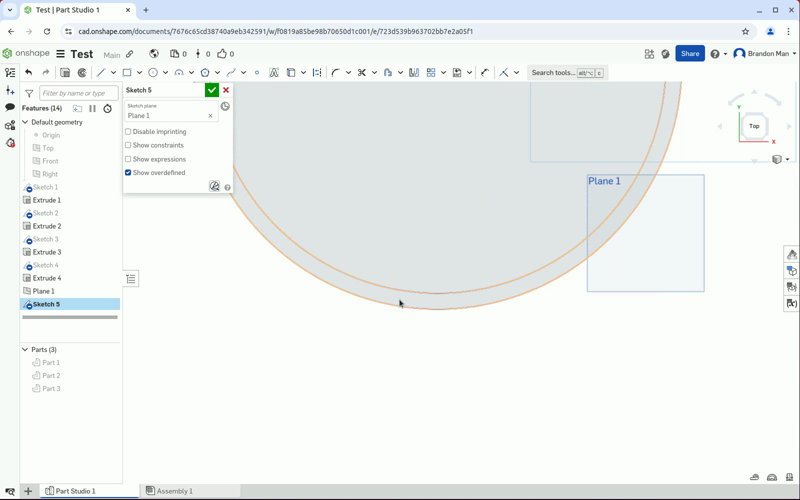
scroll(6)
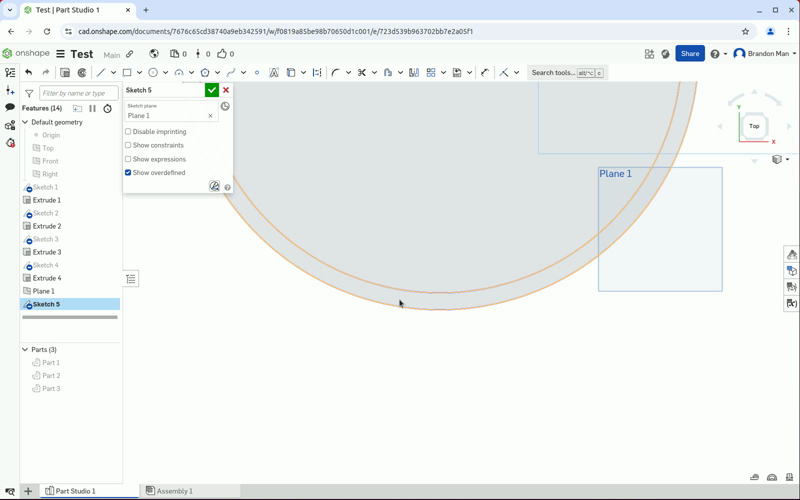
scroll(6)
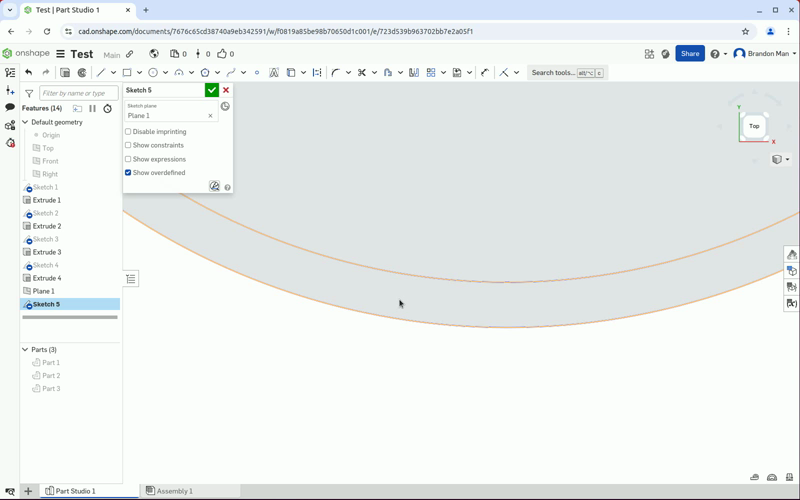
click(399, 299)
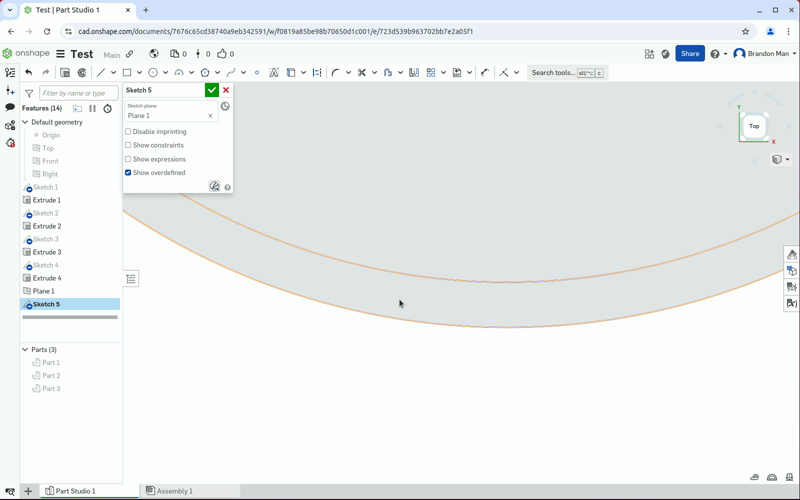
scroll(-6)
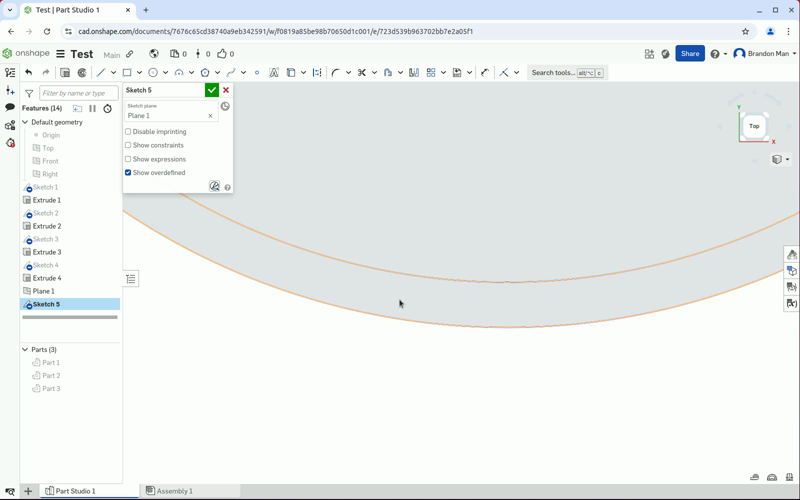
scroll(-6)
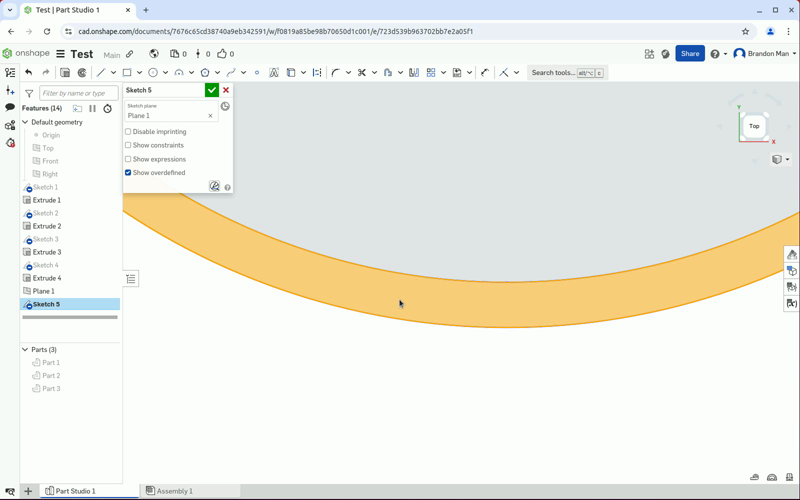
scroll(-6)
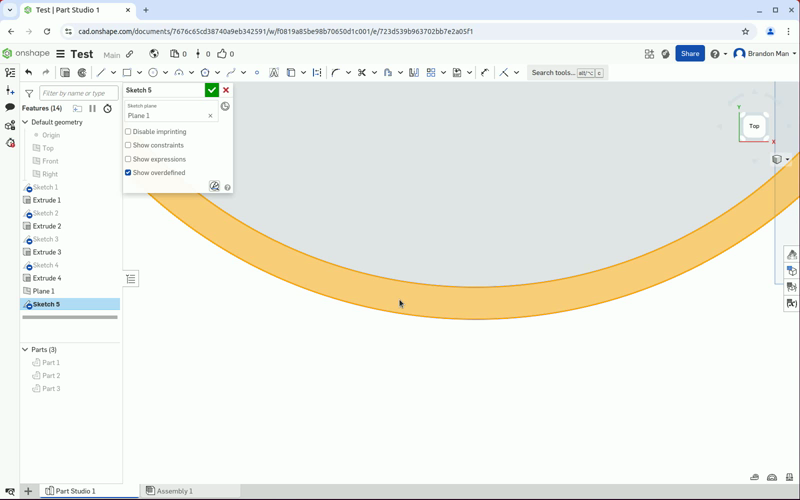
scroll(-6)
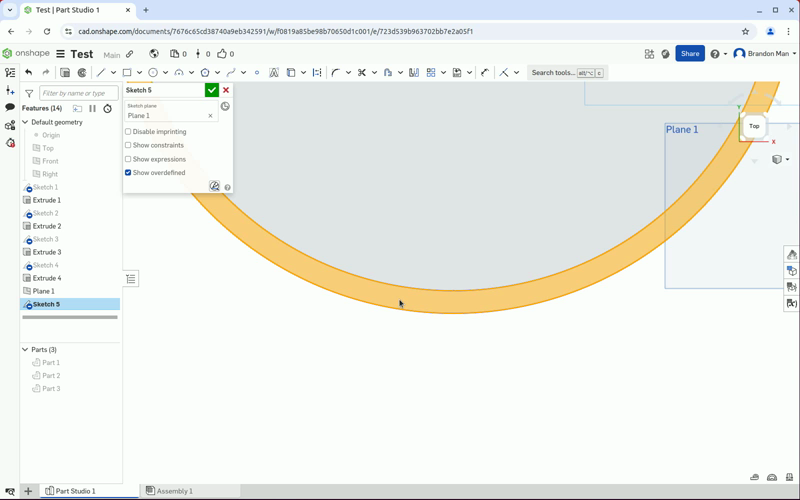
scroll(-6)
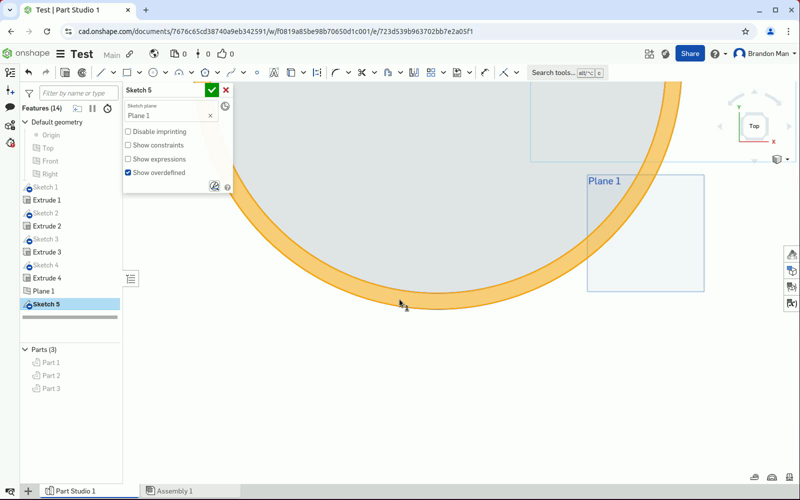
scroll(-6)
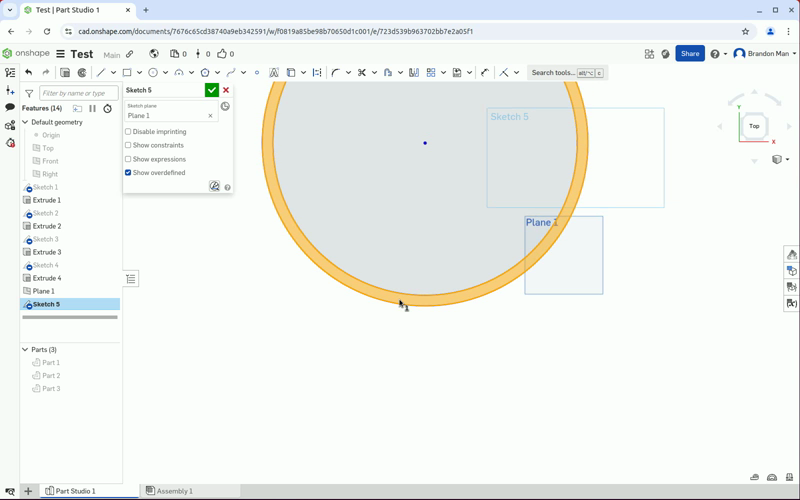
scroll(-6)
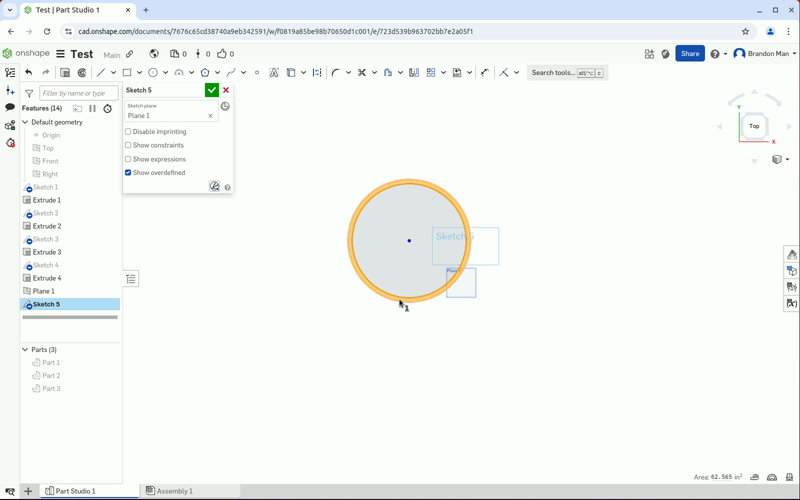
mouse_move(73, 352)
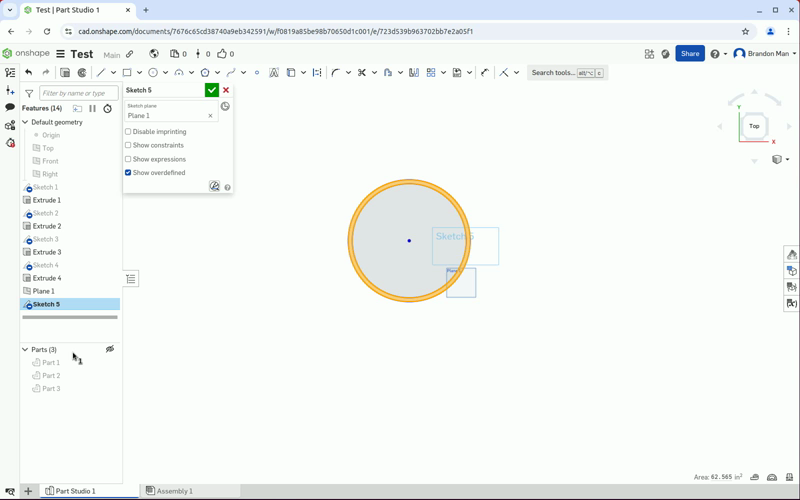
key(shift+y)
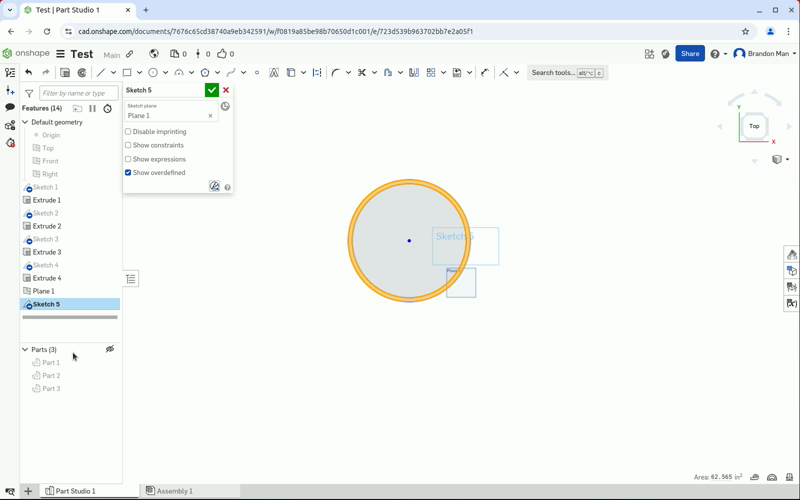
key(shift+e)
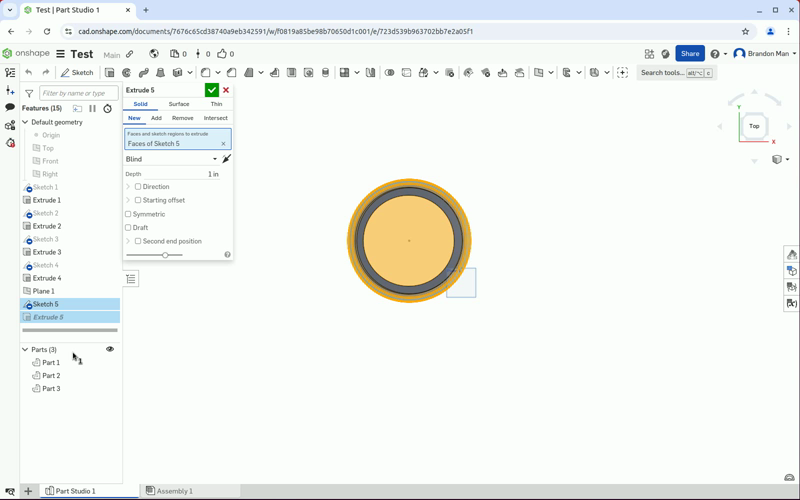
mouse_move(143, 106)
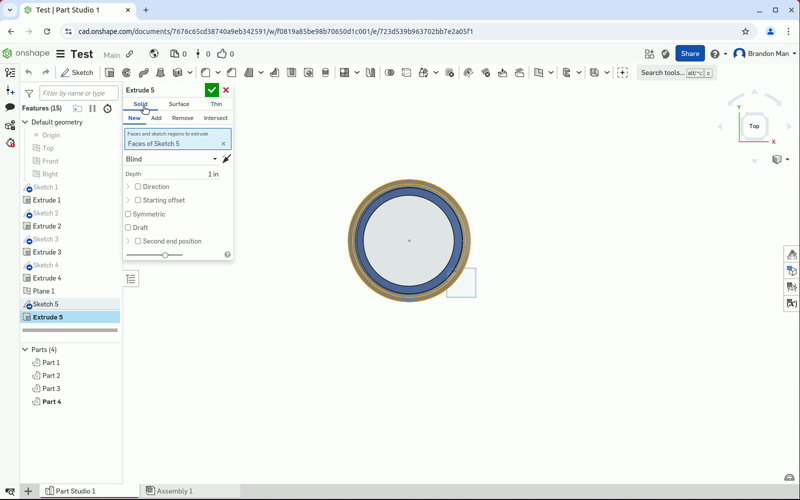
click(143, 106)
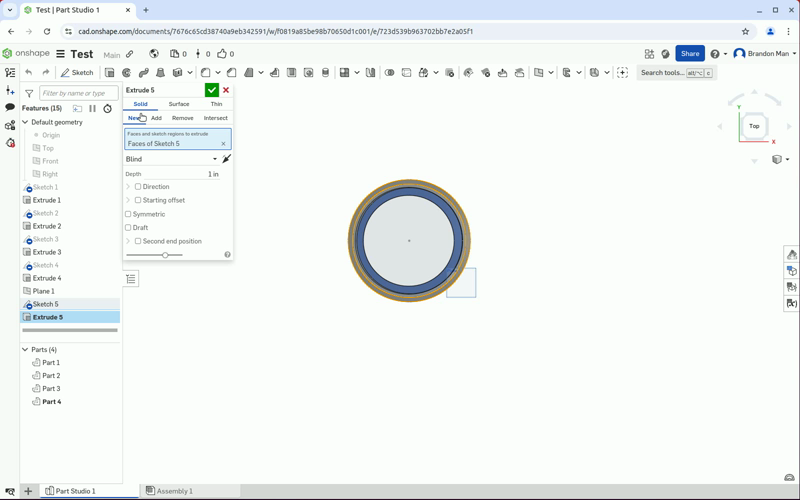
mouse_move(137, 120)
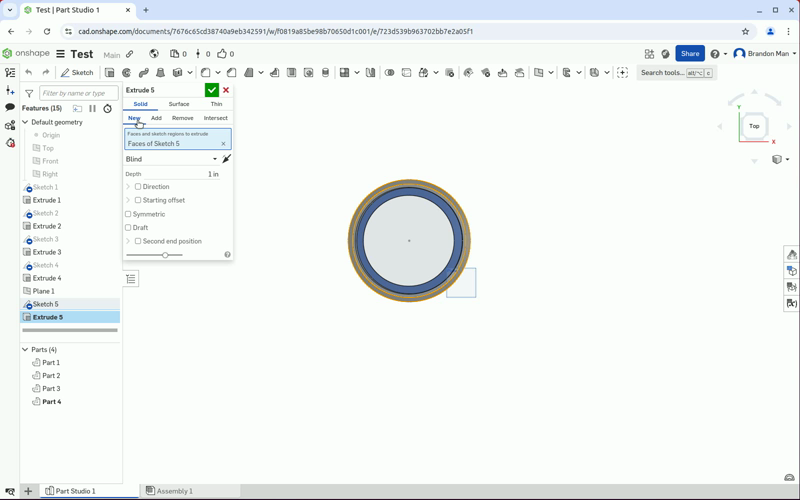
click(137, 120)
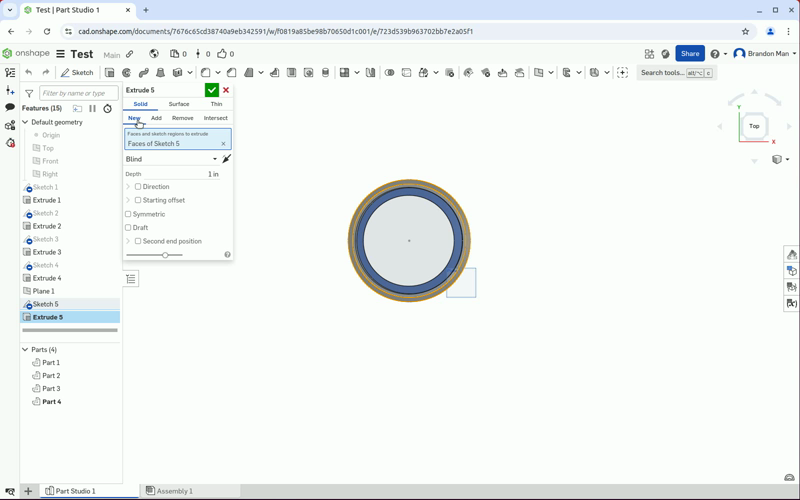
key(tab, 4)
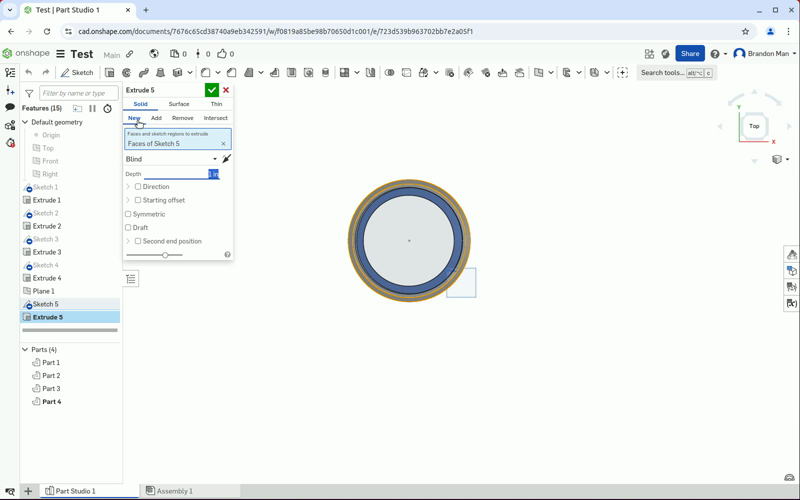
text(-0.722)
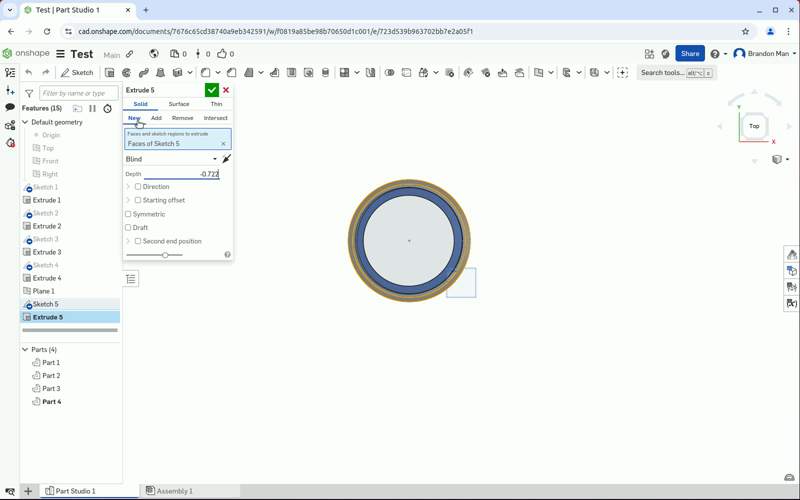
key(enter)
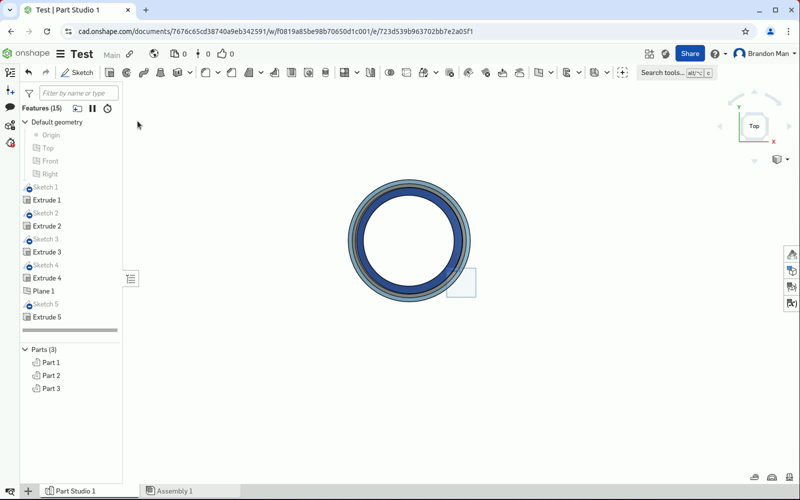
key(shift+h)
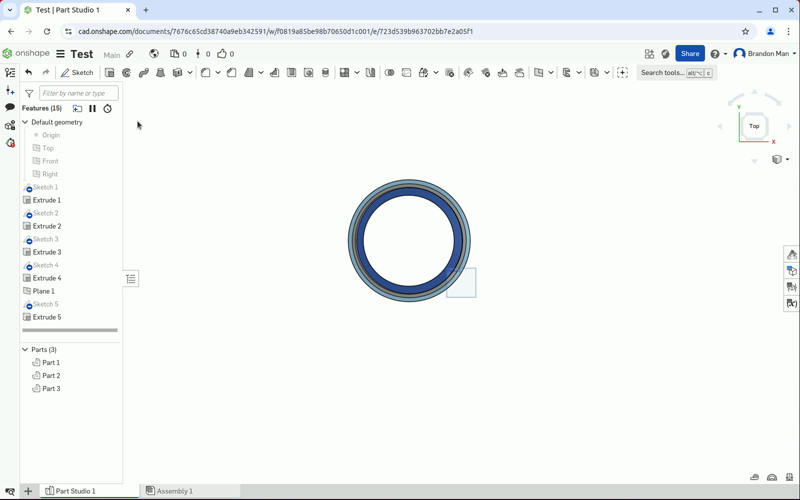
key(shift+h)
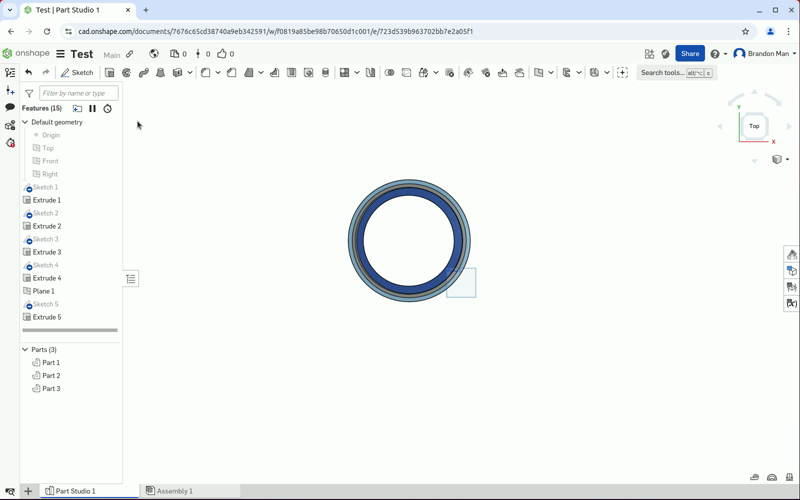
mouse_move(73, 189)
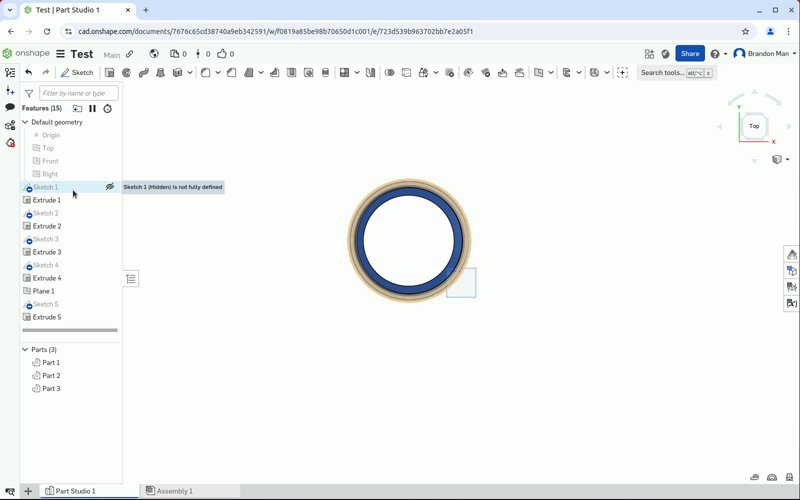
click(73, 189)
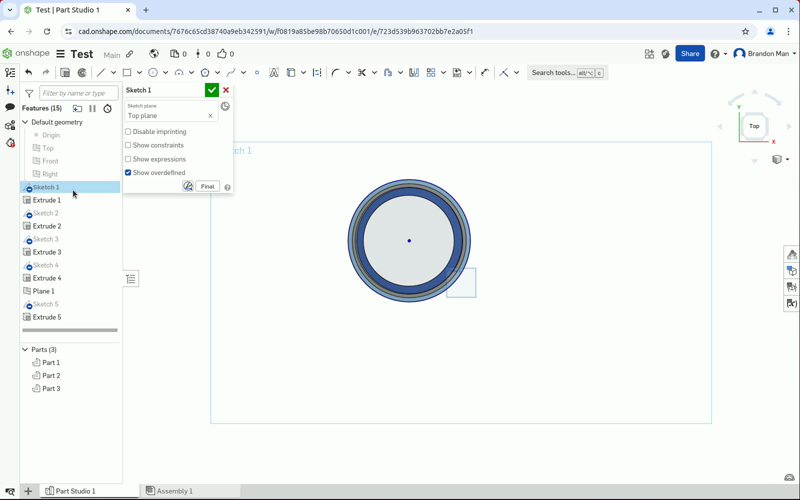
mouse_move(229, 92)
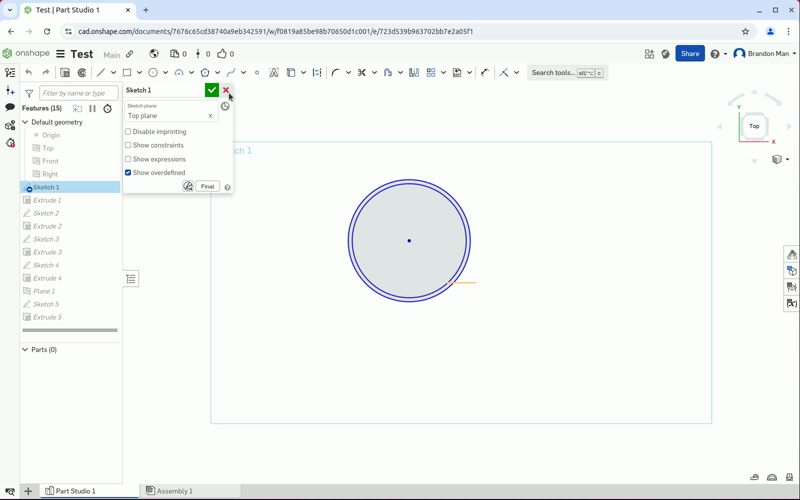
click(229, 92)
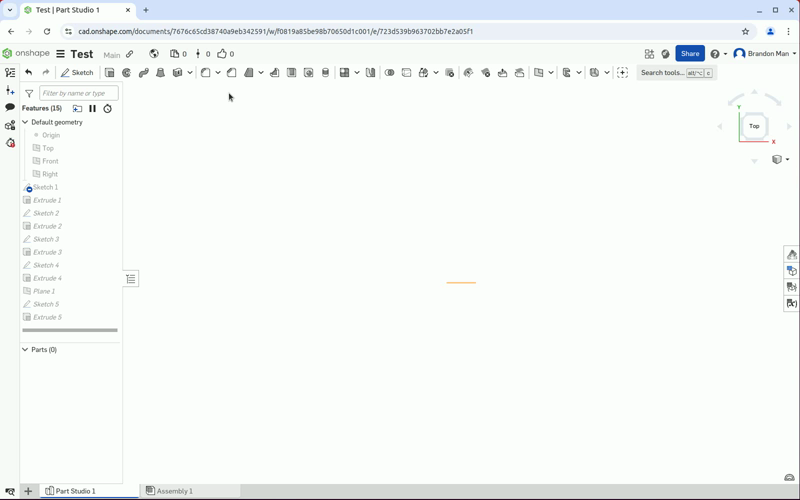
key(shift+s)
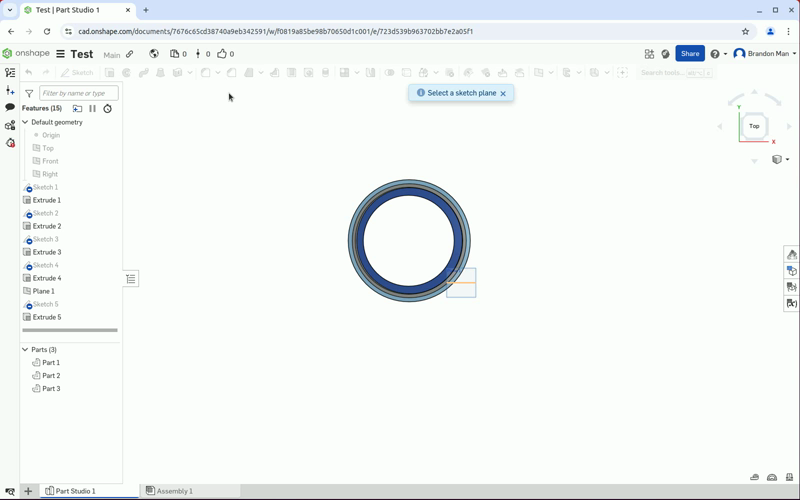
mouse_move(73, 293)
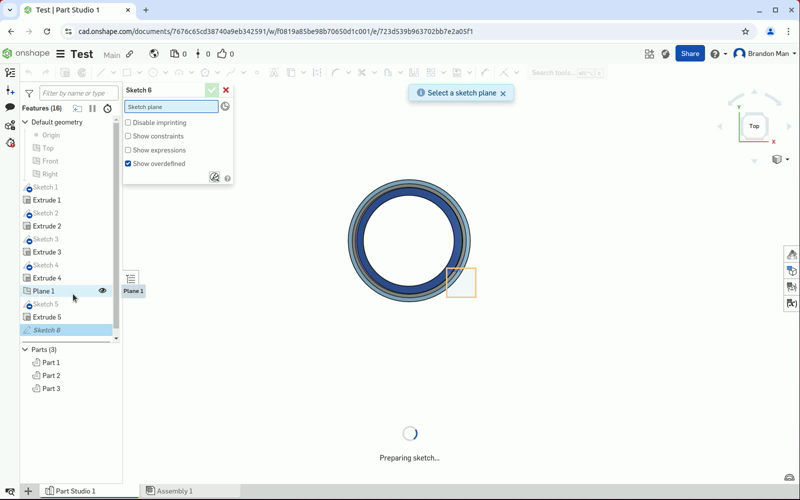
click(73, 293)
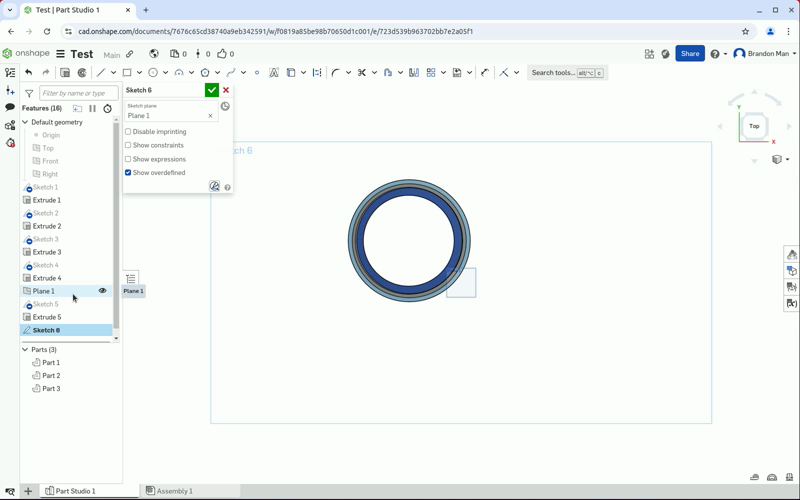
mouse_move(73, 352)
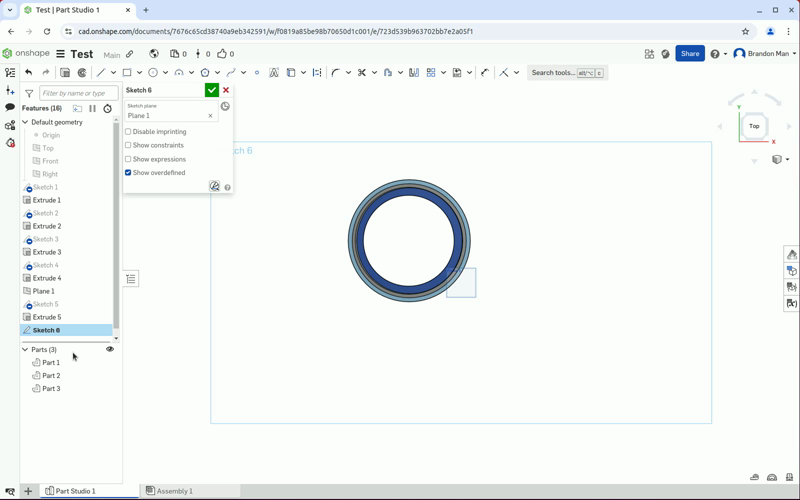
key(y)
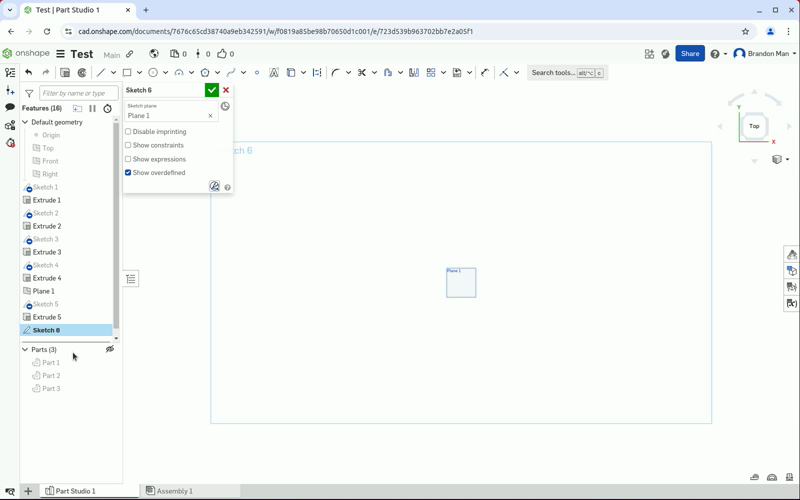
key(c)
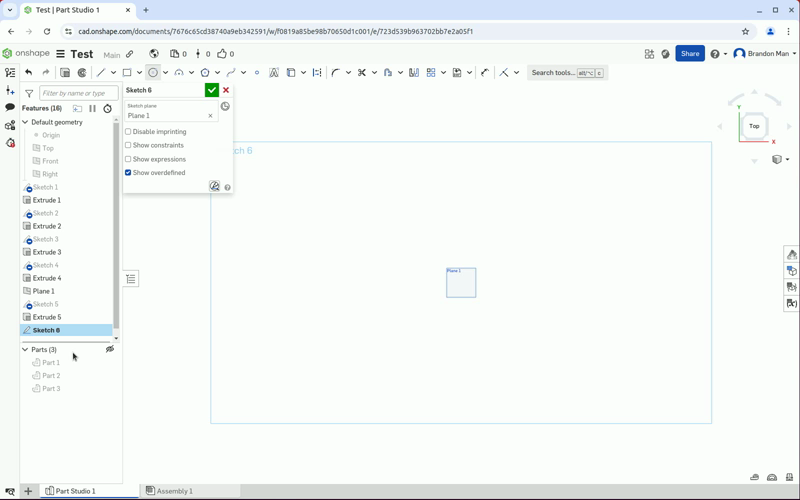
key_down(shift)
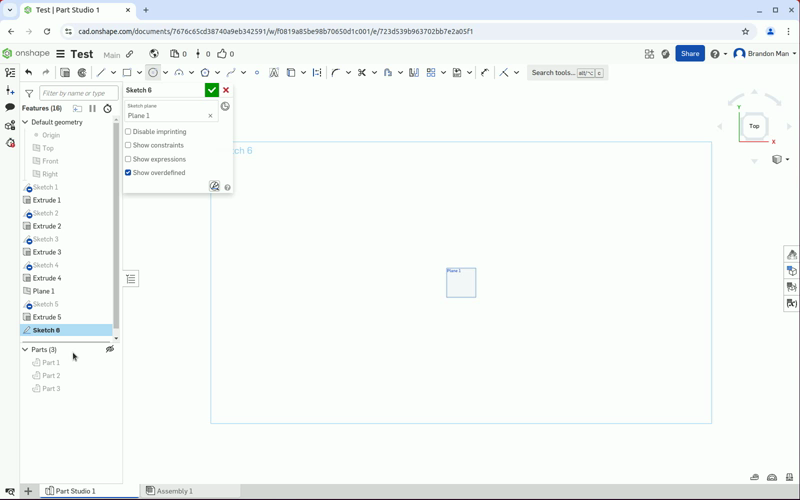
mouse_move(409, 240)
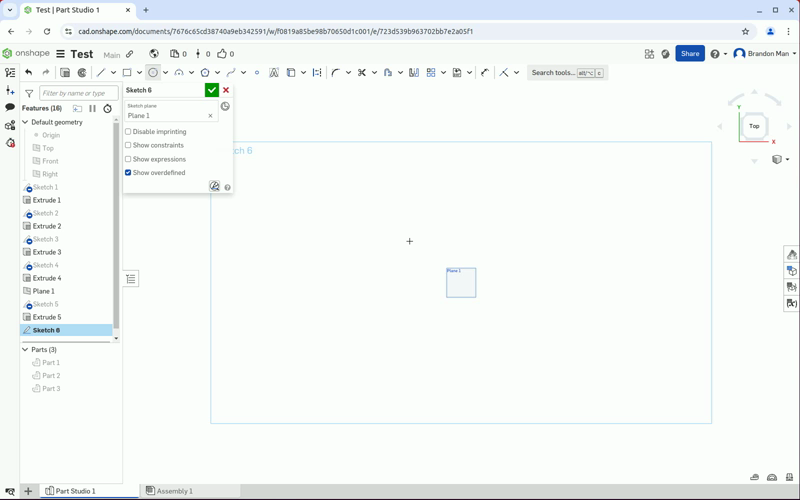
click(409, 240)
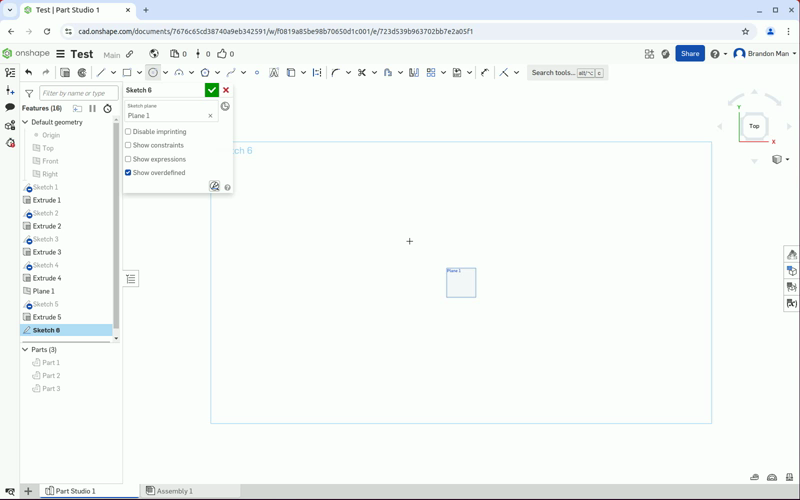
key_up(shift)
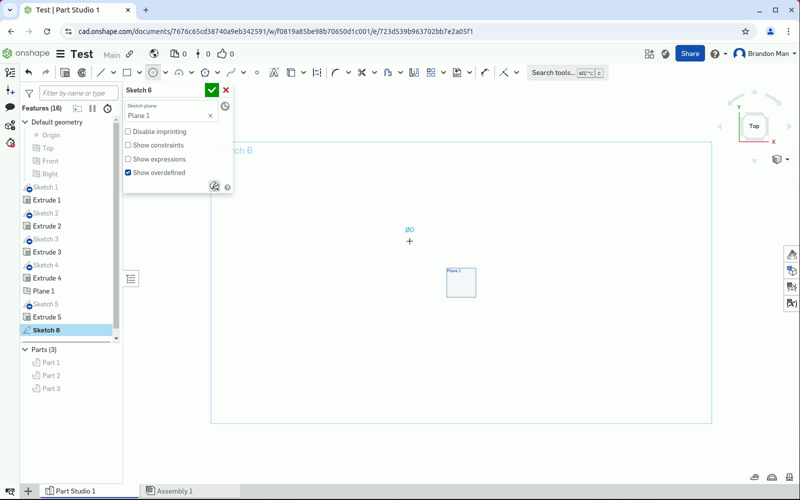
mouse_move(467, 240)
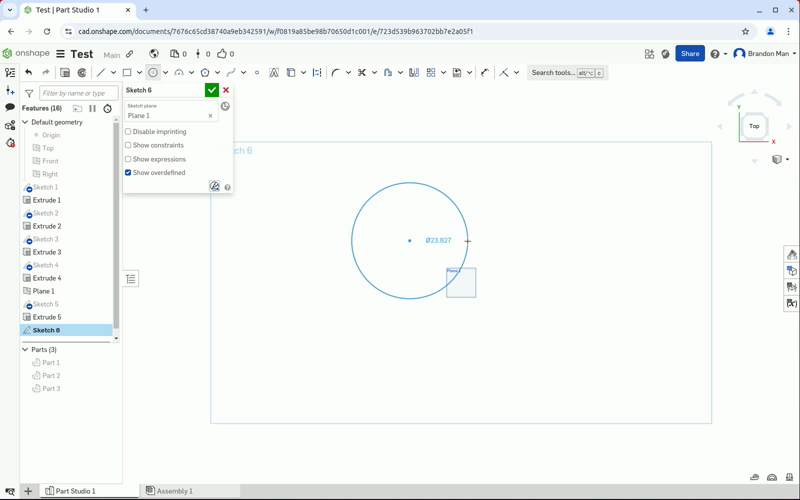
click(467, 240)
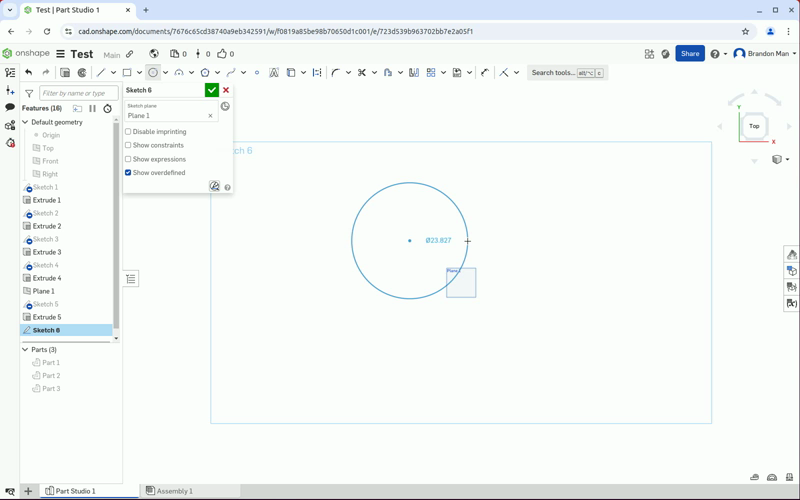
key(esc)
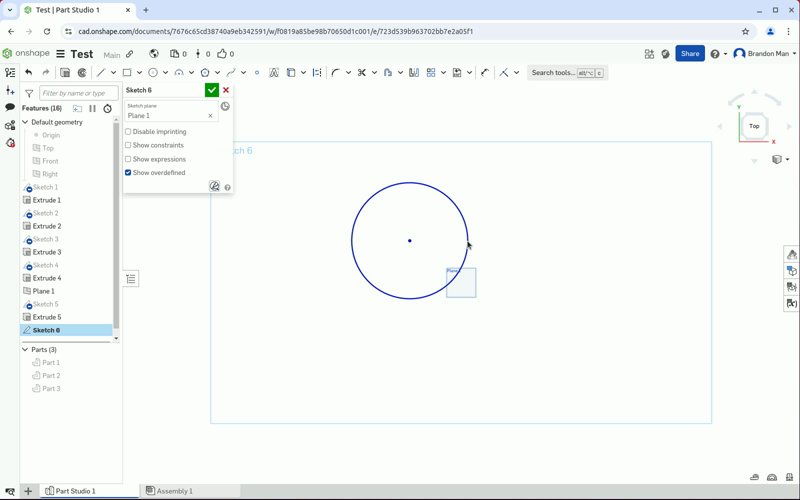
key(c)
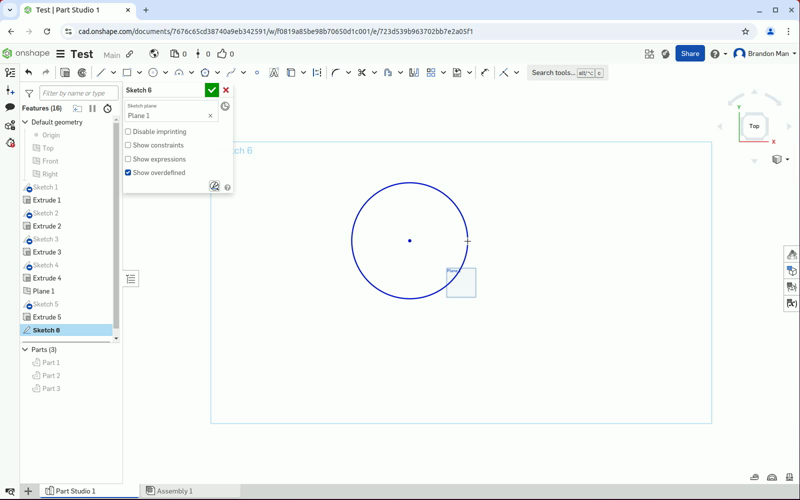
key_down(shift)
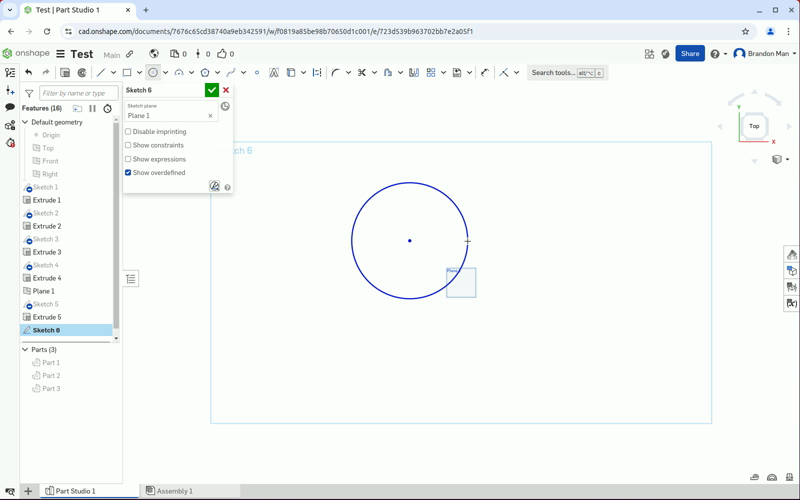
mouse_move(409, 240)
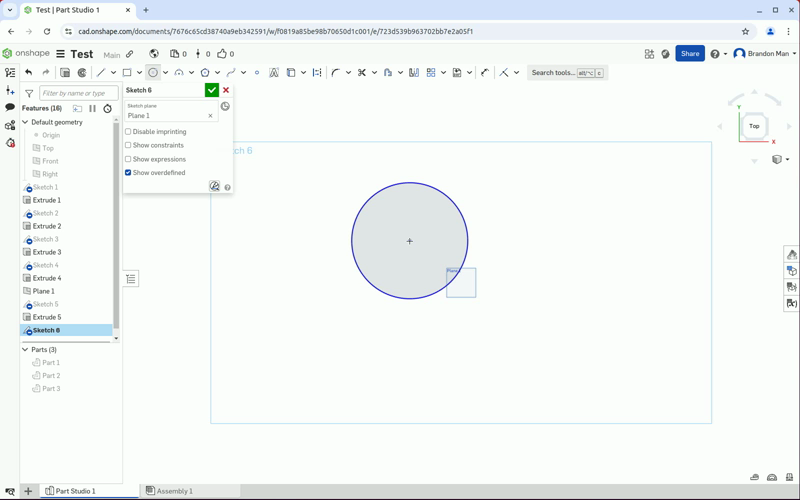
click(409, 240)
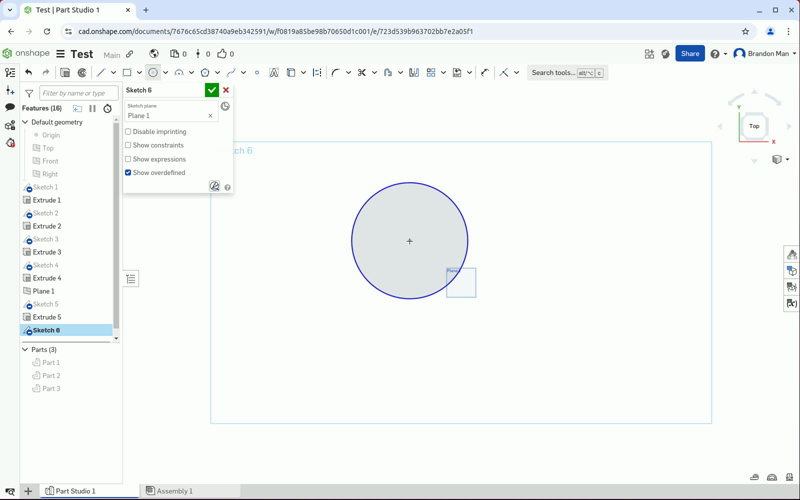
key_up(shift)
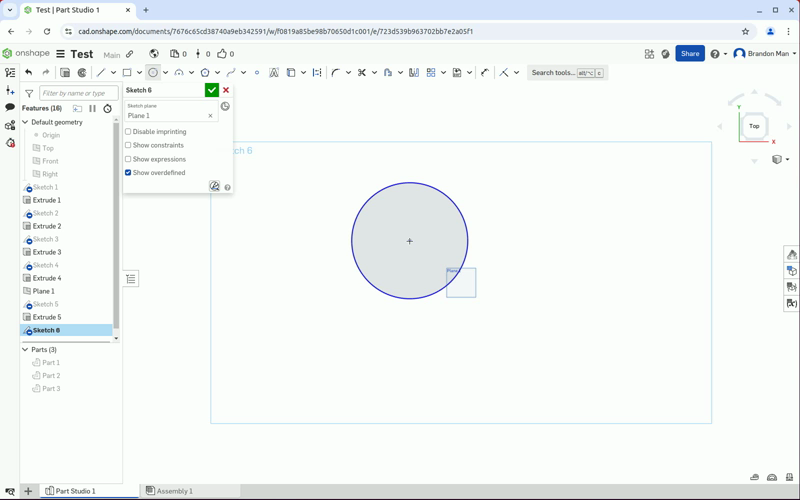
mouse_move(420, 240)
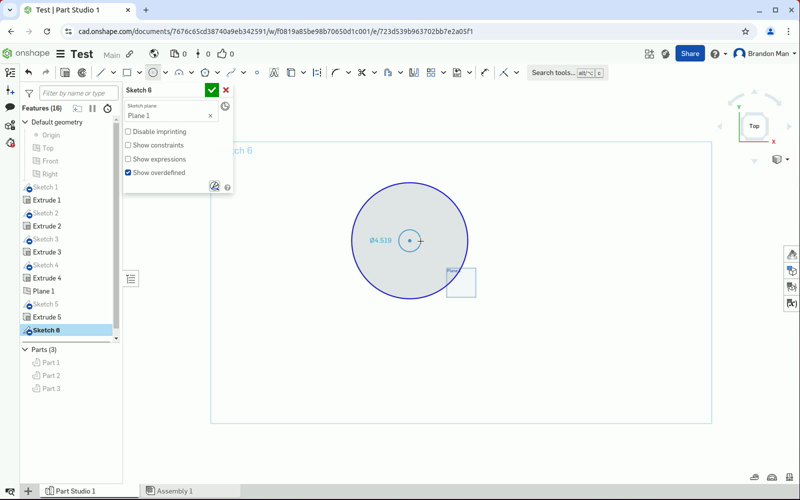
click(420, 240)
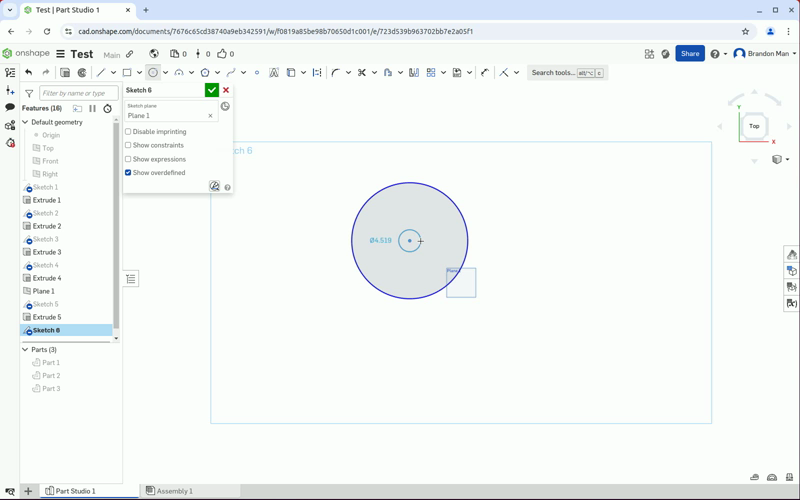
key(esc)
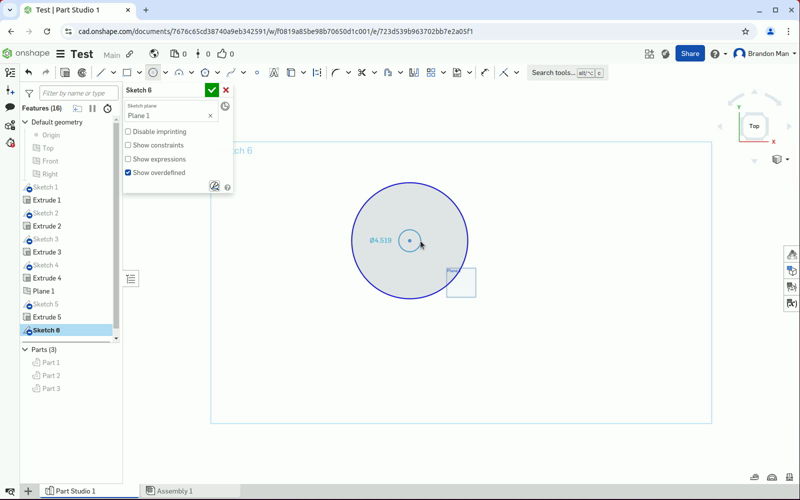
mouse_move(416, 283)
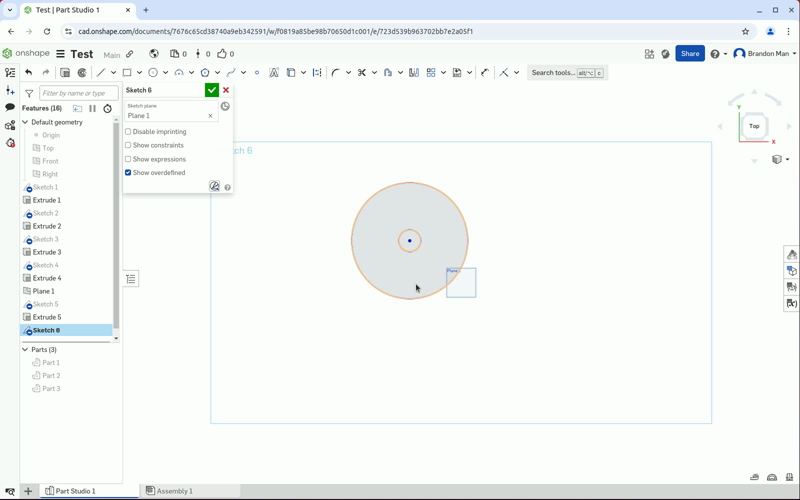
click(416, 283)
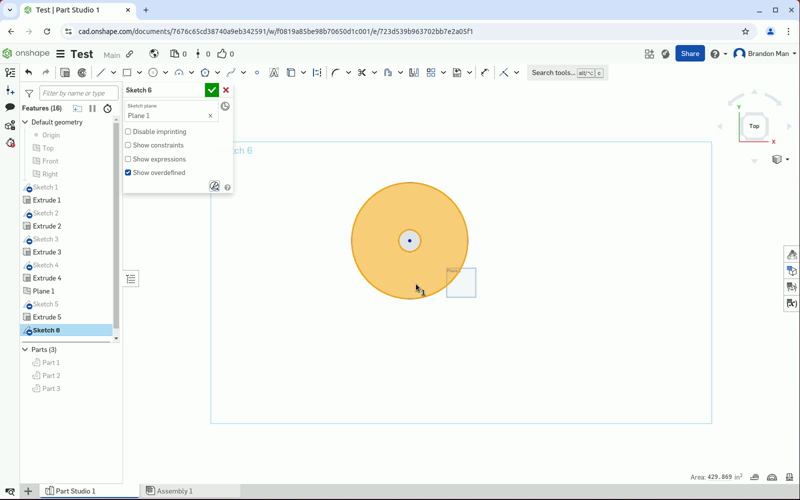
mouse_move(73, 352)
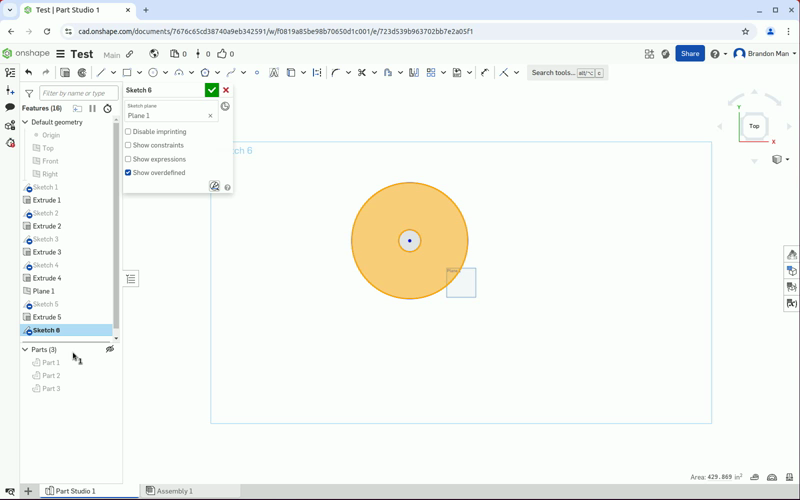
key(shift+y)
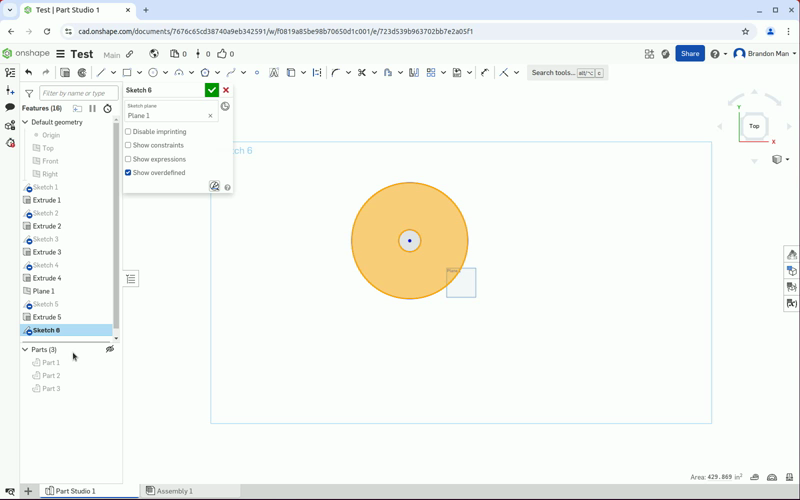
key(shift+e)
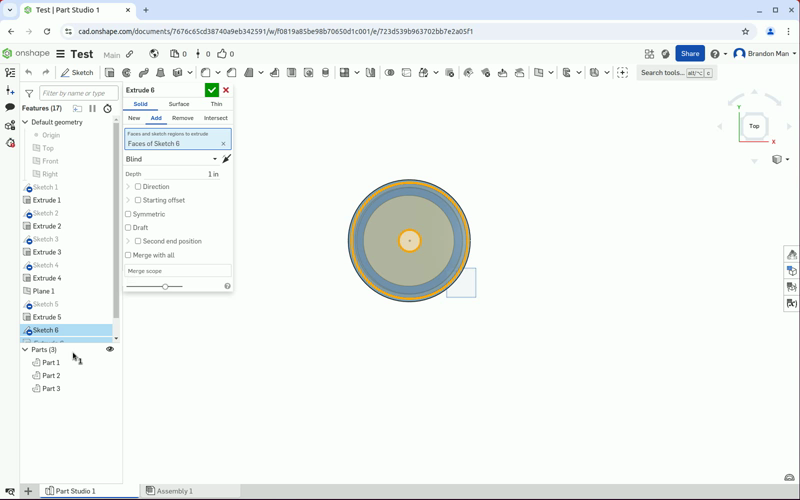
mouse_move(143, 106)
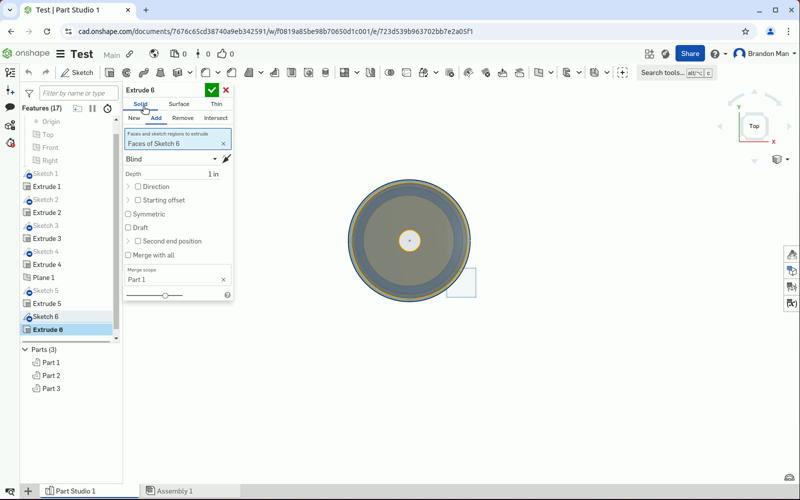
click(143, 106)
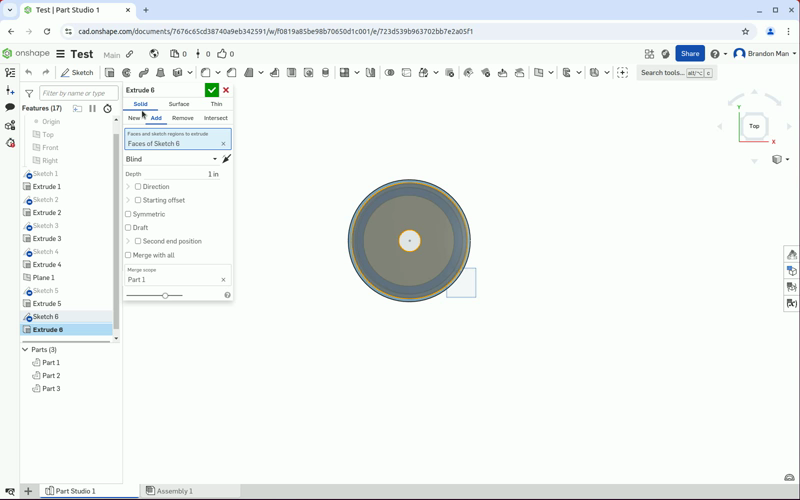
mouse_move(137, 120)
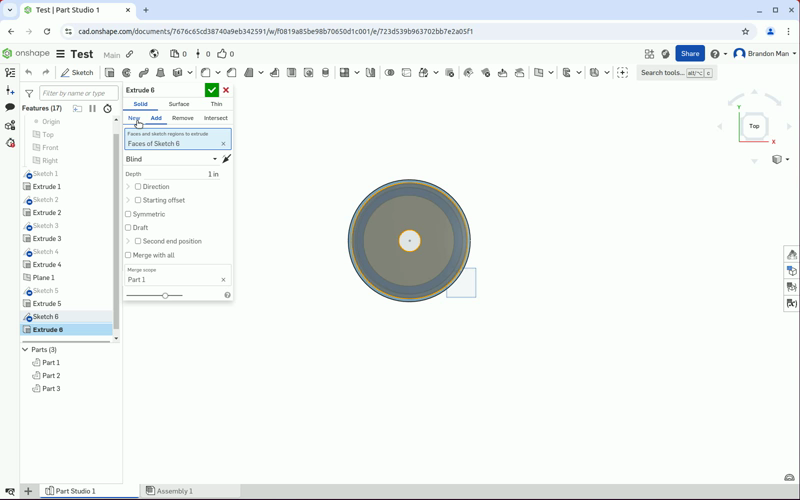
click(137, 120)
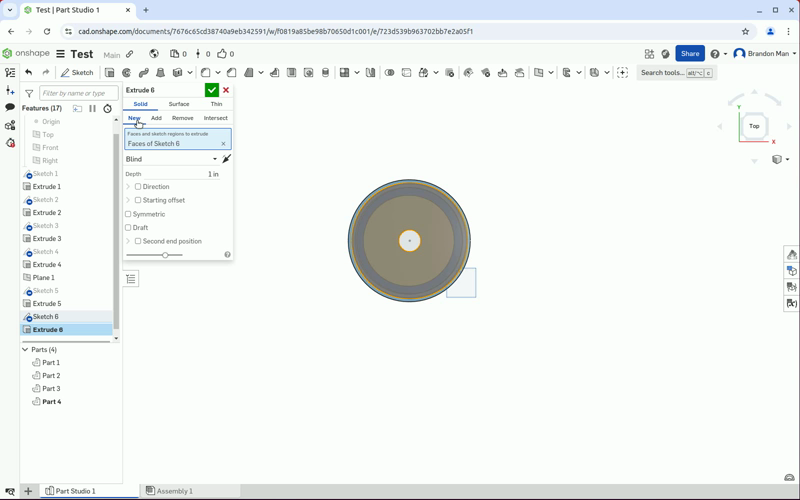
key(tab, 4)
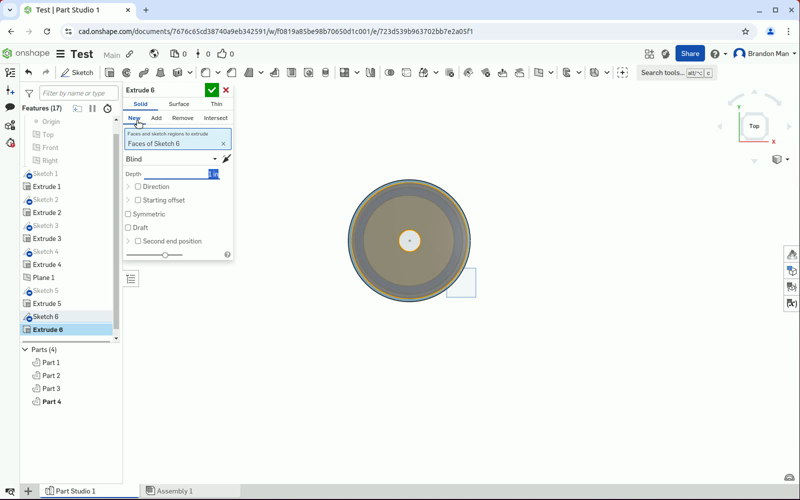
text(-0.722)
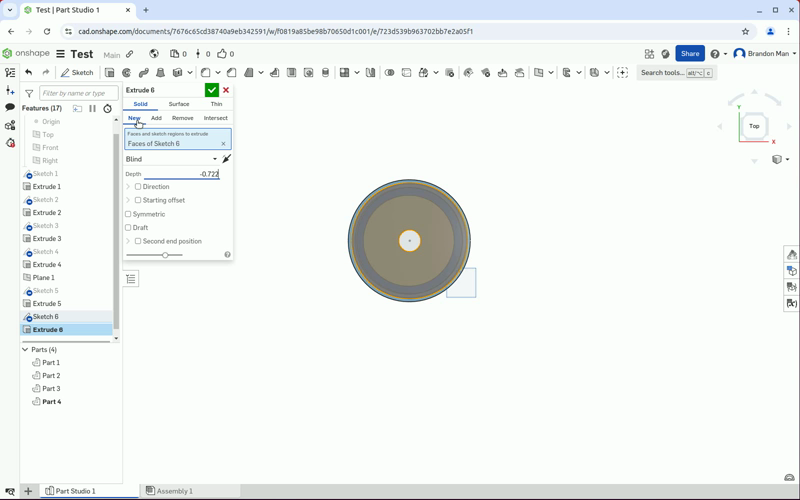
key(enter)
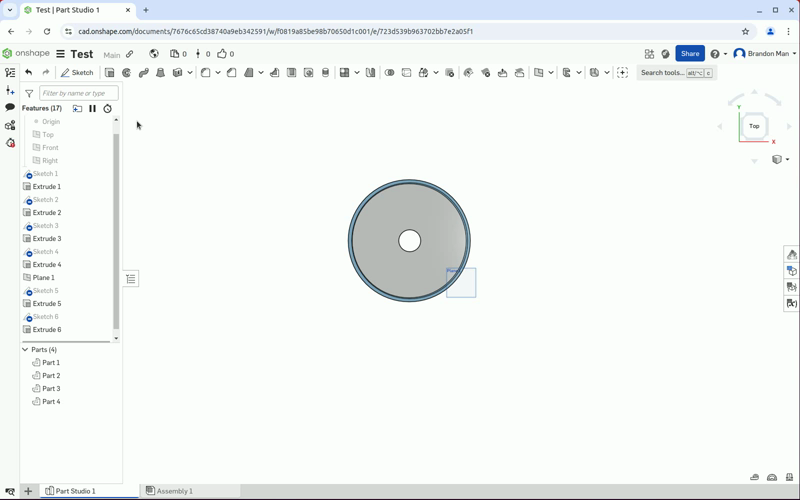
key(shift+h)
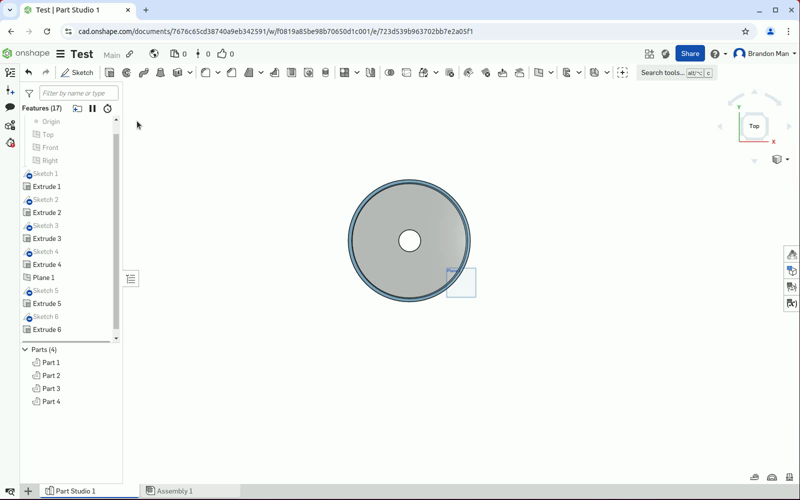
key(shift+h)
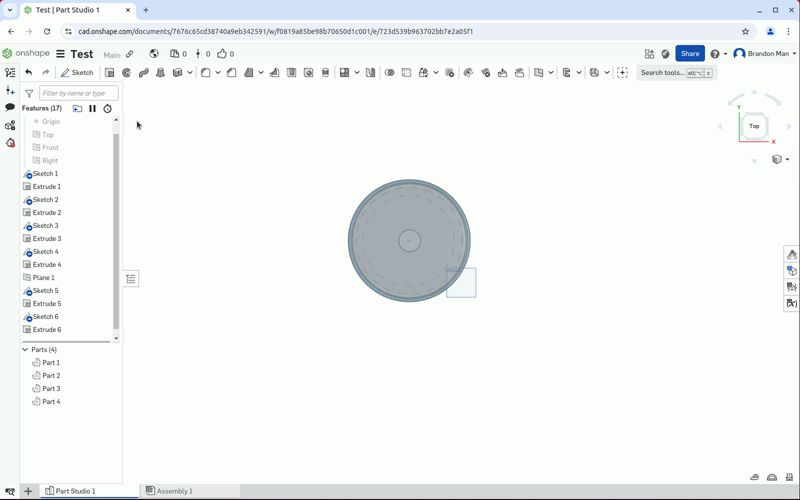
key(shift+7)
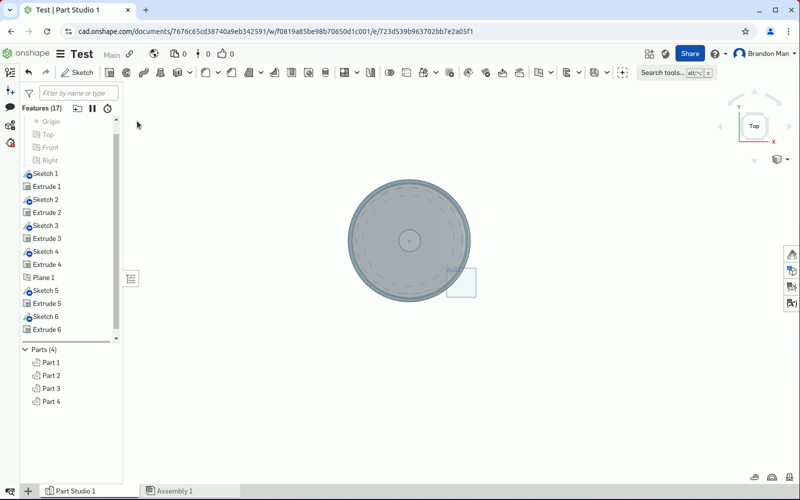
key(up, 3)
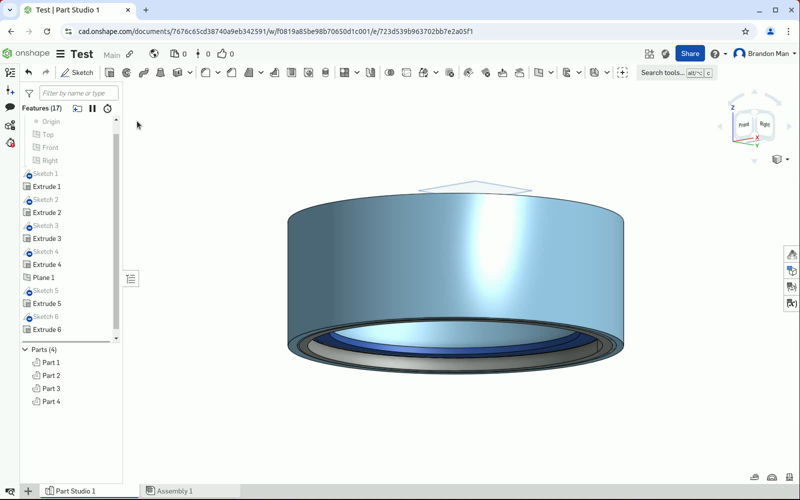
key(left, 3)
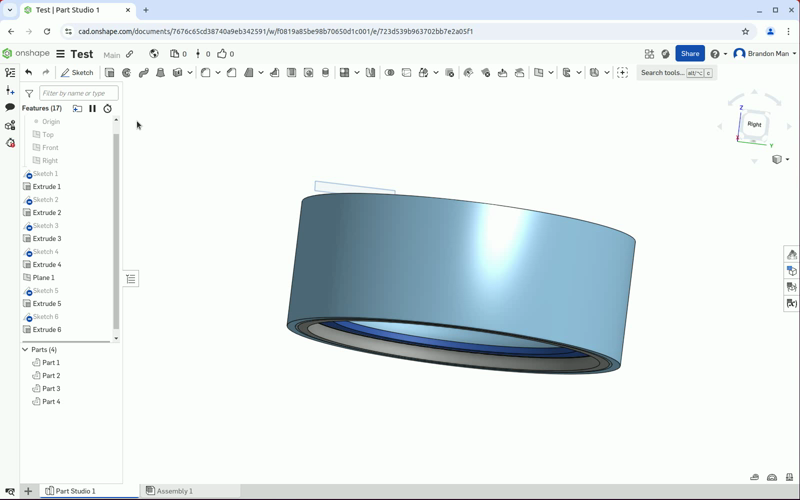
key(right, 3)
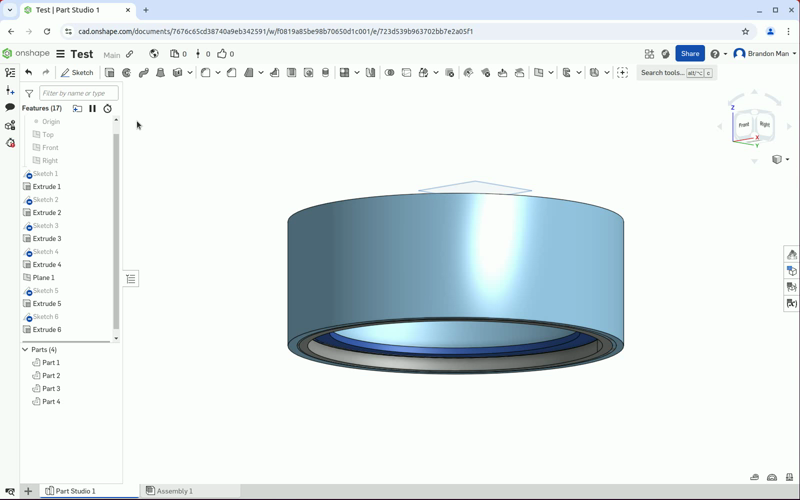
key(down, 3)
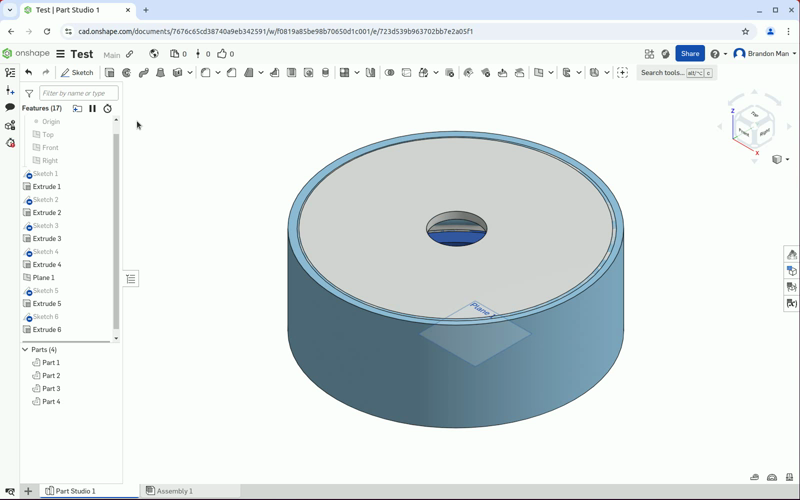
mouse_move(69, 176)
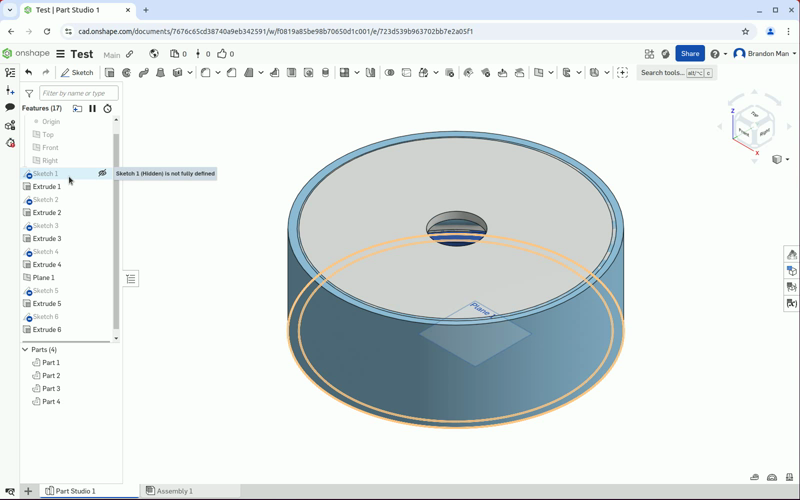
click(69, 176)